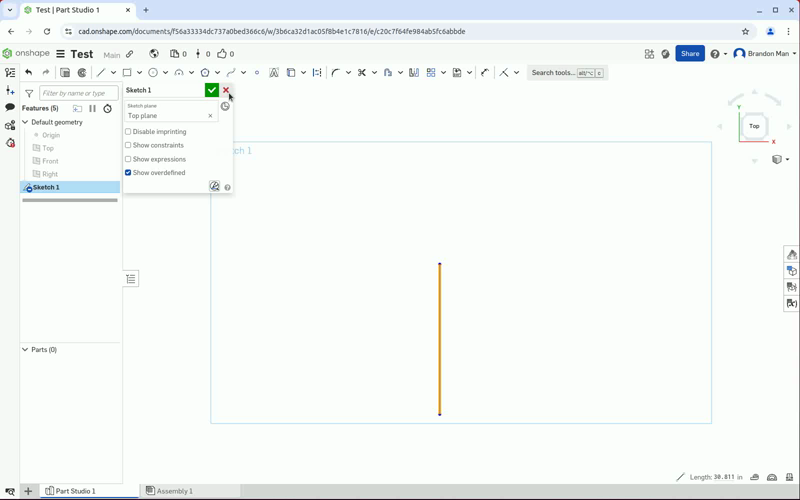
key(shift+h)
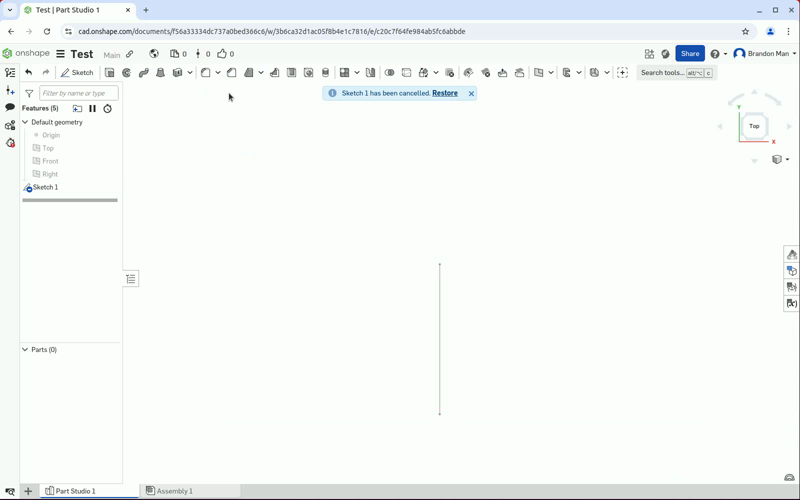
key(shift+s)
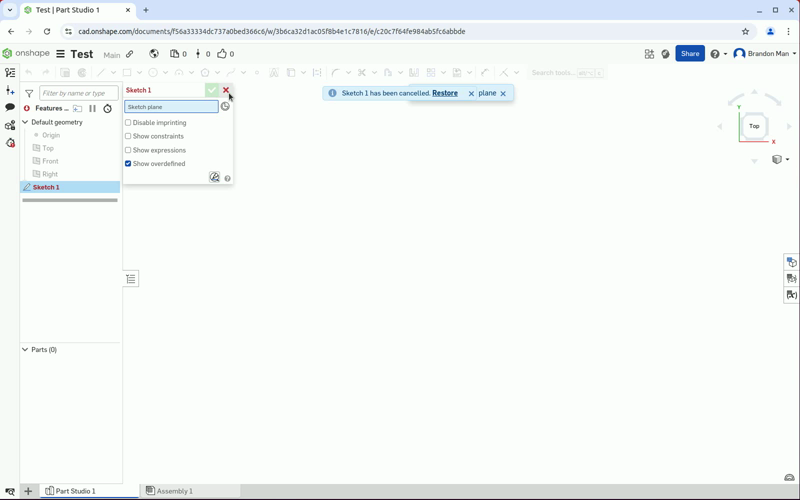
mouse_move(73, 150)
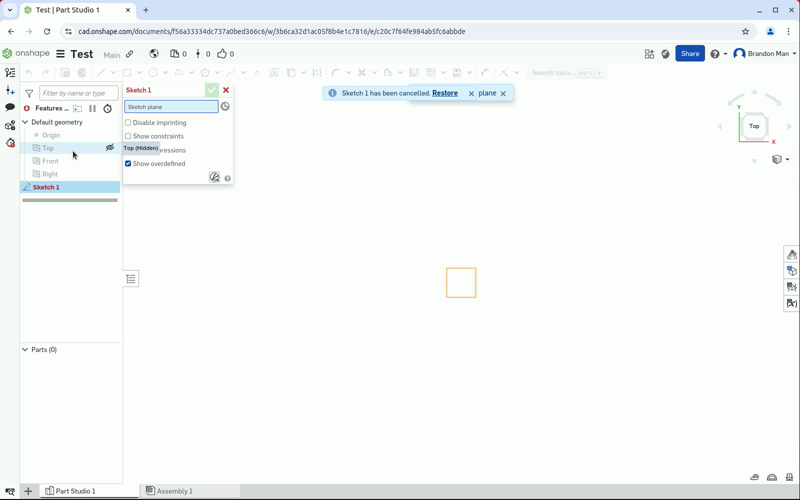
click(73, 150)
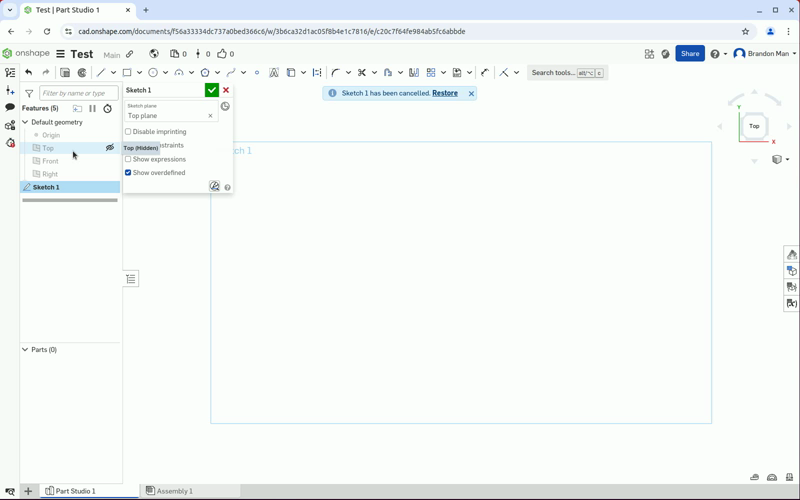
mouse_move(73, 352)
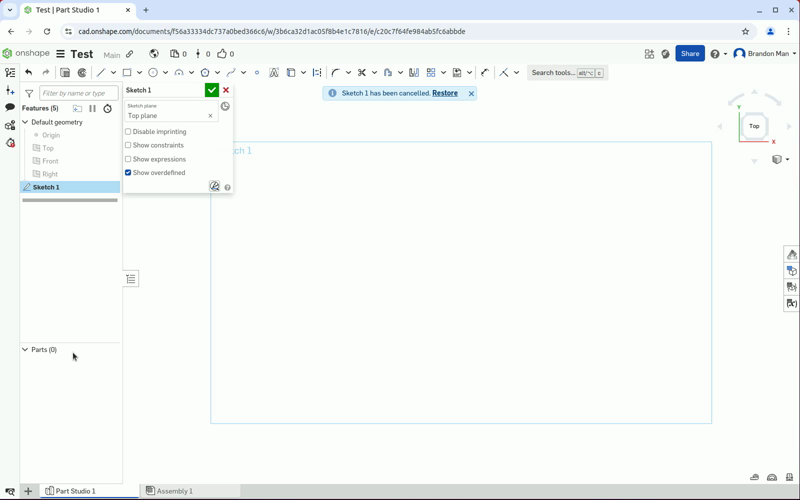
key(y)
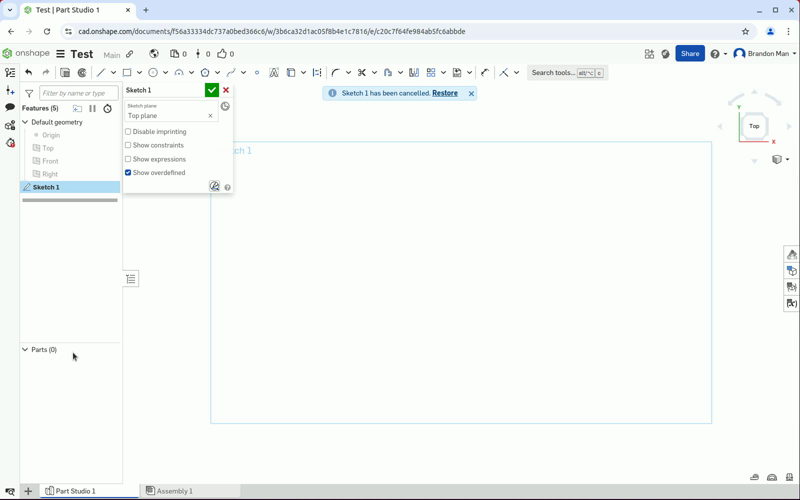
key(l)
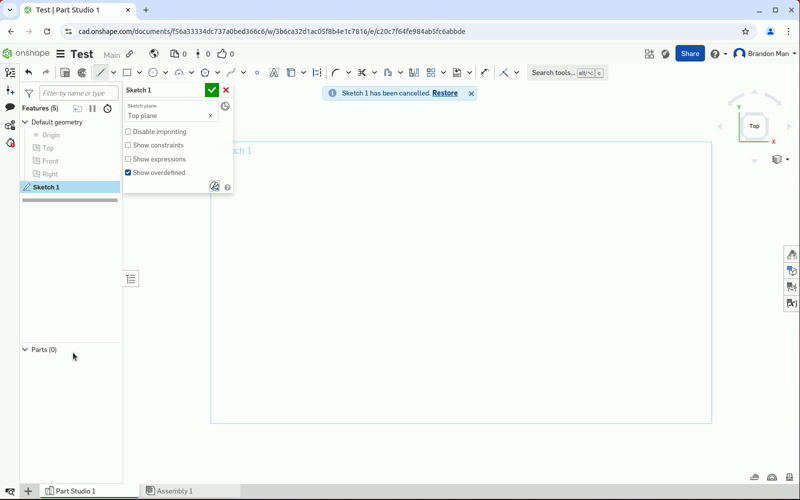
key_down(shift)
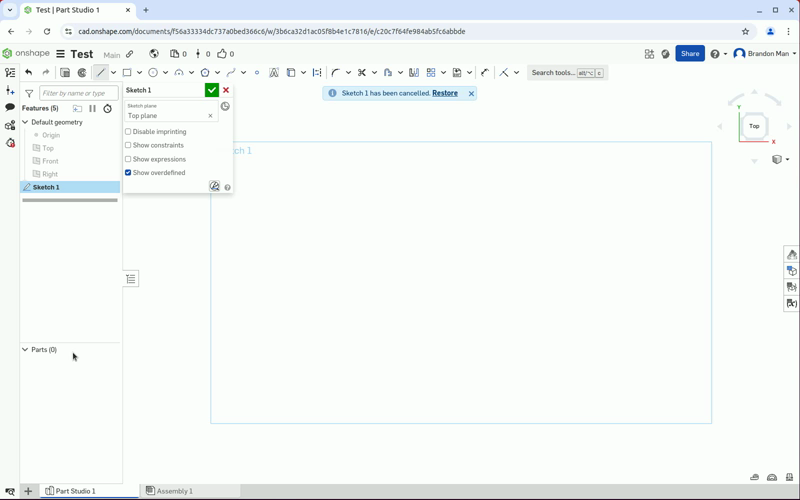
mouse_move(368, 329)
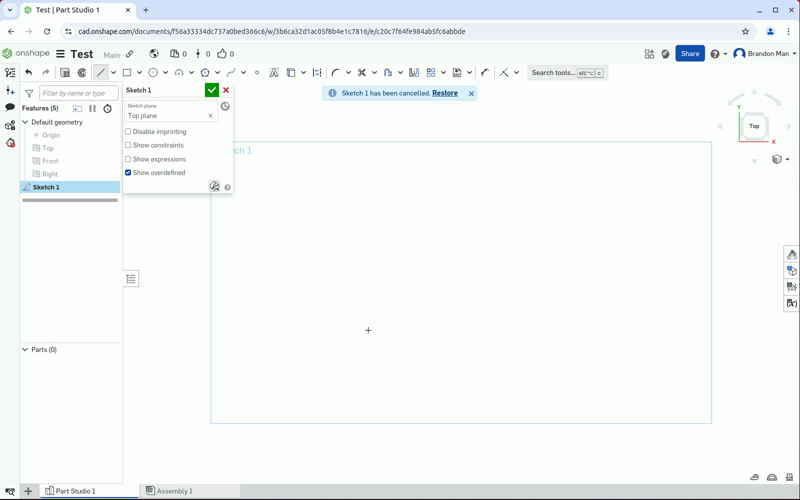
click(368, 329)
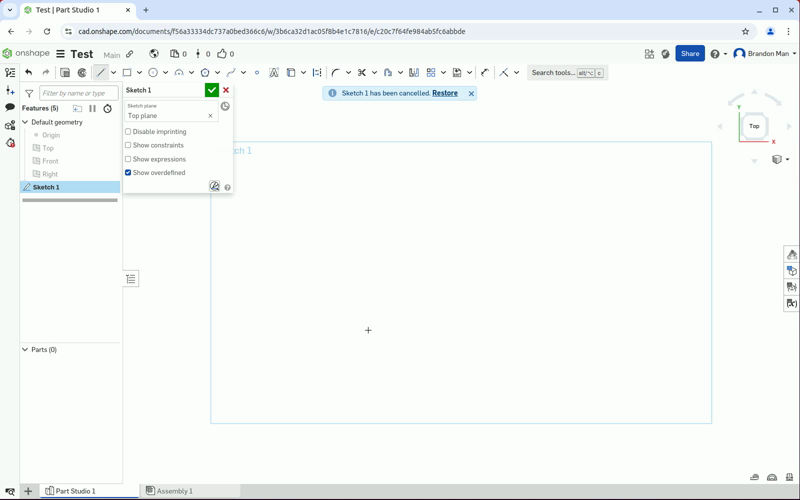
key_up(shift)
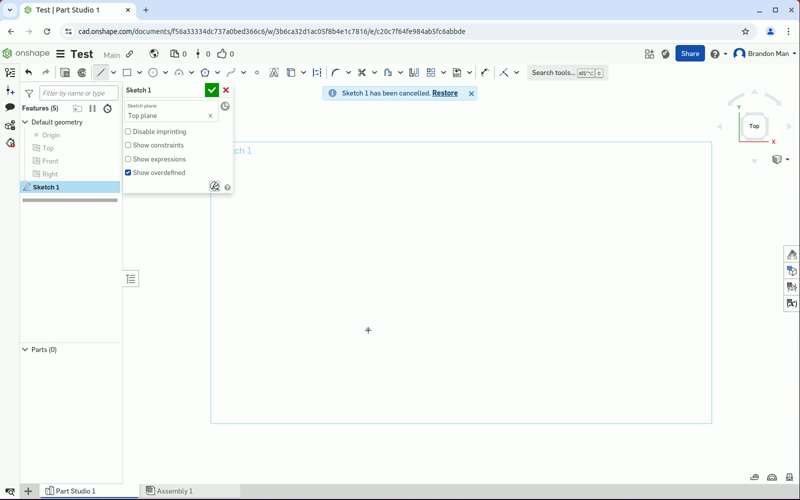
key_down(shift)
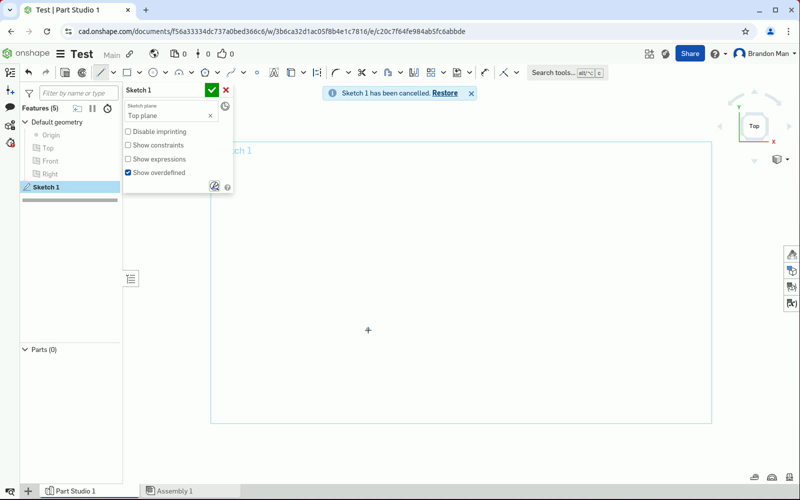
mouse_move(552, 329)
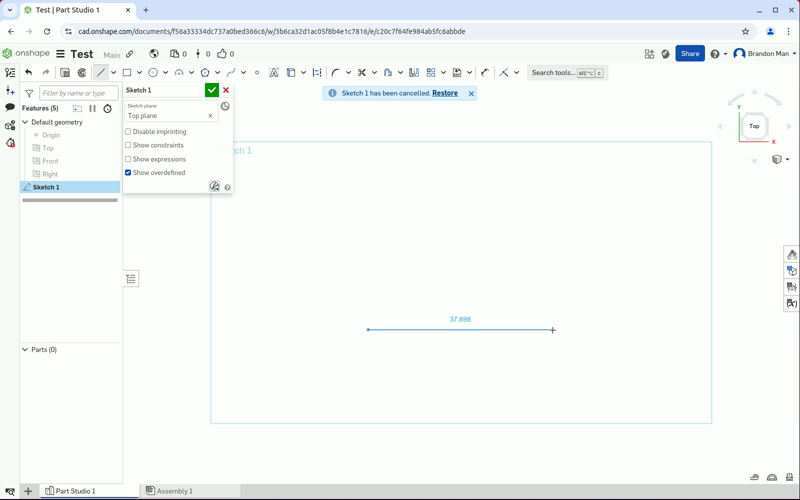
click(552, 329)
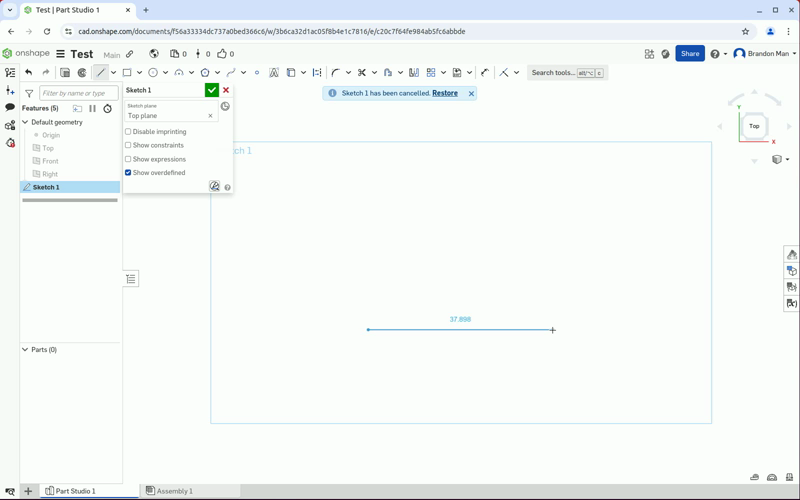
key_up(shift)
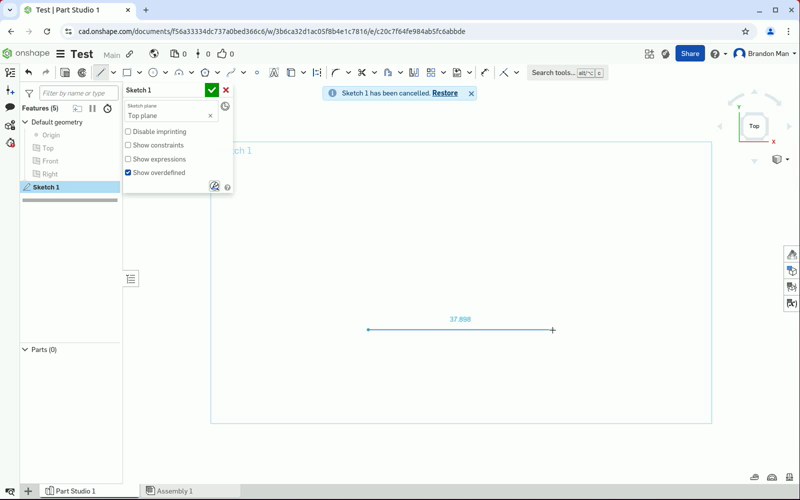
key_down(shift)
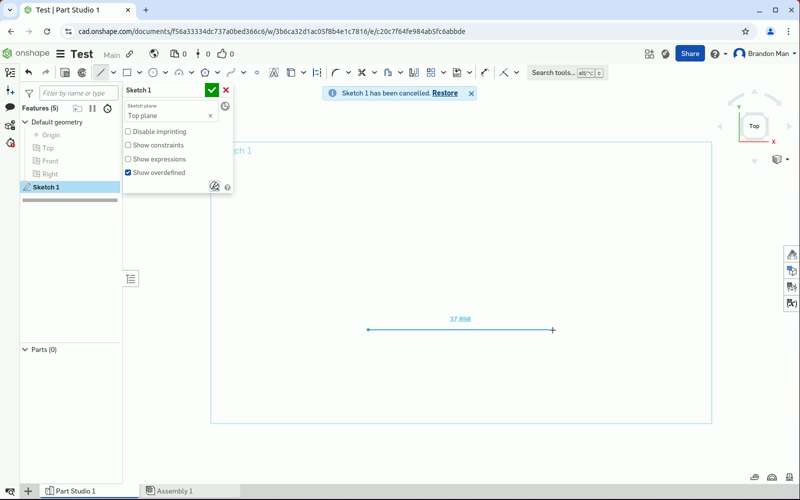
mouse_move(552, 236)
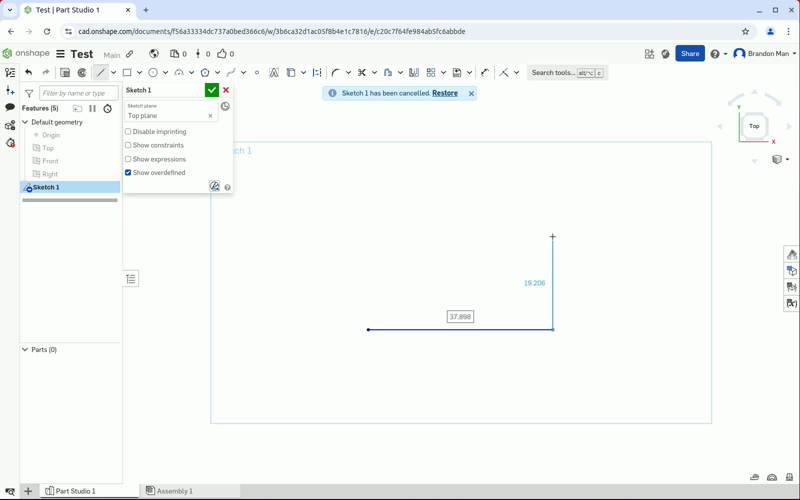
click(552, 236)
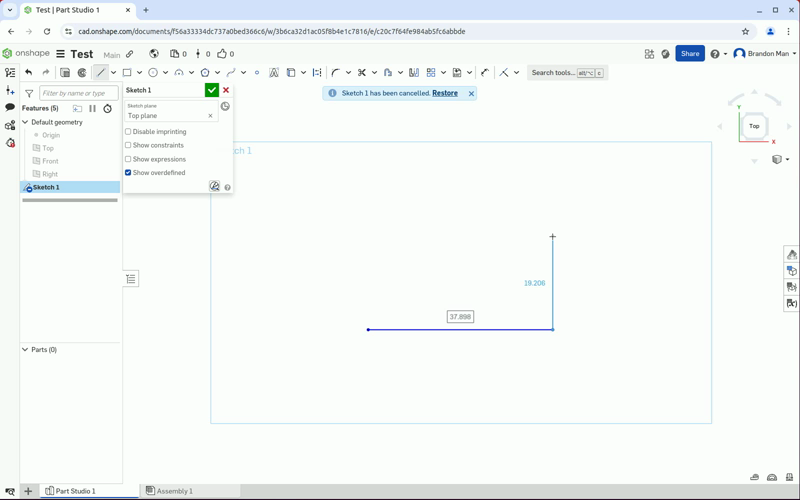
key_up(shift)
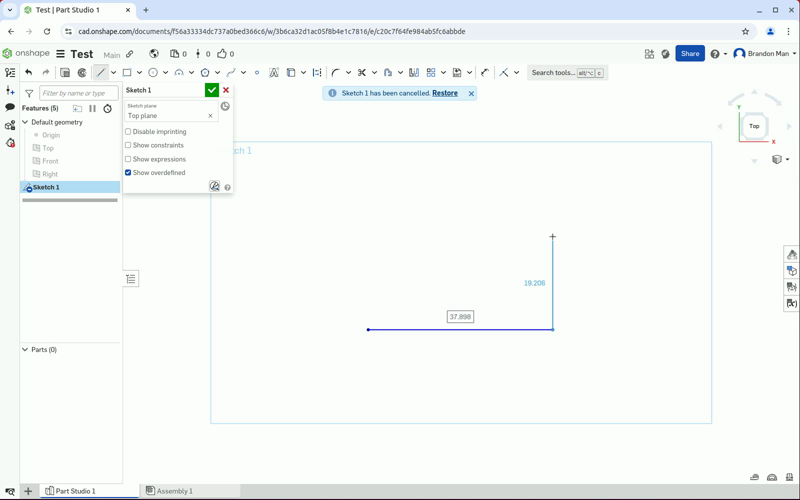
key_down(shift)
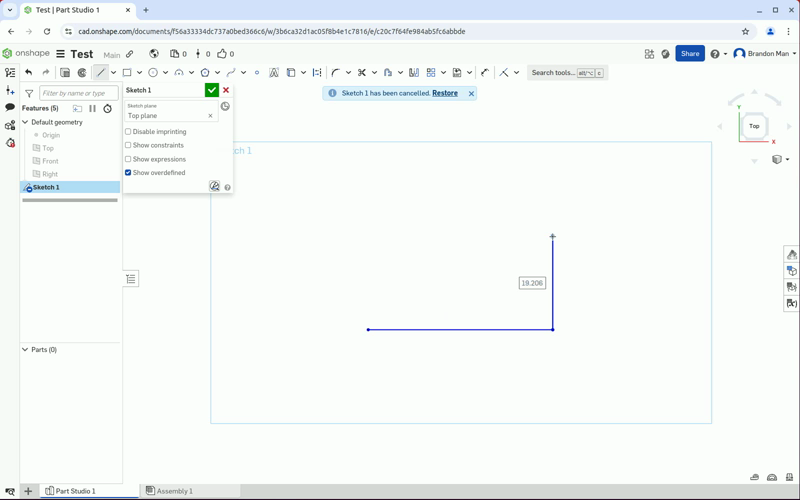
mouse_move(368, 236)
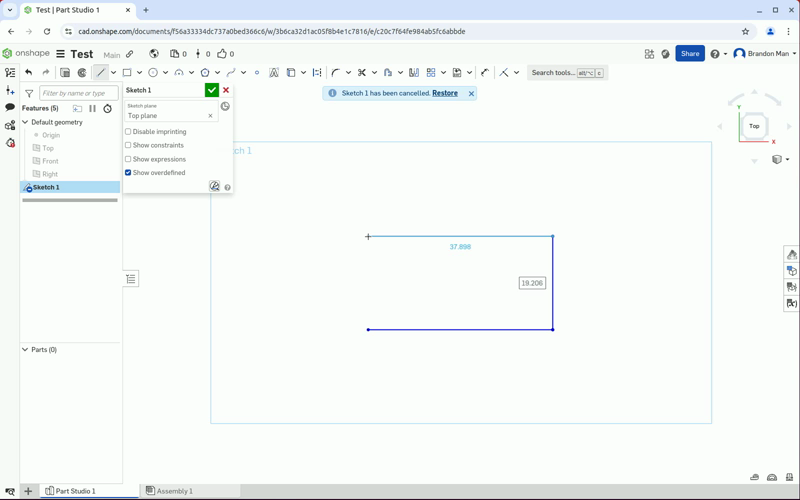
click(368, 236)
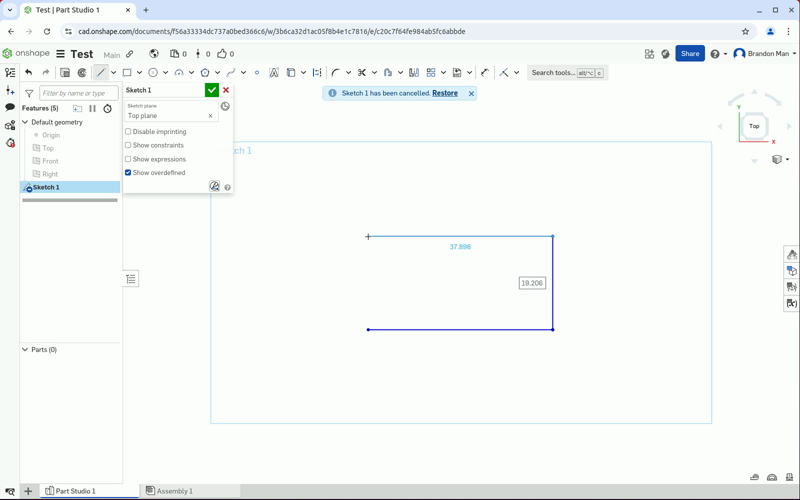
key_up(shift)
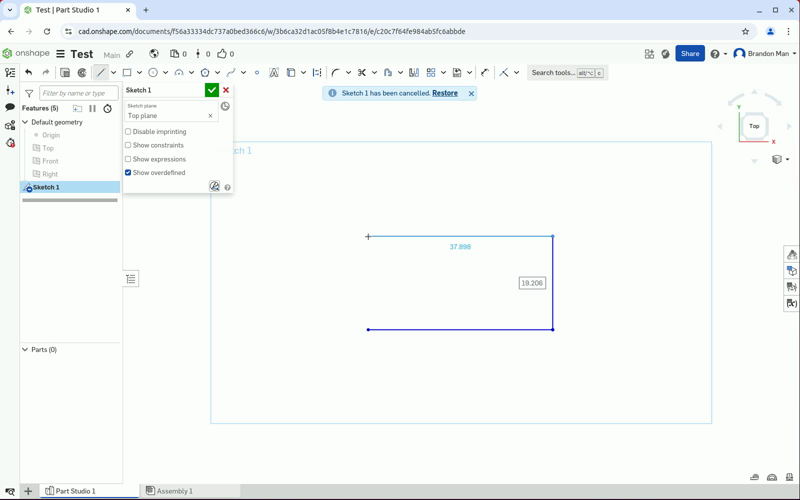
key_down(shift)
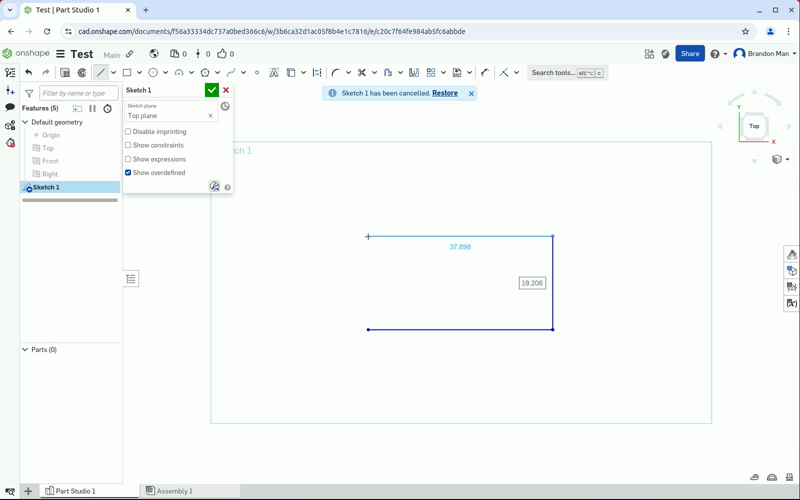
mouse_move(368, 329)
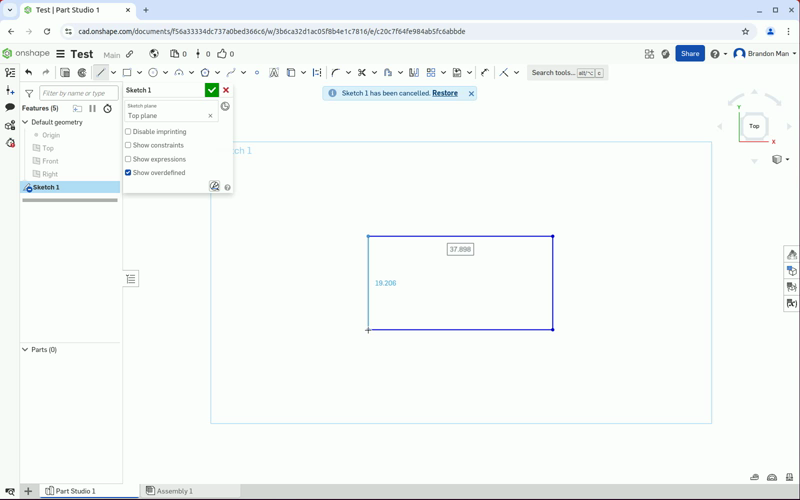
key_up(shift)
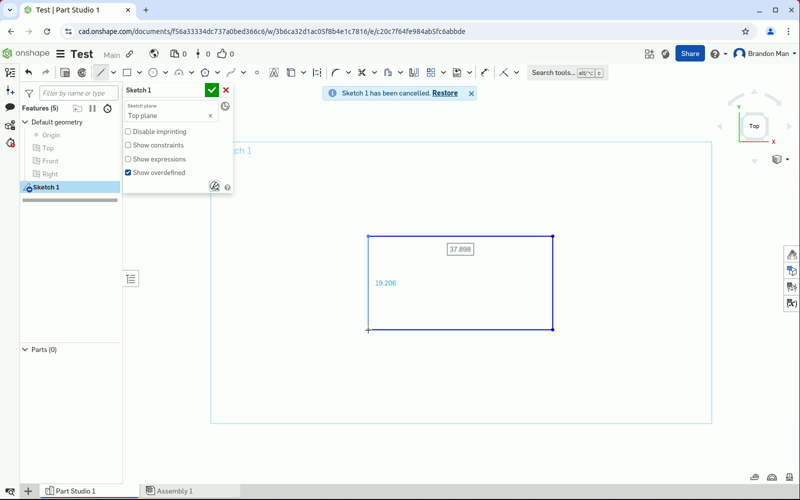
click(368, 329)
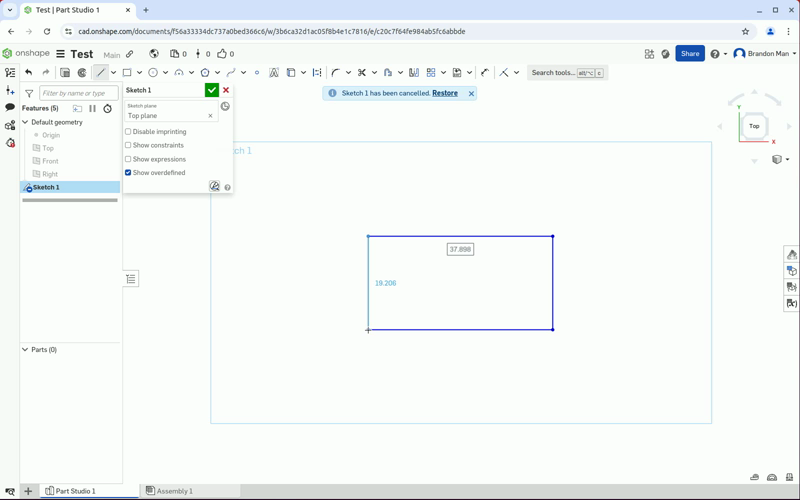
key(esc)
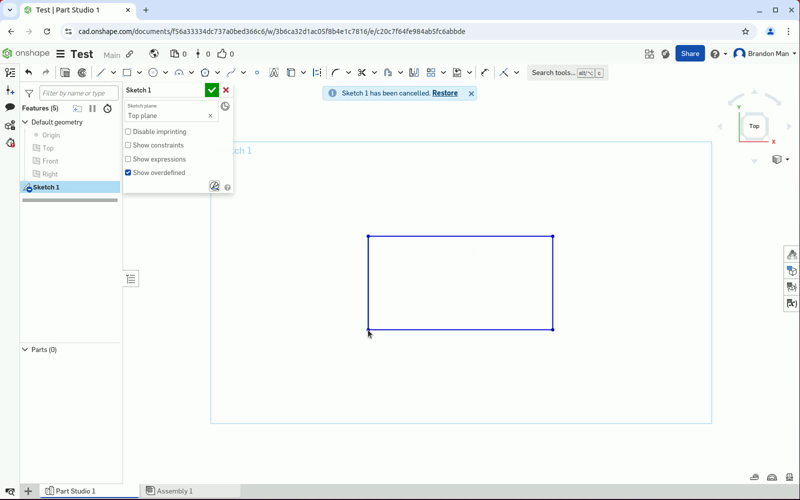
mouse_move(464, 297)
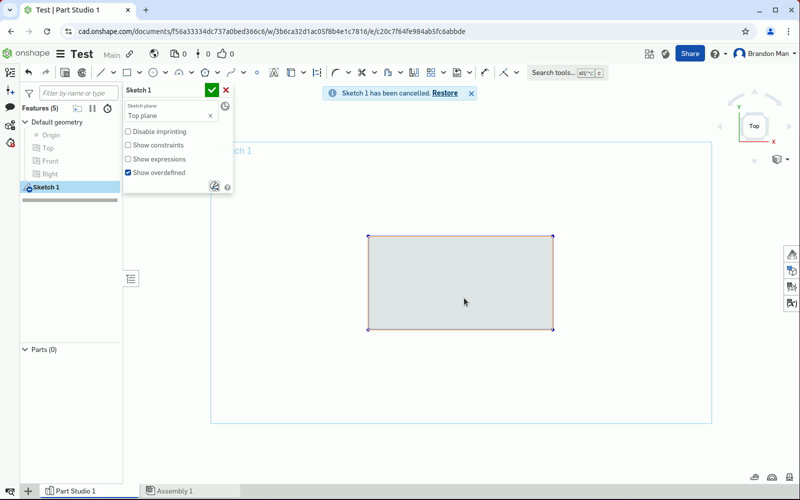
click(464, 297)
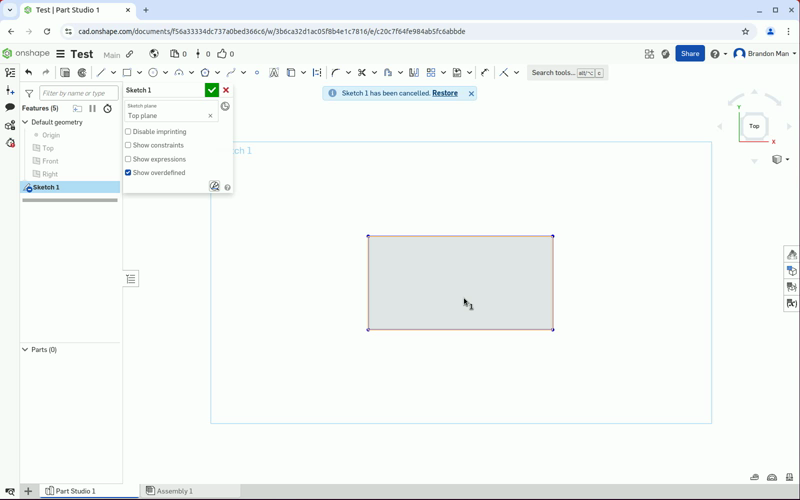
mouse_move(73, 352)
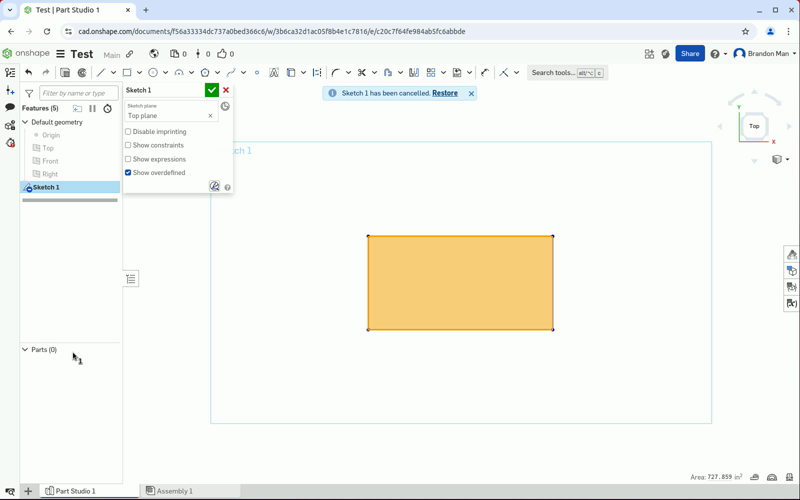
key(shift+y)
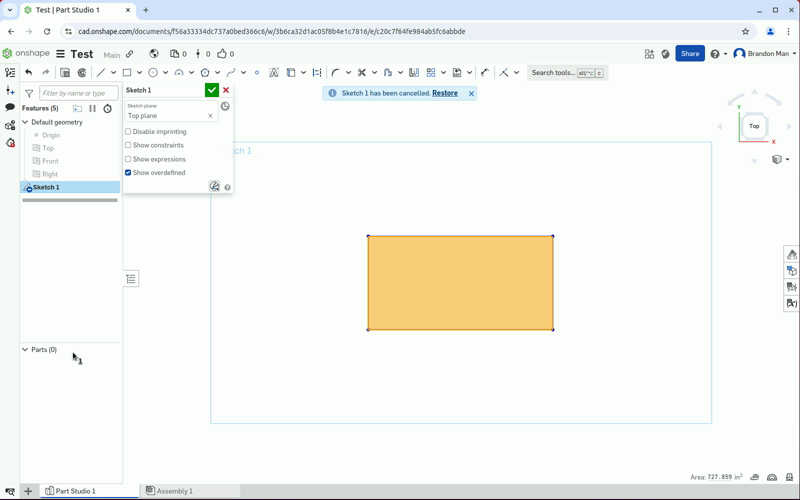
key(shift+e)
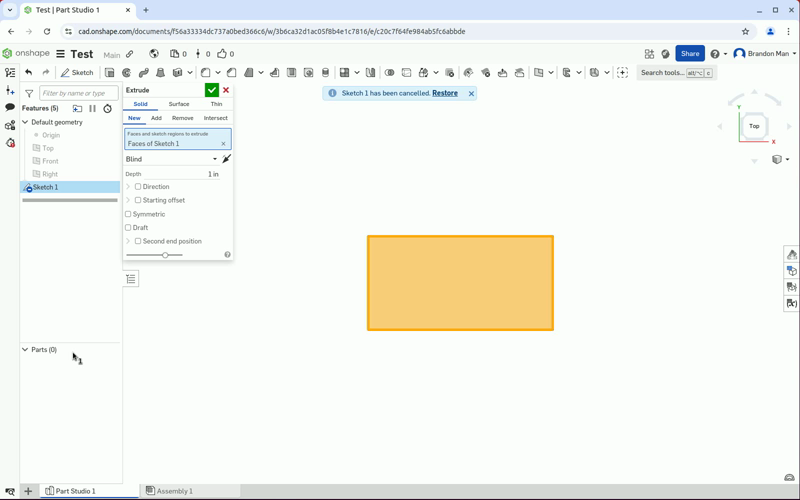
mouse_move(143, 106)
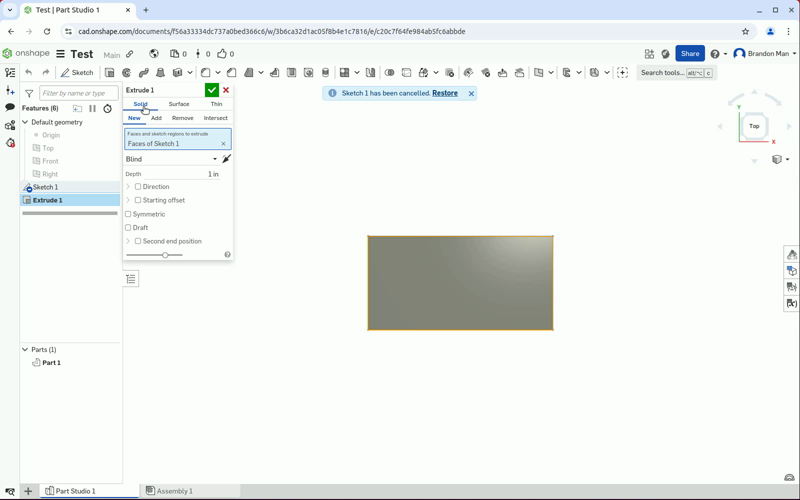
click(143, 106)
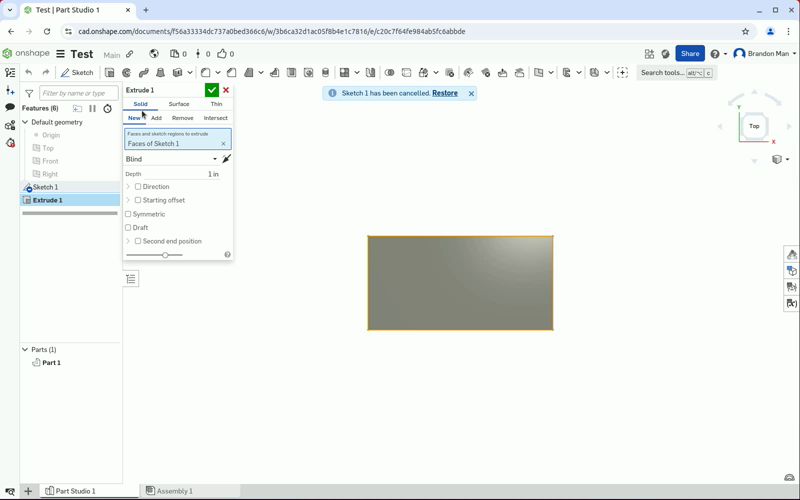
mouse_move(137, 120)
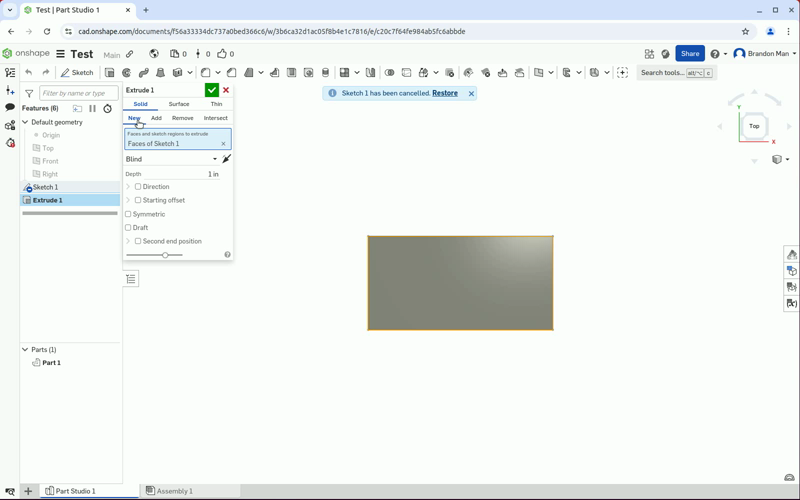
click(137, 120)
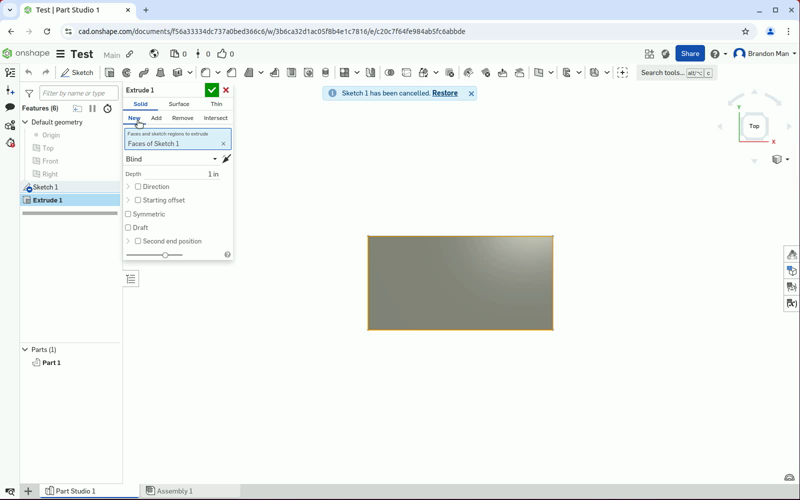
key(tab, 4)
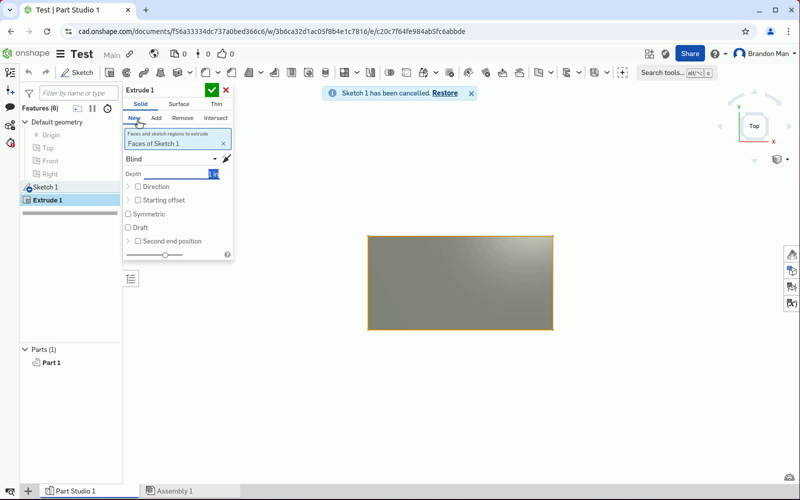
text(23.108)
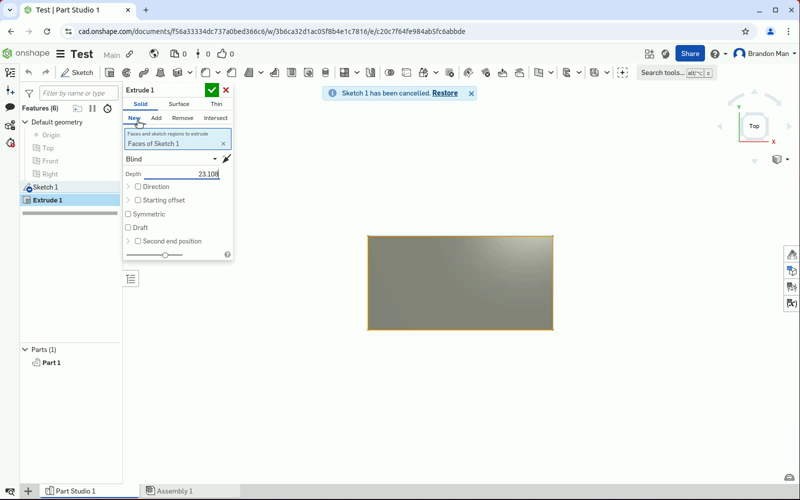
key(enter)
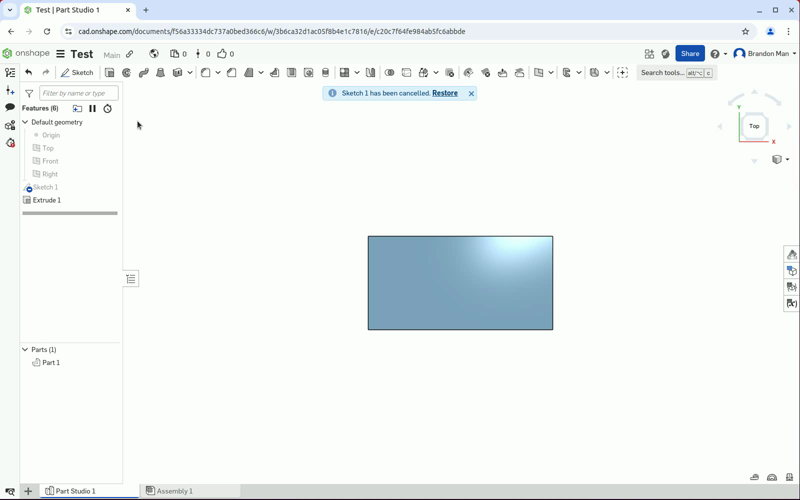
key(shift+h)
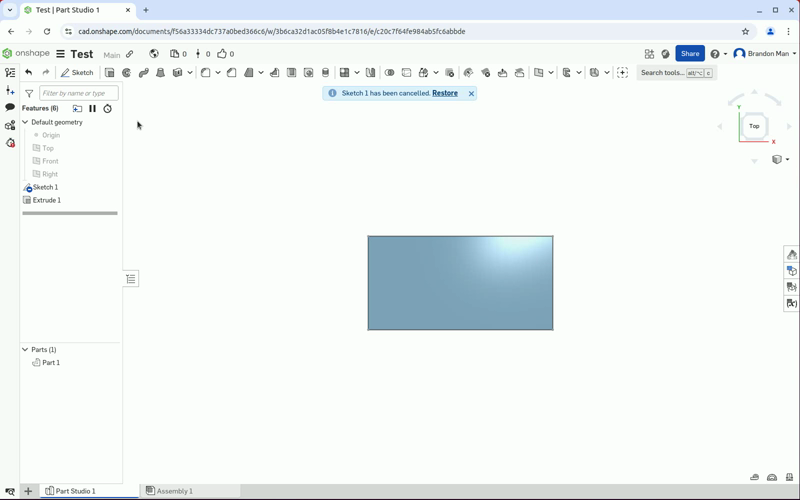
key(shift+h)
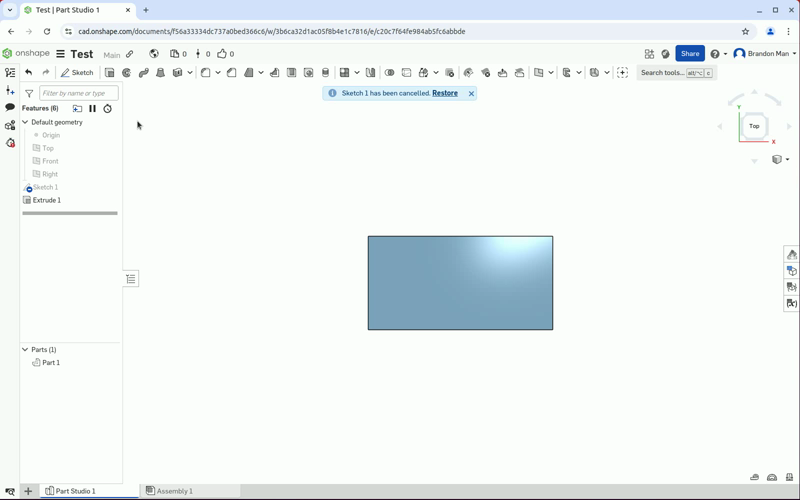
mouse_move(73, 189)
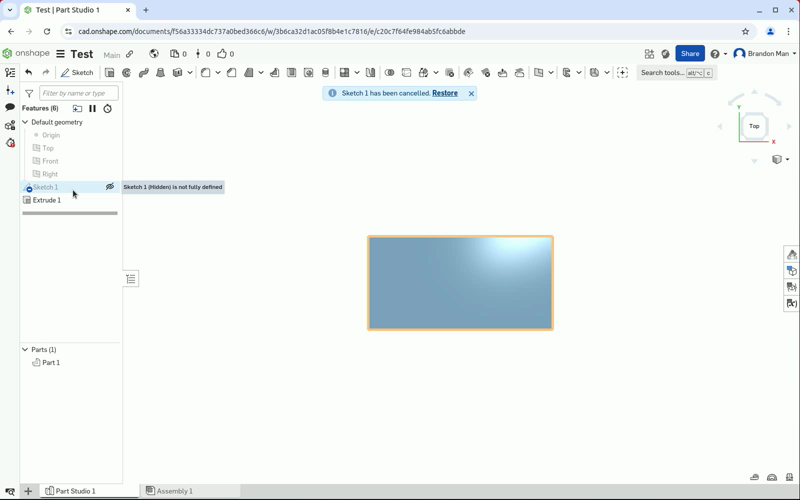
click(73, 189)
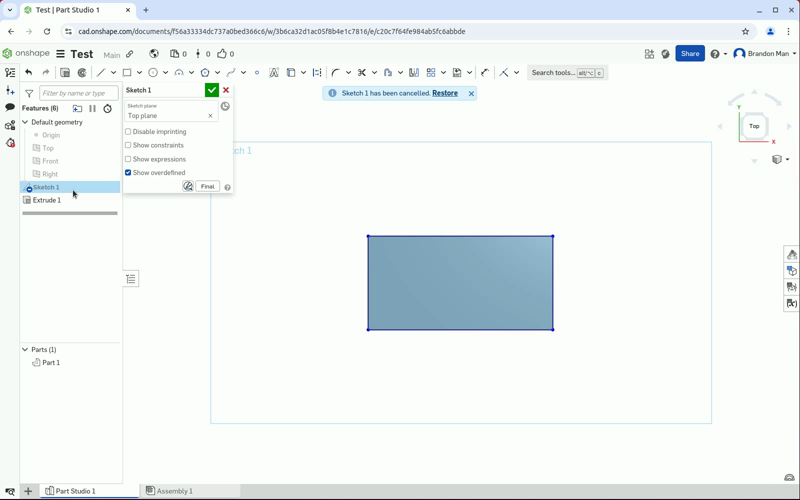
mouse_move(229, 92)
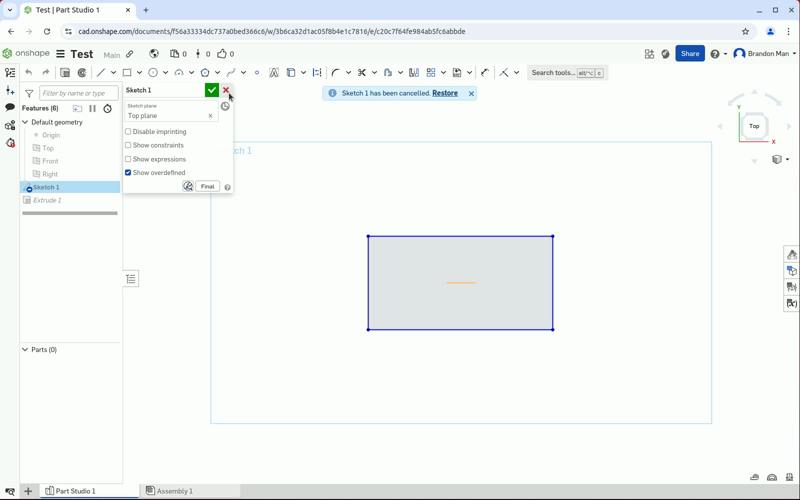
click(229, 92)
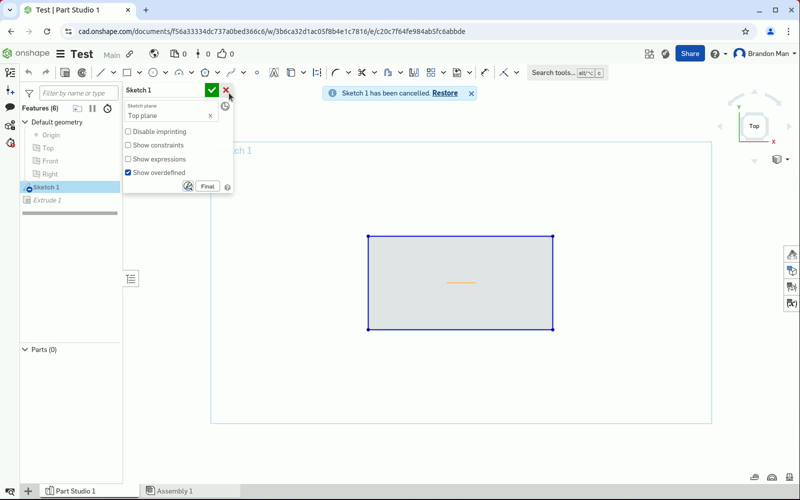
key(shift+s)
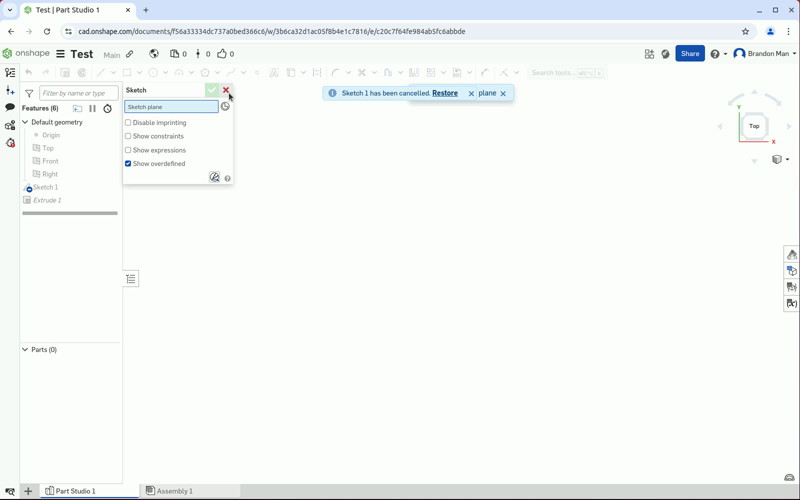
mouse_move(73, 150)
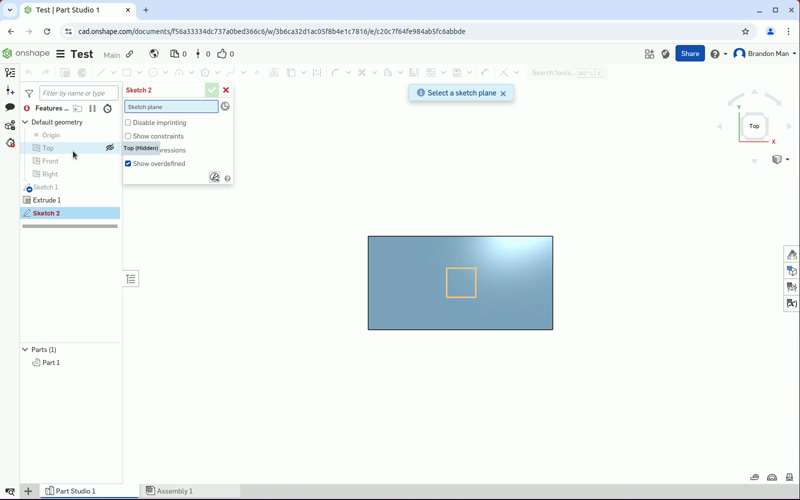
click(73, 150)
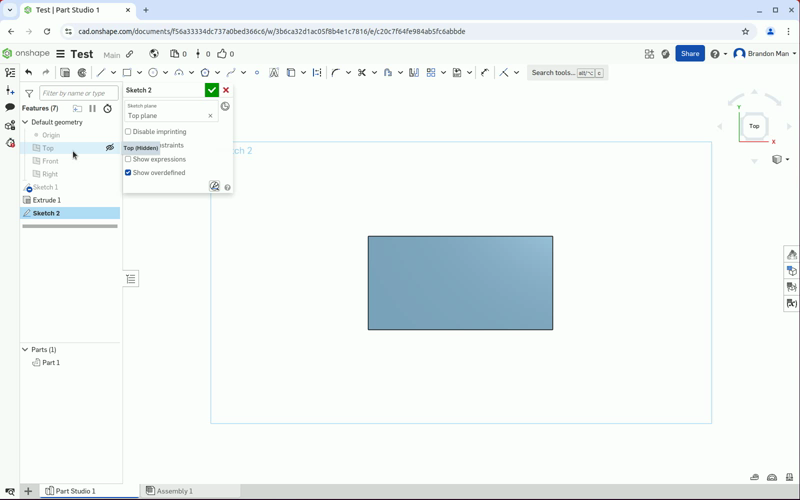
mouse_move(73, 352)
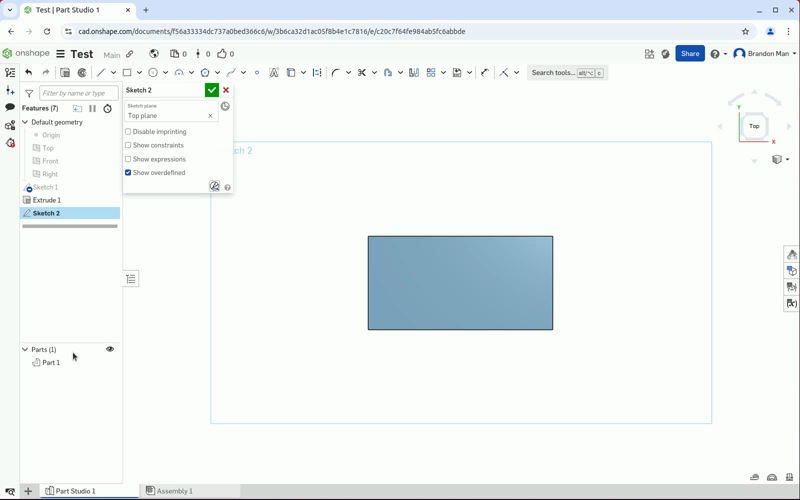
key(y)
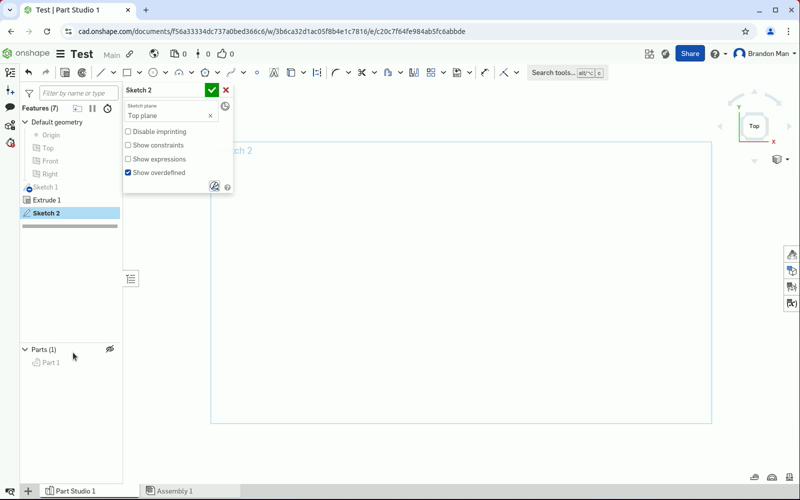
key(c)
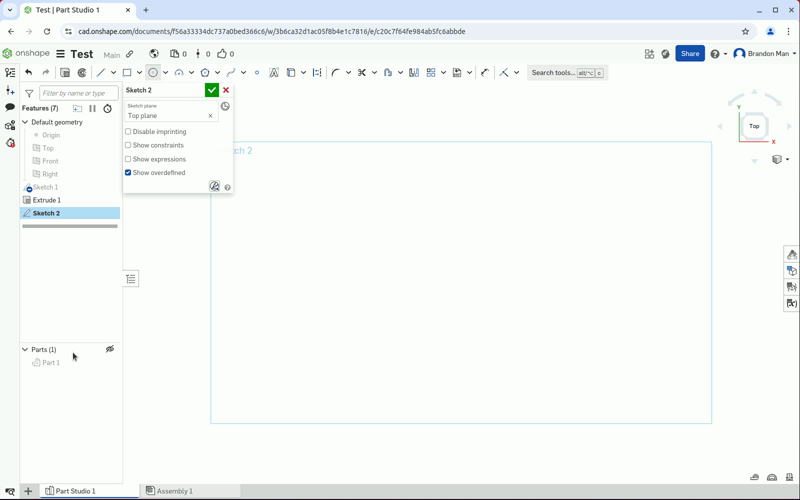
key_down(shift)
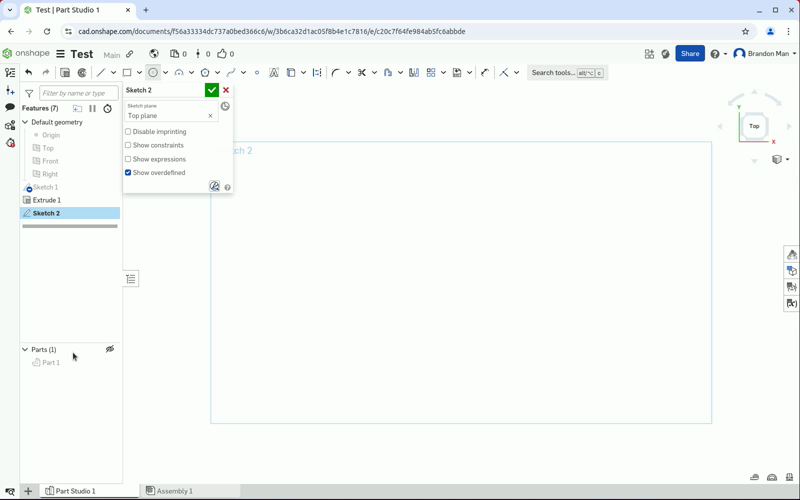
mouse_move(415, 282)
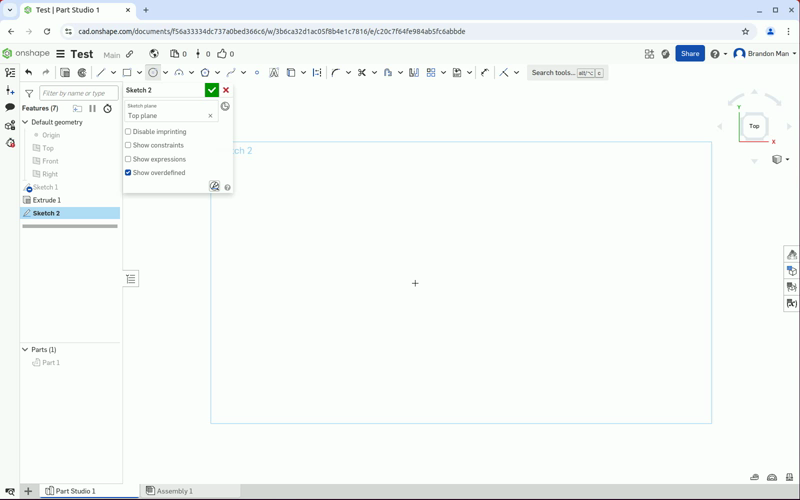
click(415, 282)
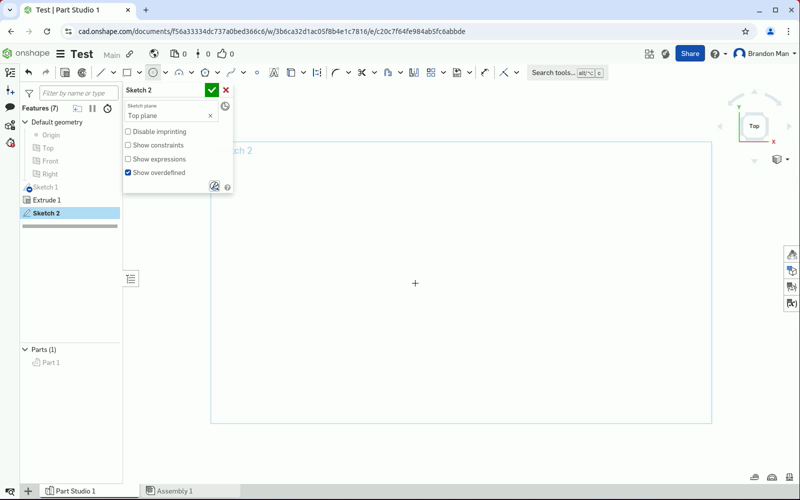
key_up(shift)
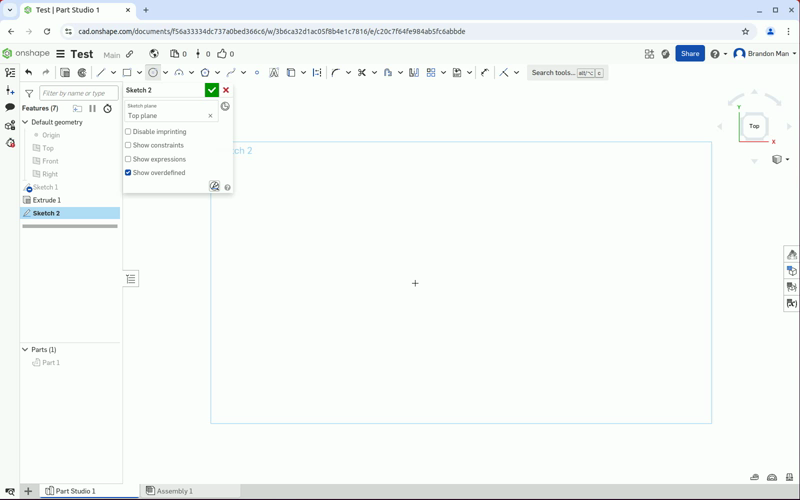
mouse_move(444, 282)
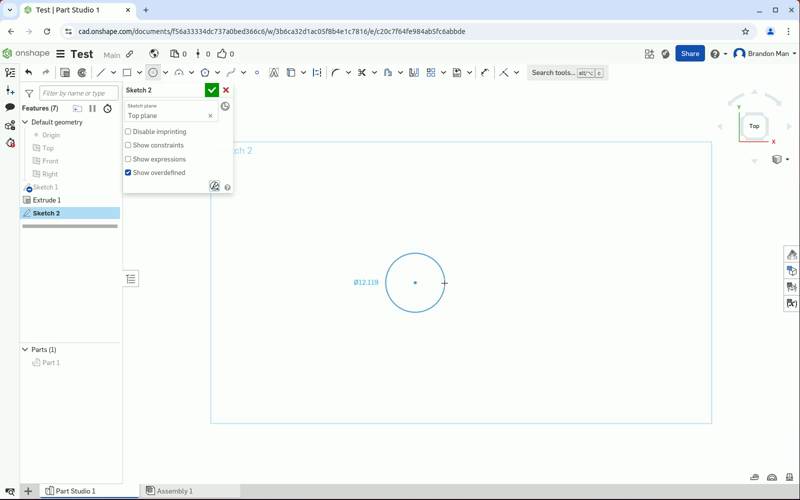
click(444, 282)
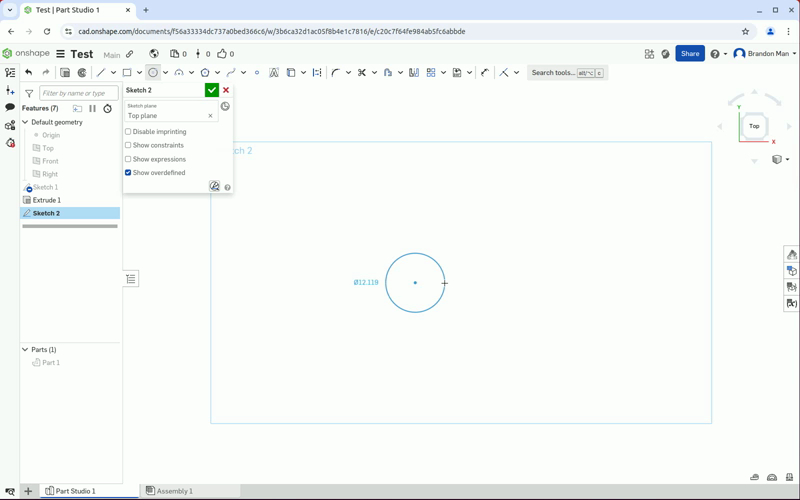
key(esc)
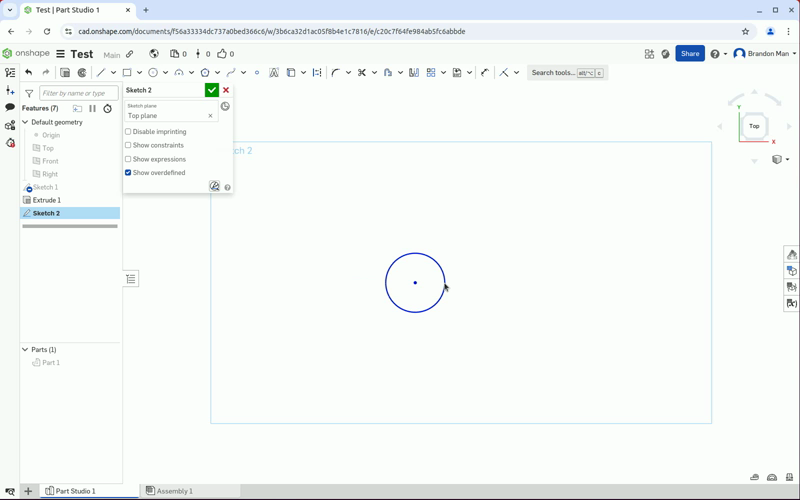
mouse_move(394, 280)
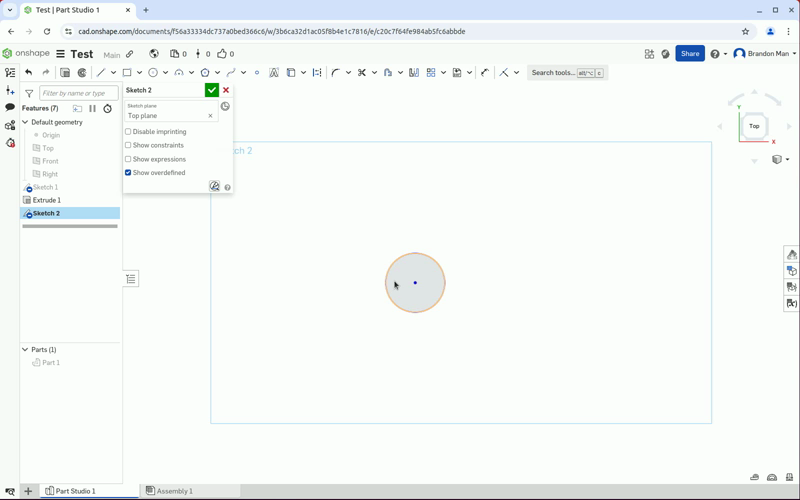
click(394, 280)
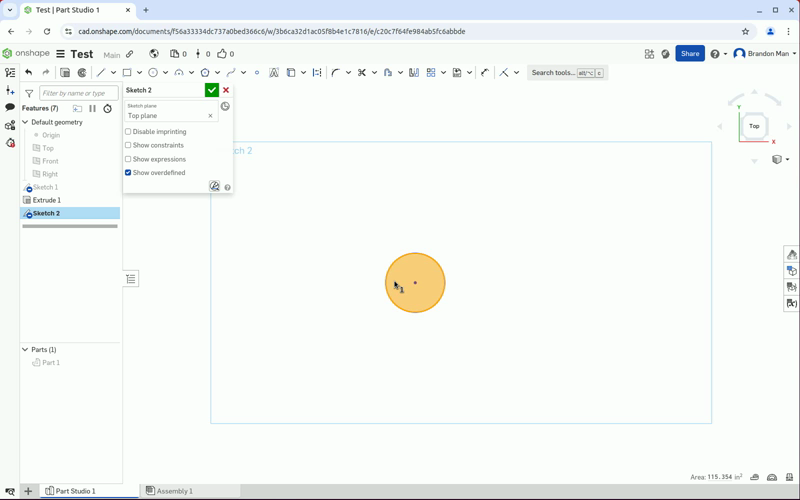
mouse_move(73, 352)
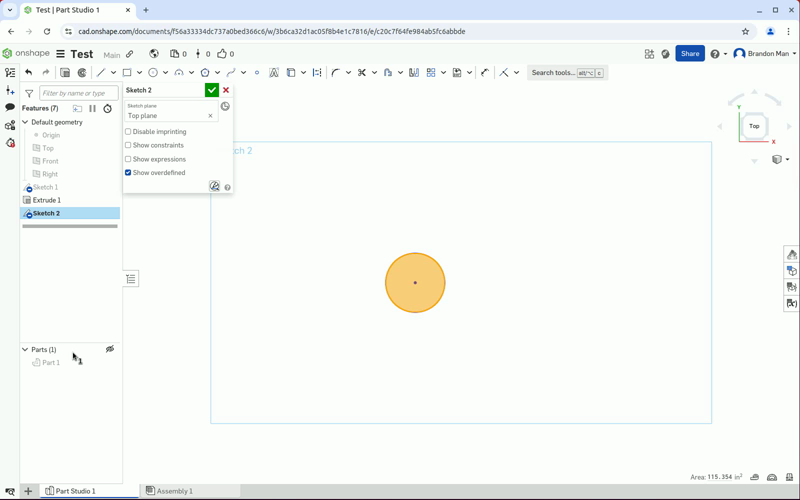
key(shift+y)
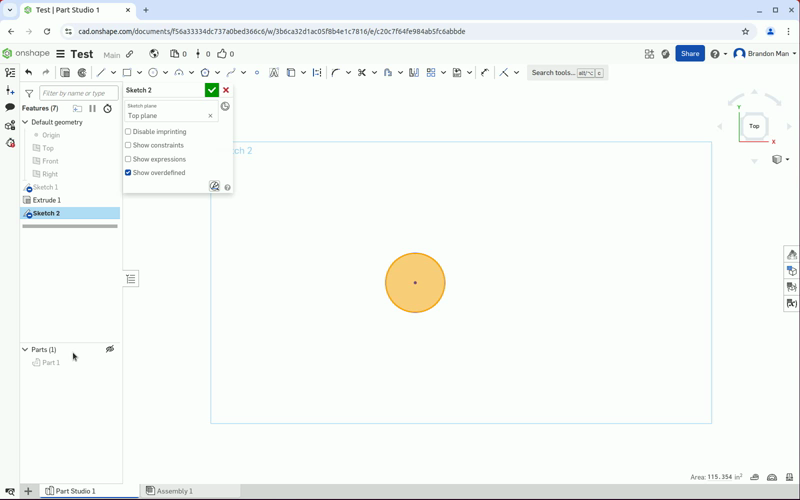
key(shift+e)
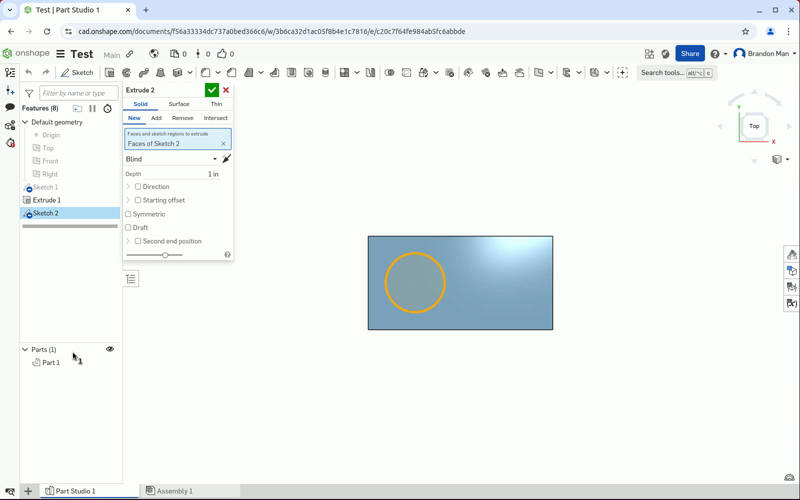
mouse_move(143, 106)
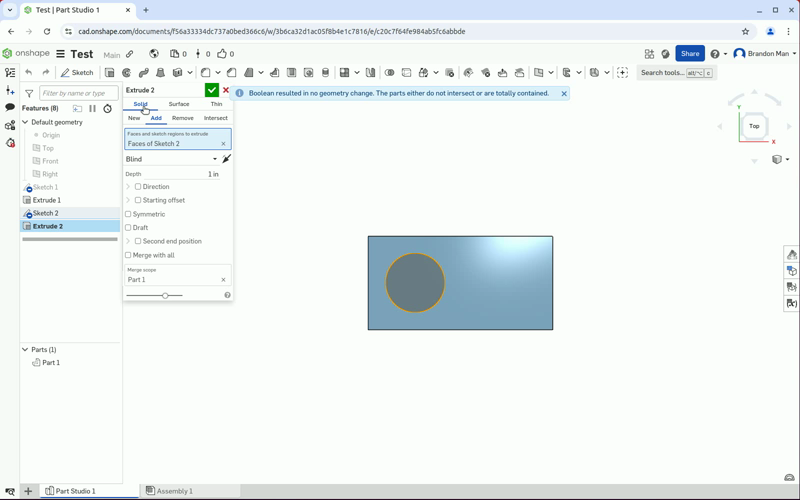
click(143, 106)
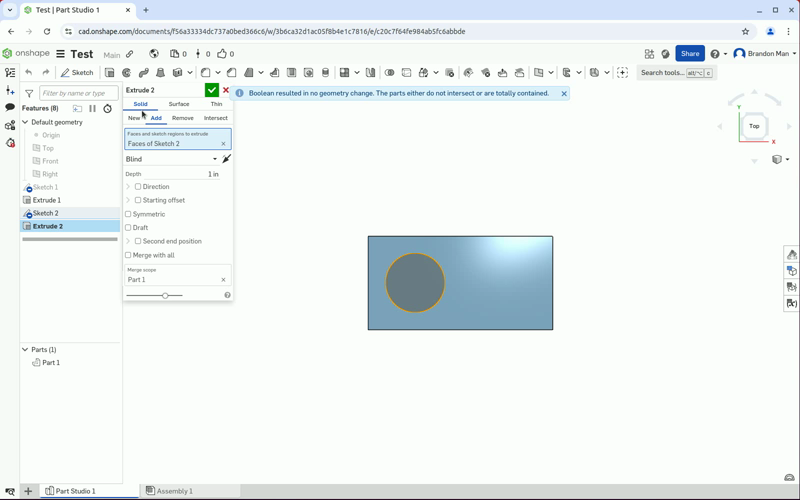
mouse_move(137, 120)
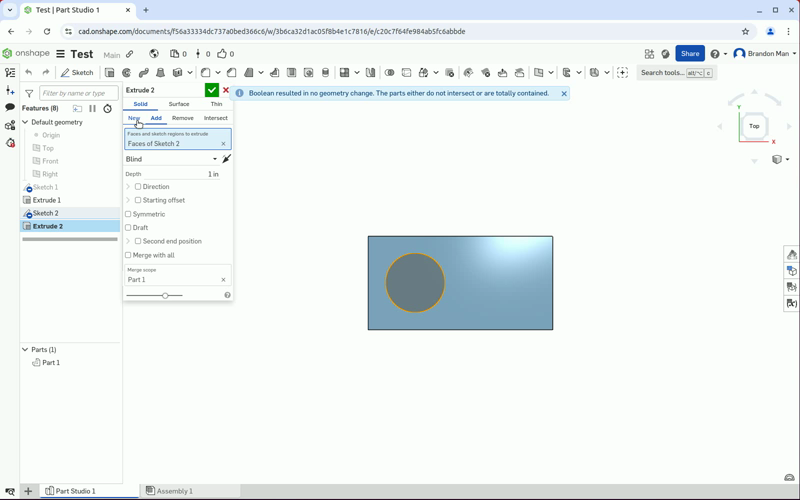
click(137, 120)
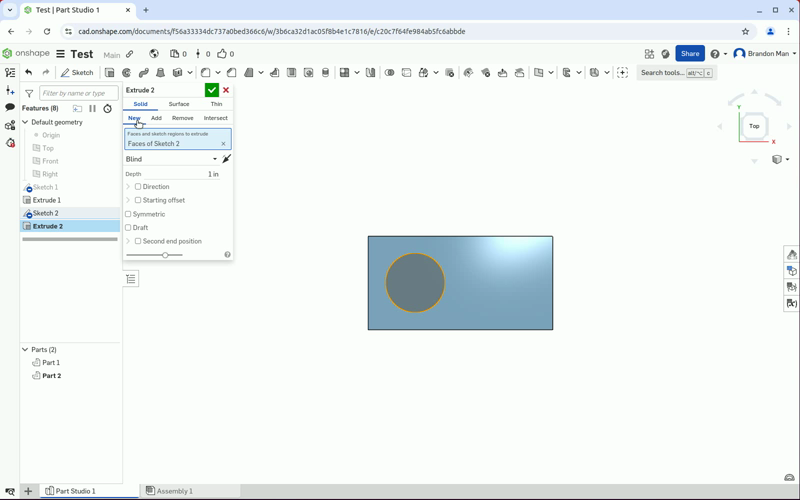
key(tab, 4)
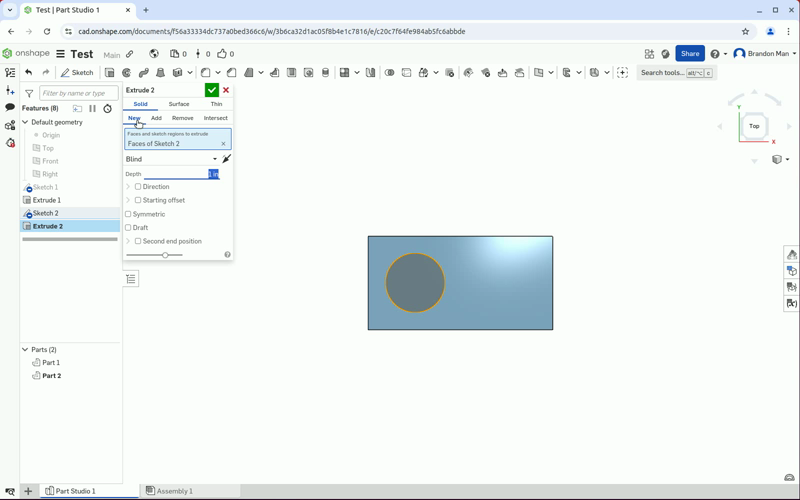
text(-4.333)
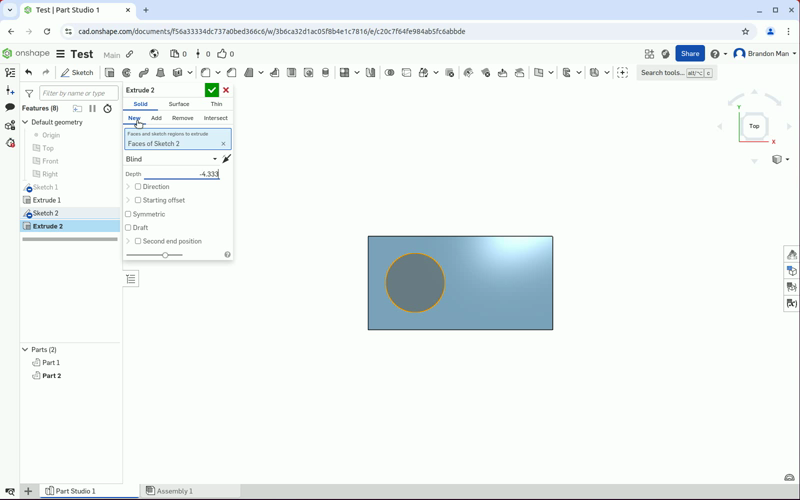
key(enter)
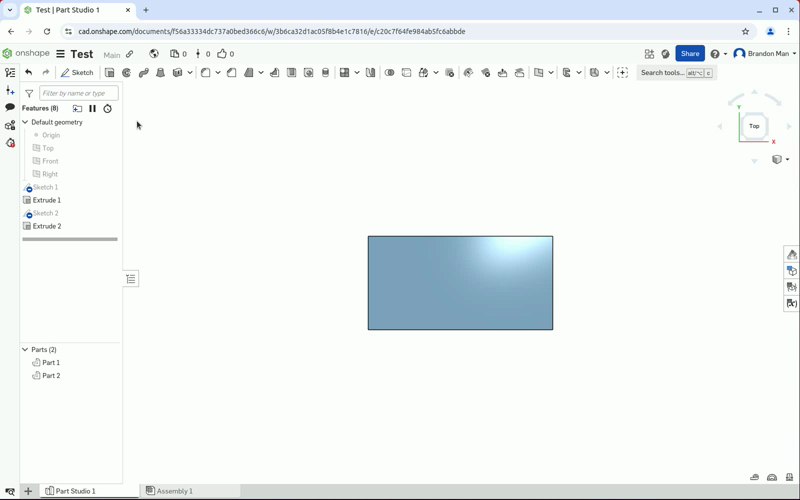
key(shift+h)
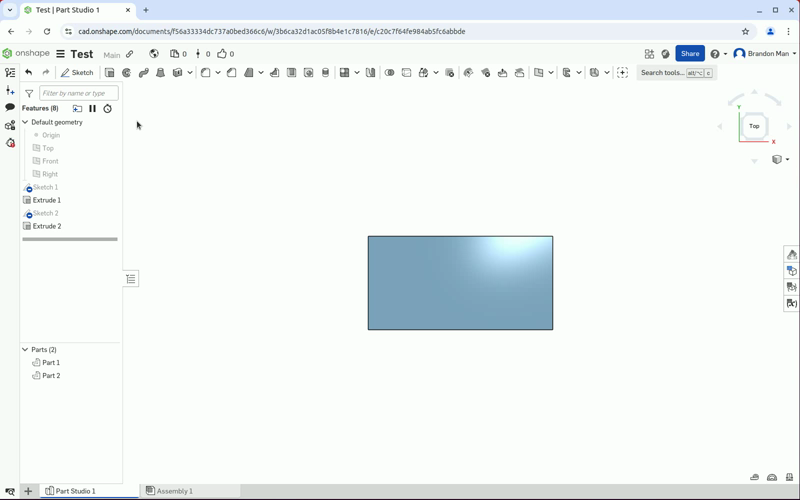
key(shift+h)
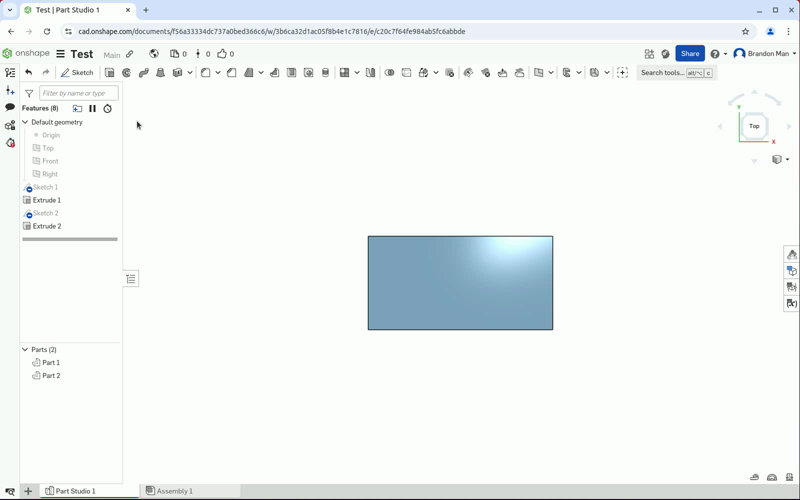
mouse_move(73, 189)
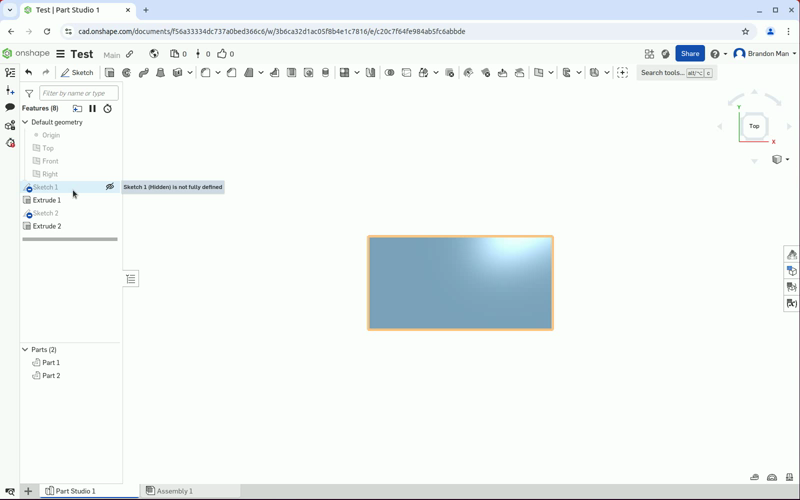
click(73, 189)
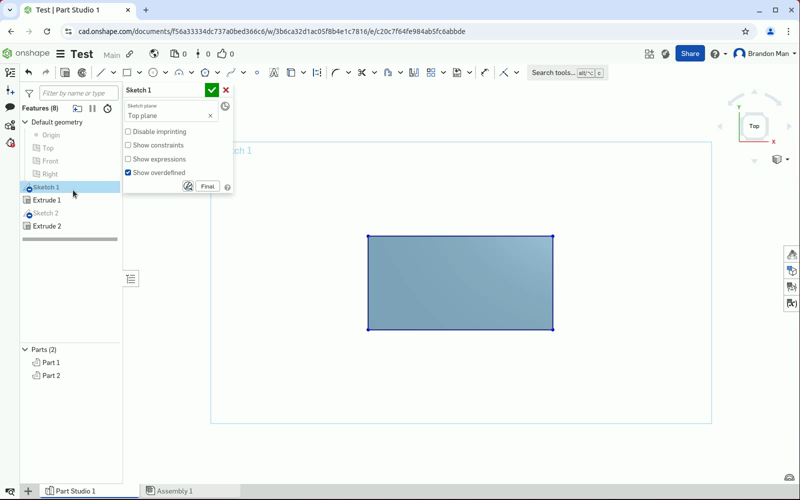
mouse_move(229, 92)
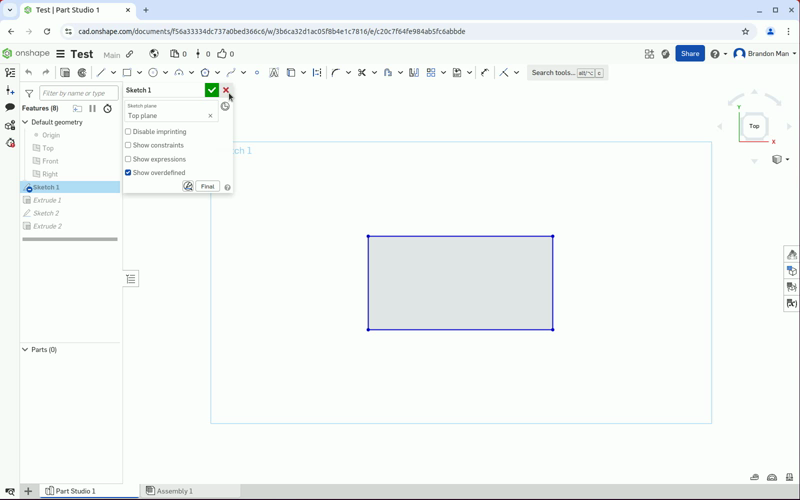
click(229, 92)
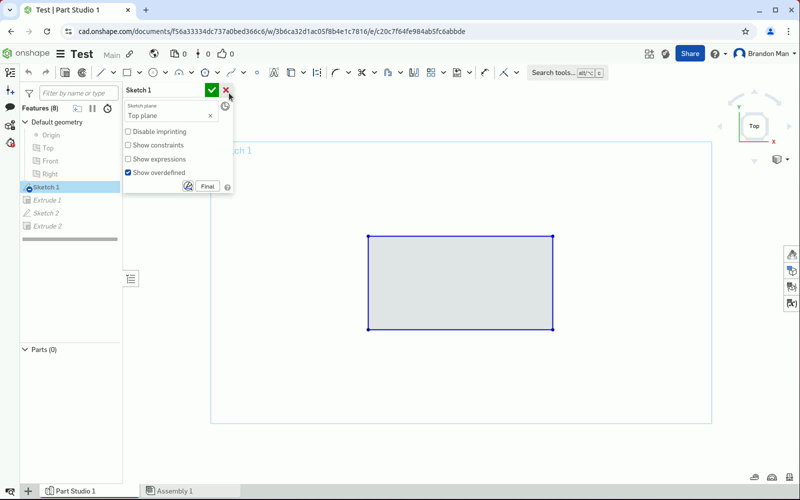
key(shift+s)
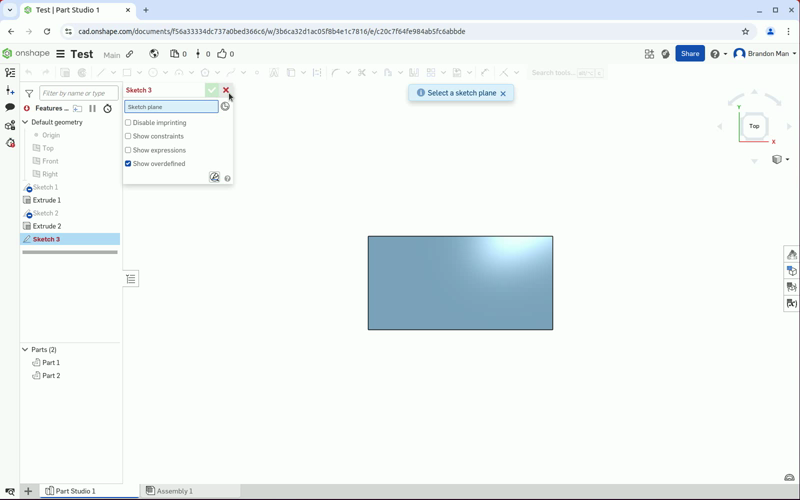
mouse_move(73, 150)
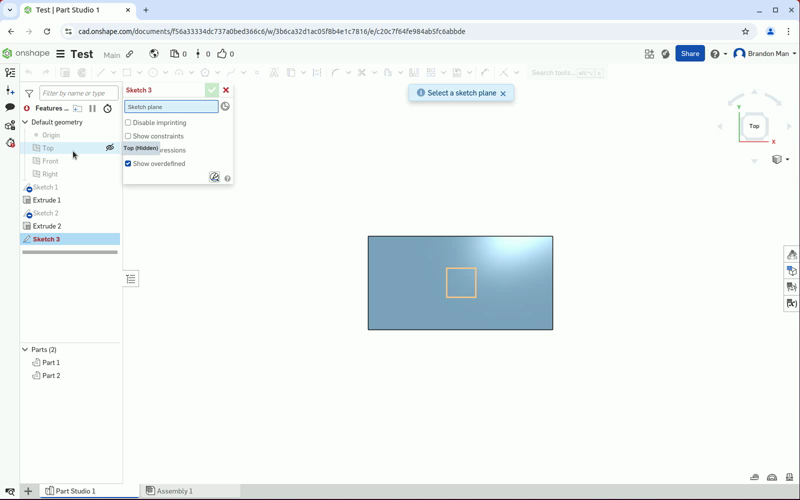
click(73, 150)
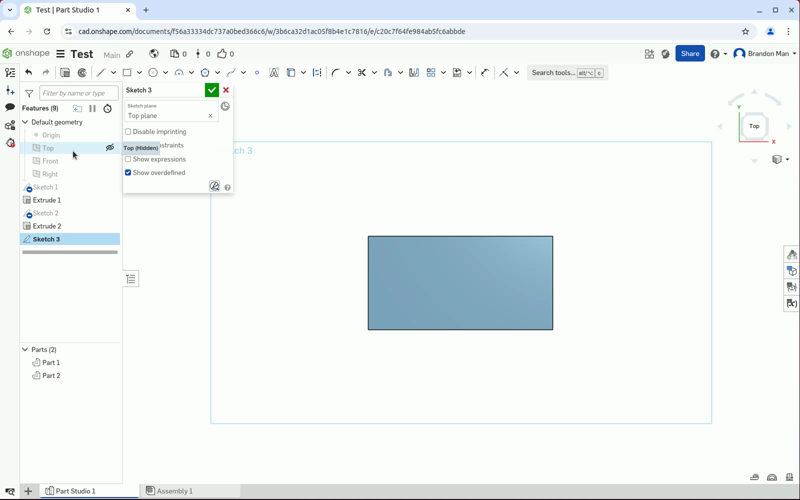
mouse_move(73, 352)
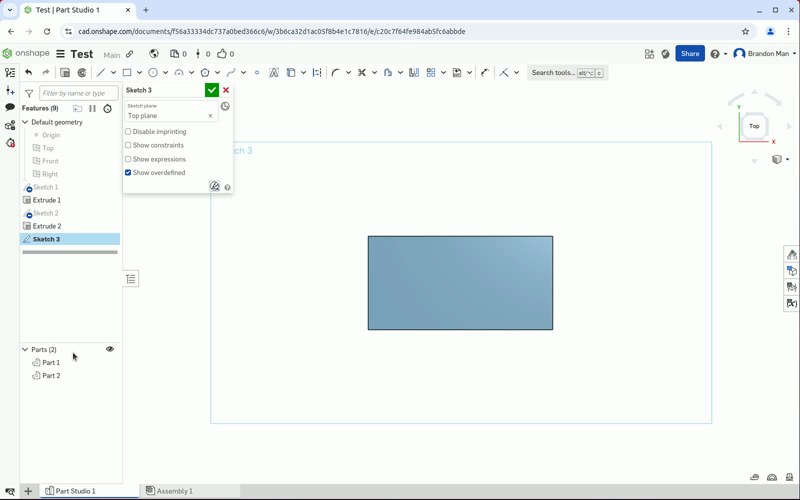
key(y)
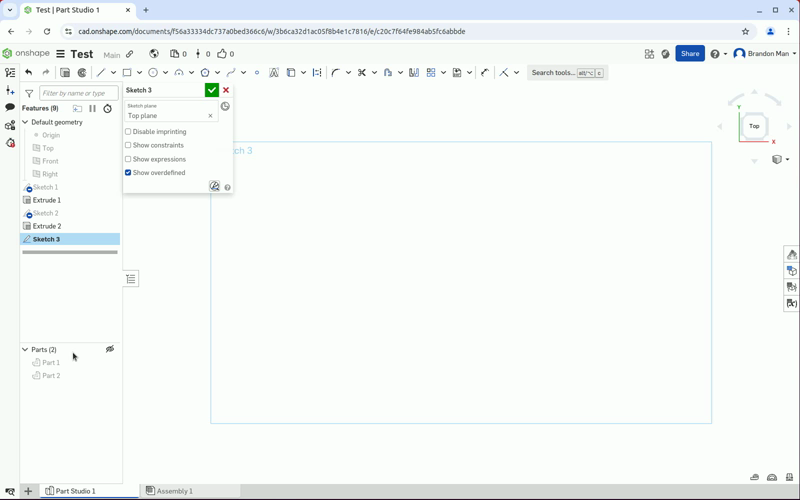
key(c)
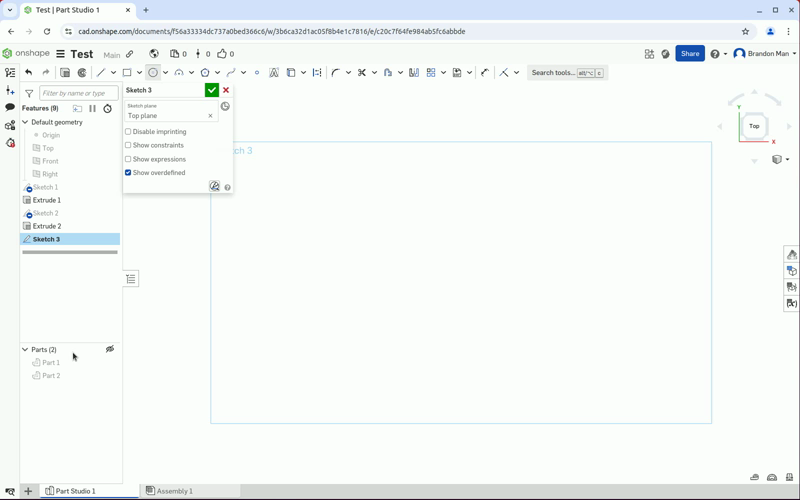
key_down(shift)
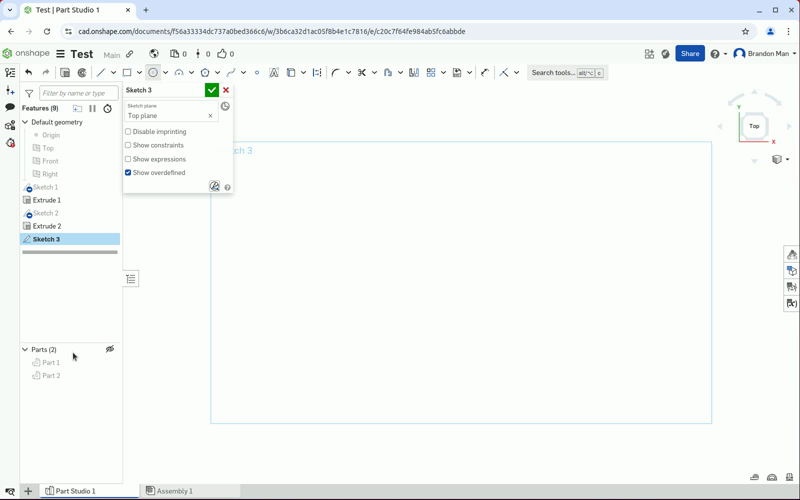
mouse_move(507, 282)
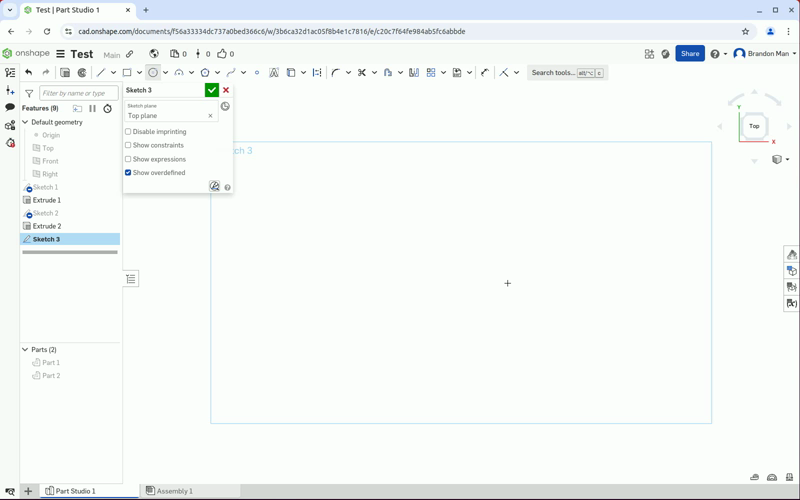
click(507, 282)
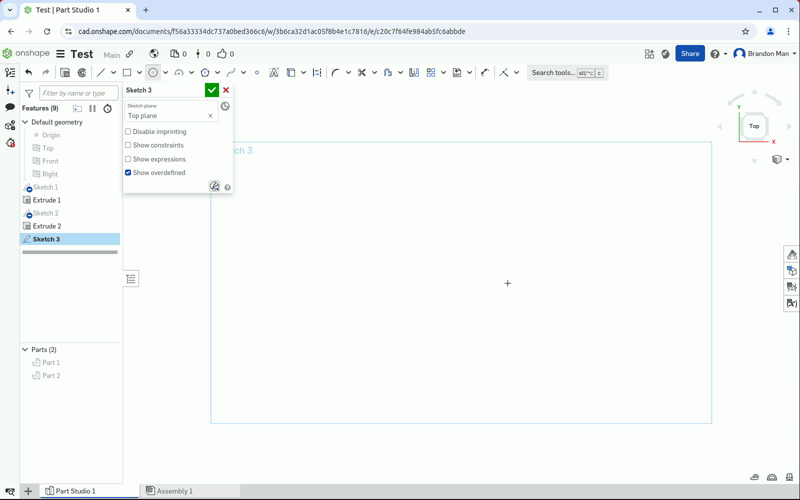
key_up(shift)
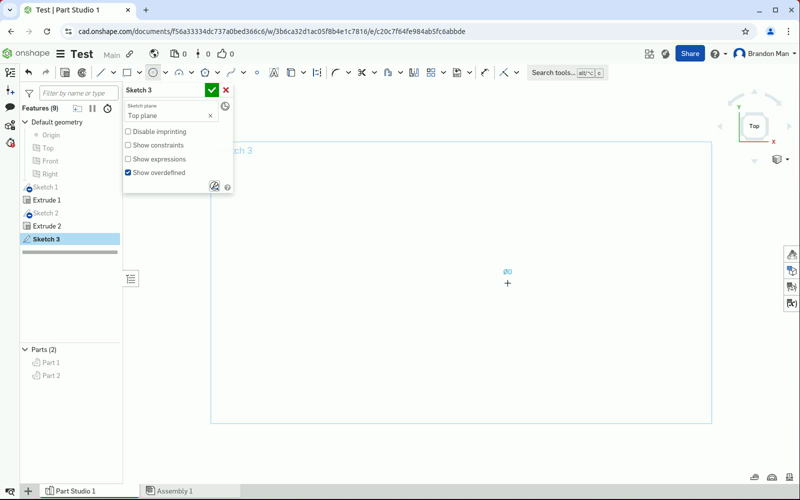
mouse_move(537, 282)
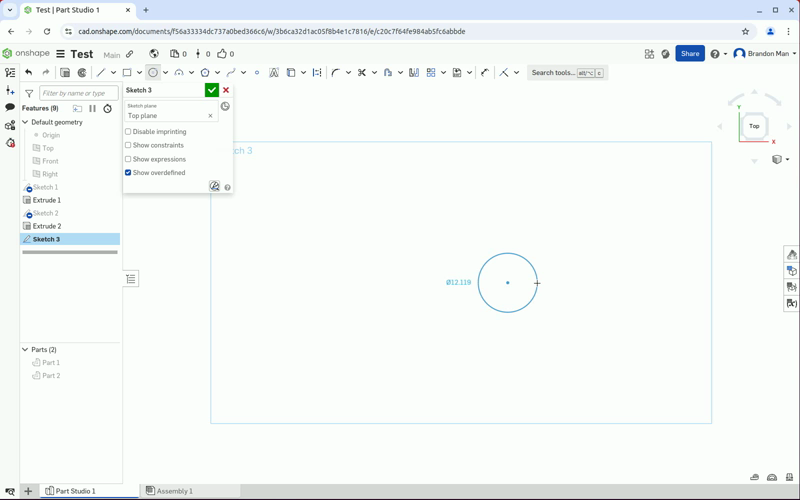
click(537, 282)
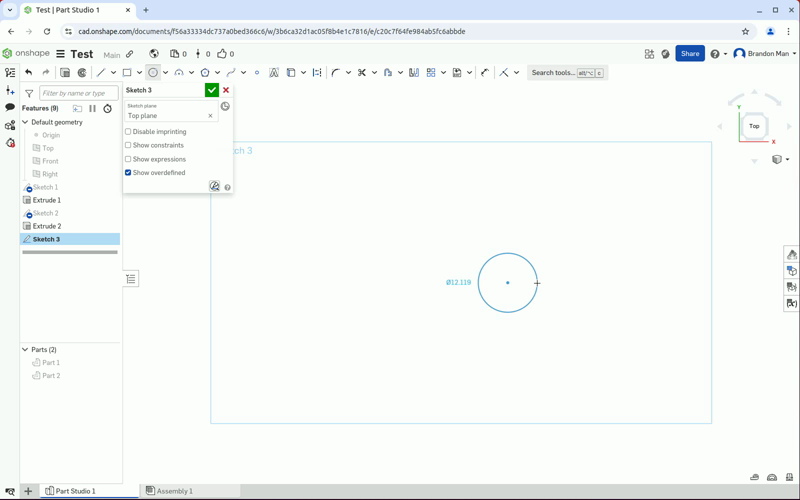
key(esc)
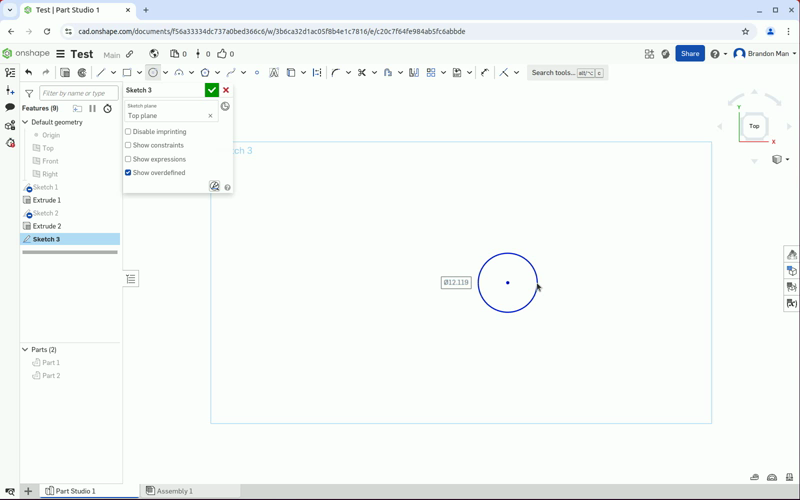
mouse_move(491, 287)
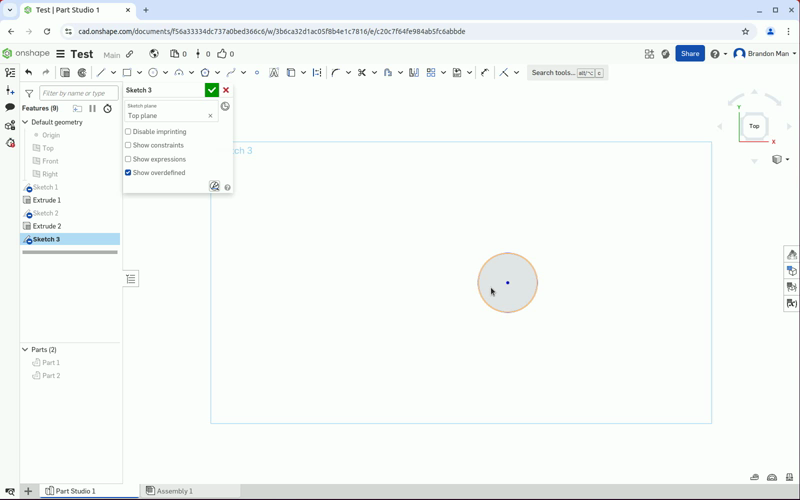
click(491, 287)
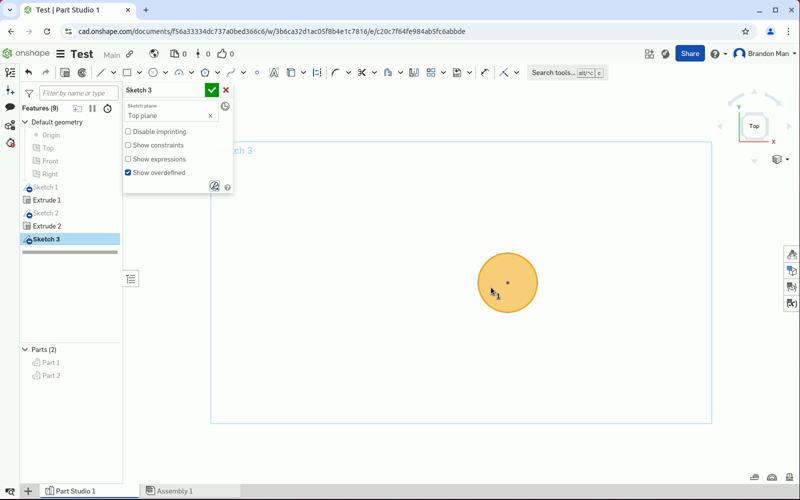
mouse_move(73, 352)
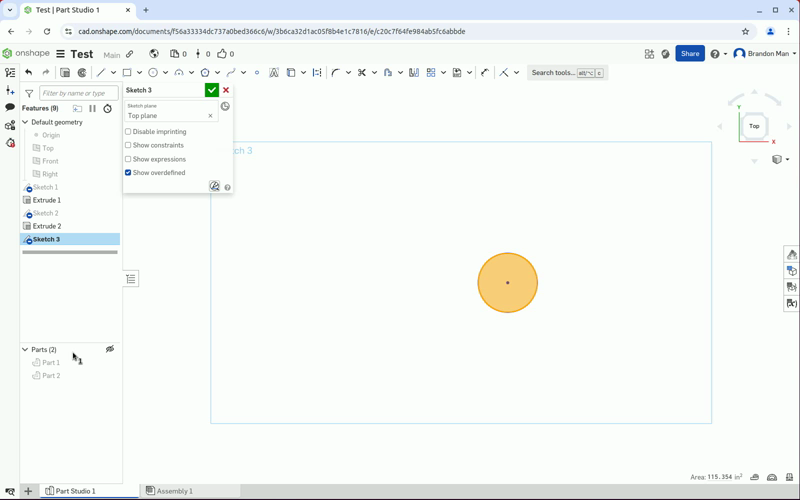
key(shift+y)
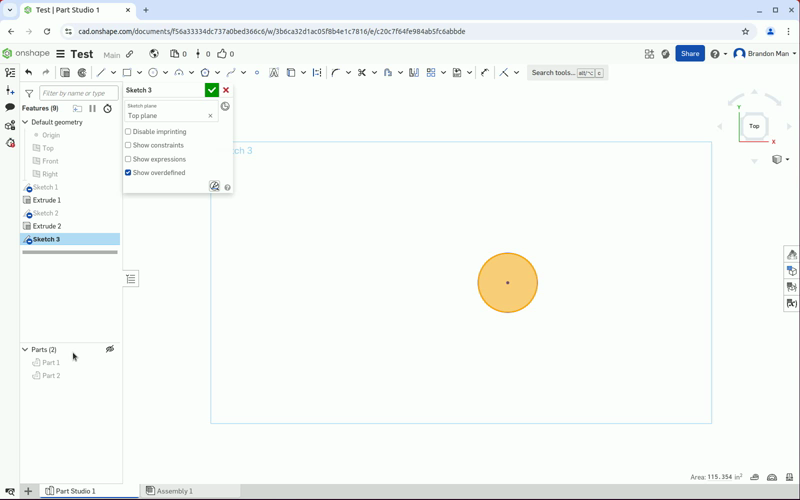
key(shift+e)
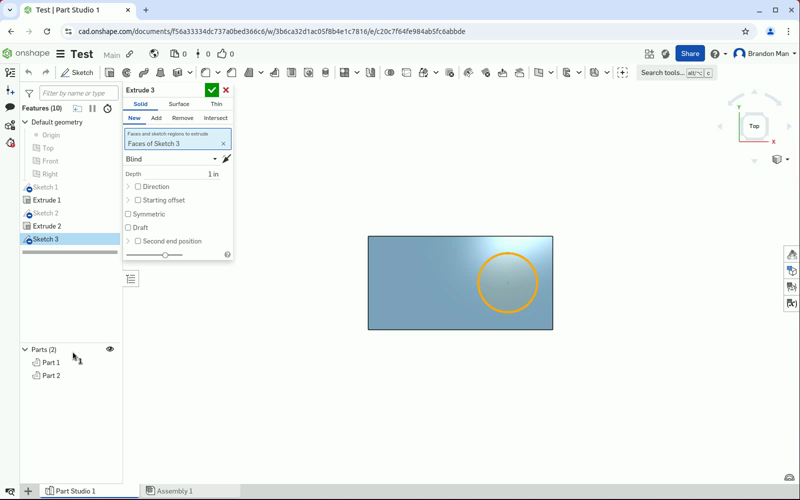
mouse_move(143, 106)
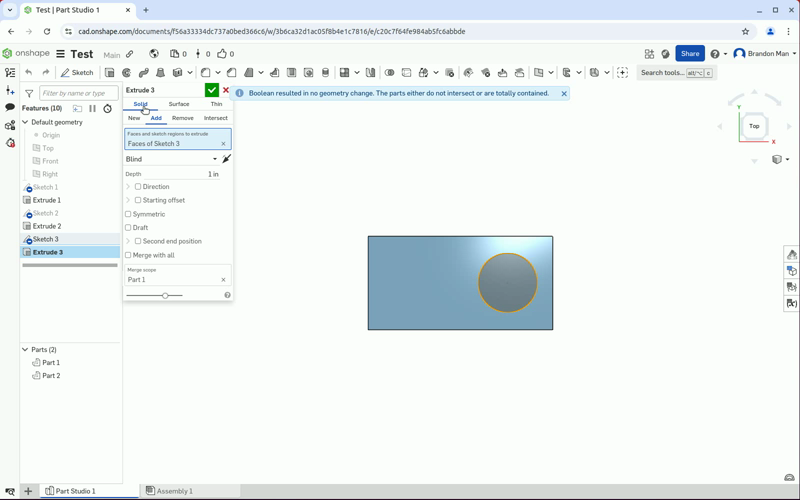
click(143, 106)
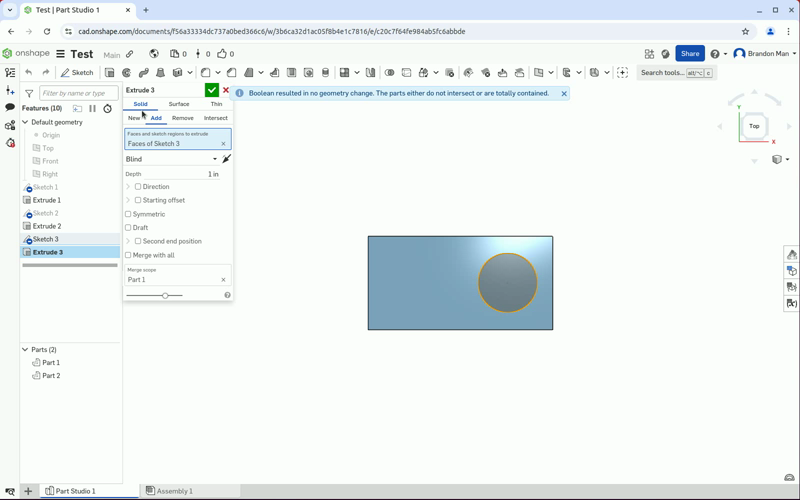
mouse_move(137, 120)
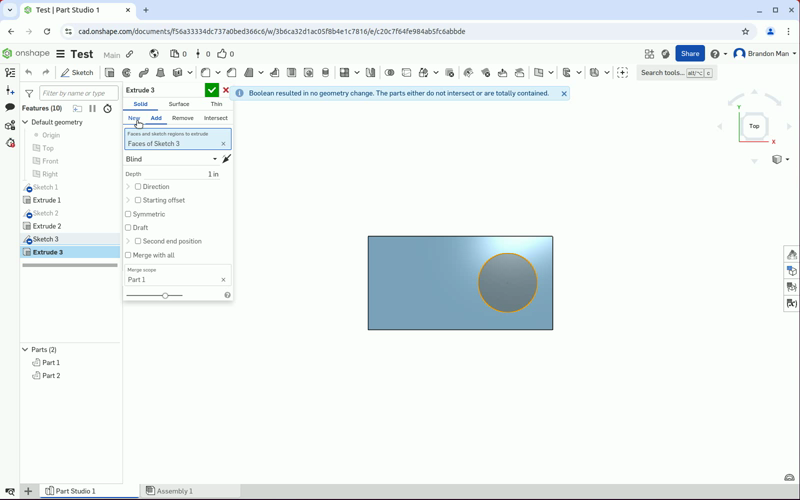
click(137, 120)
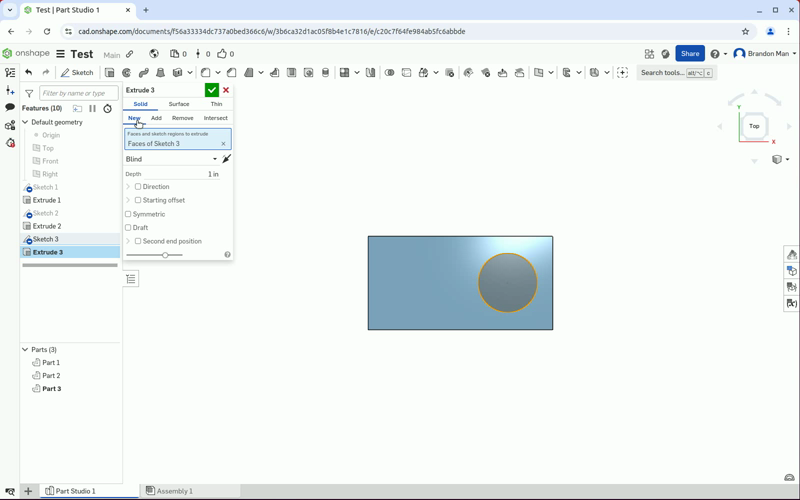
key(tab, 4)
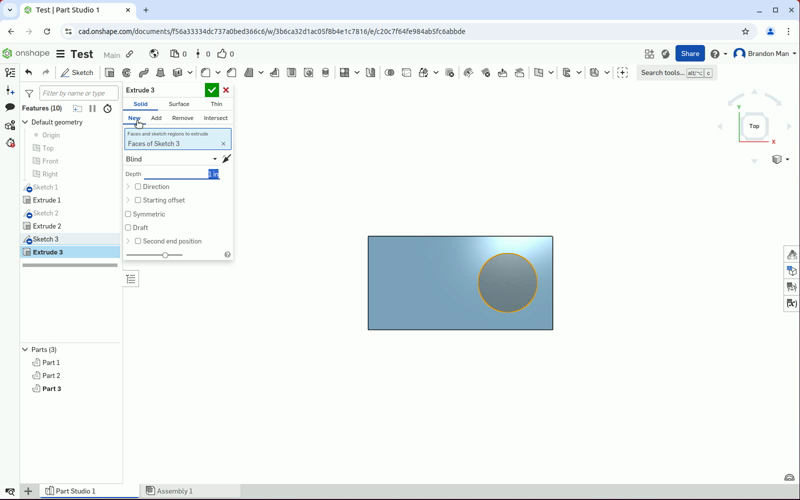
text(-4.333)
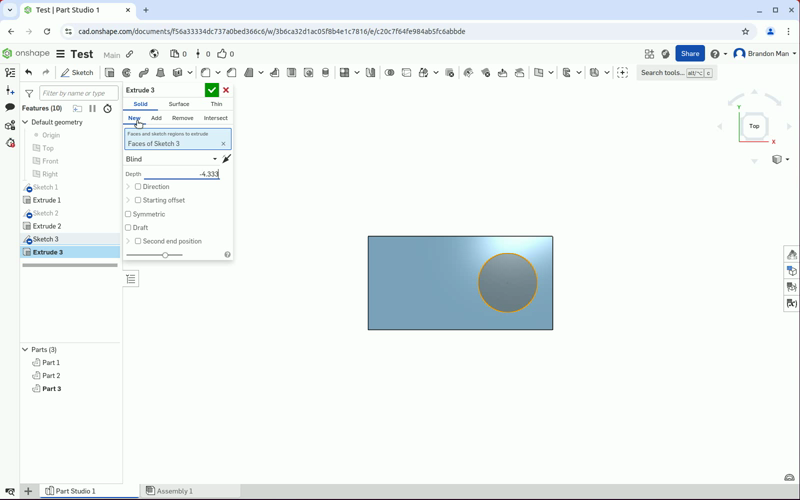
key(enter)
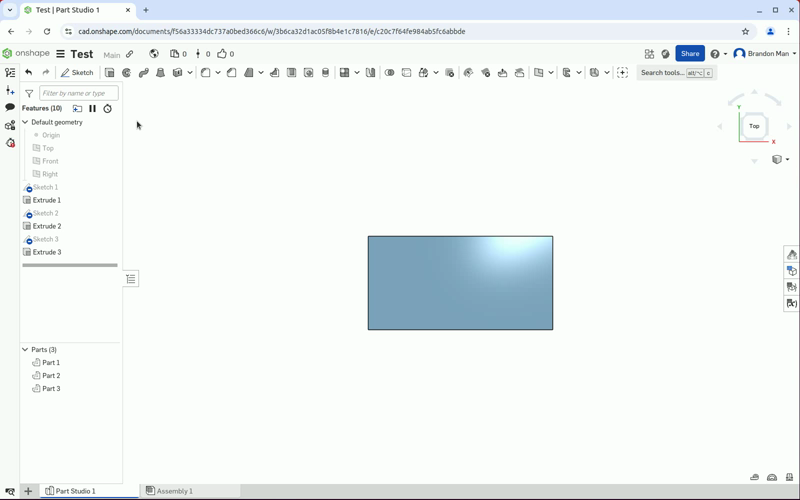
key(shift+h)
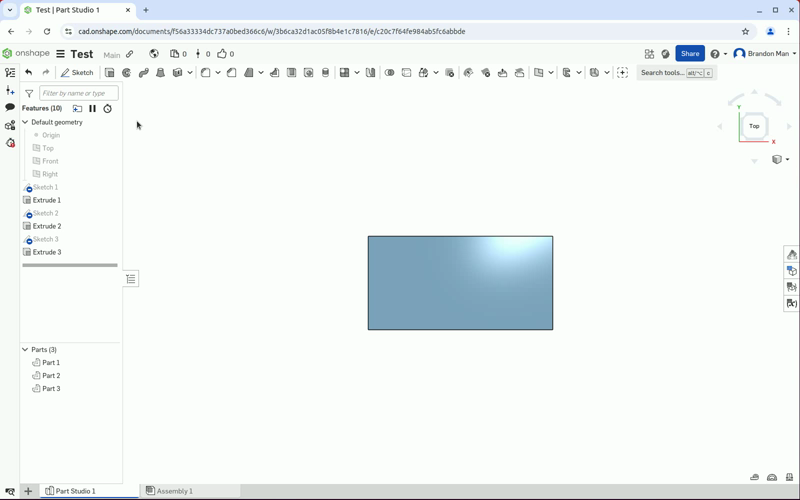
key(shift+h)
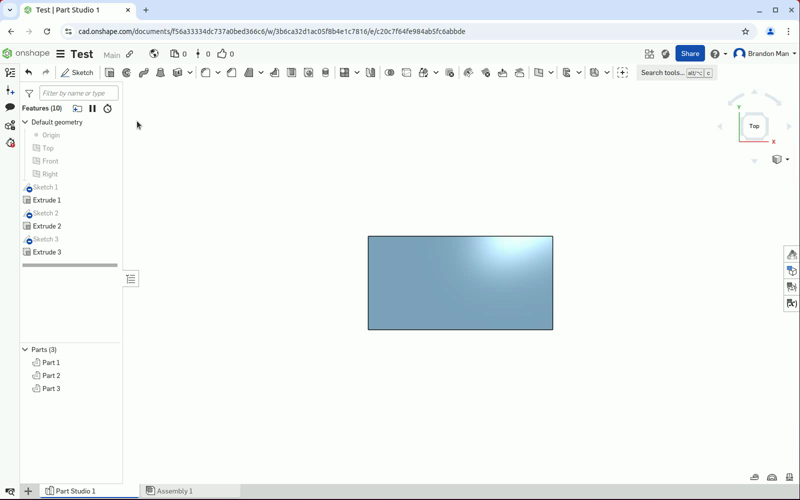
mouse_move(73, 189)
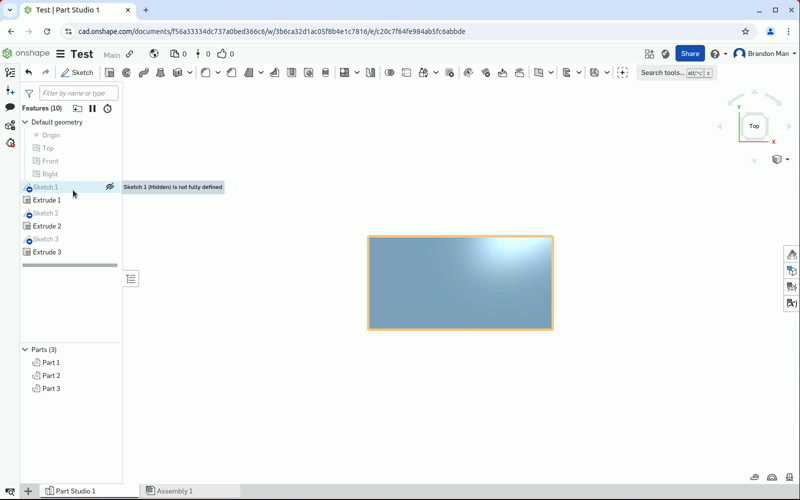
click(73, 189)
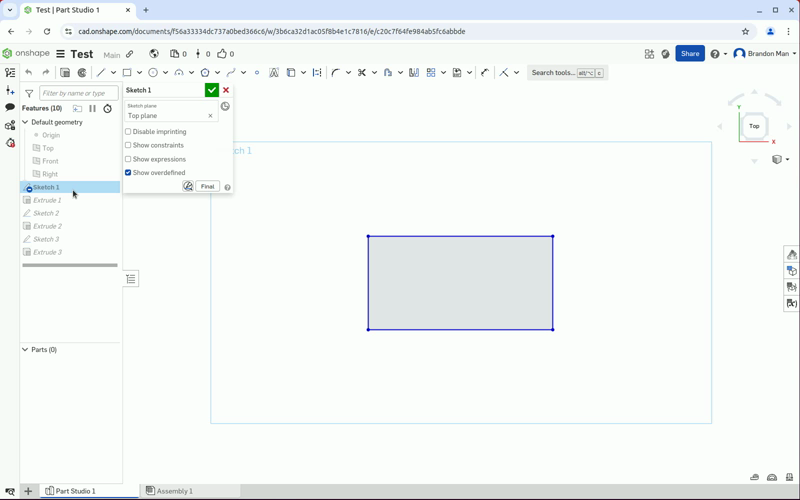
mouse_move(229, 92)
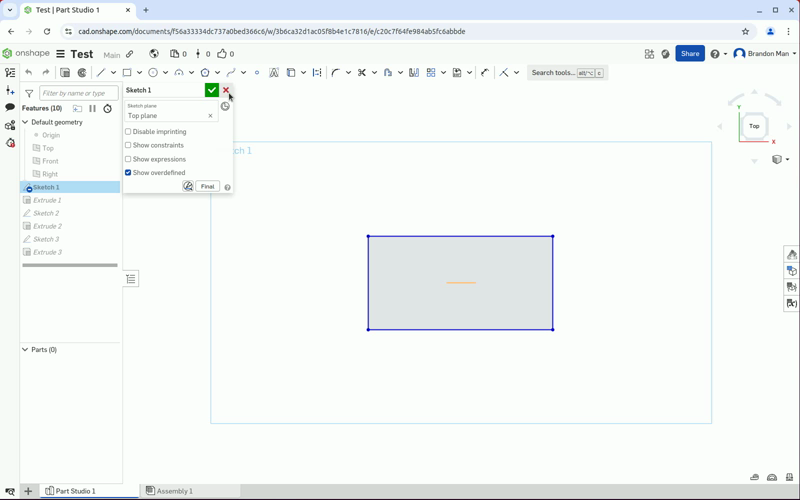
click(229, 92)
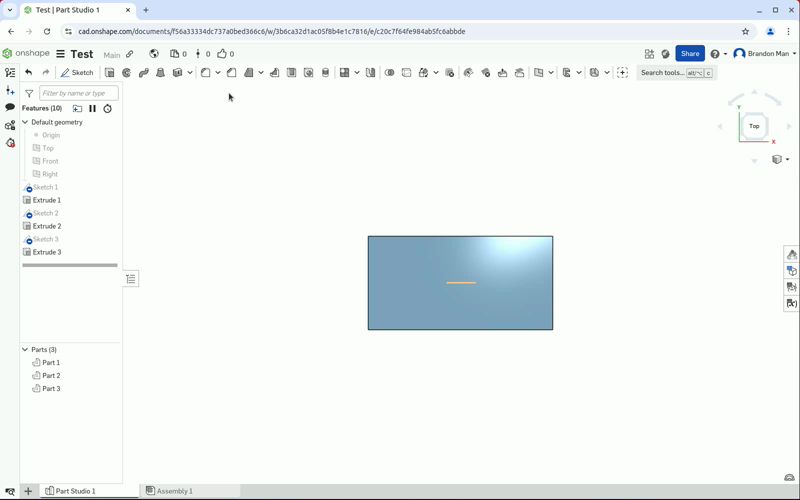
mouse_move(541, 75)
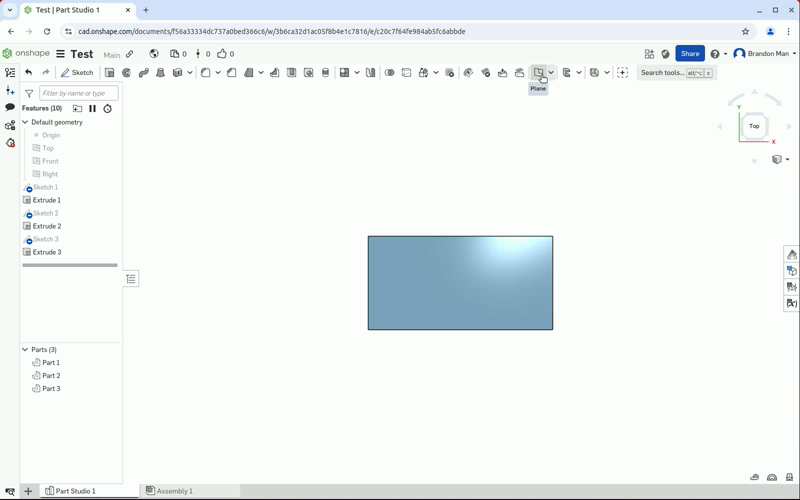
click(541, 75)
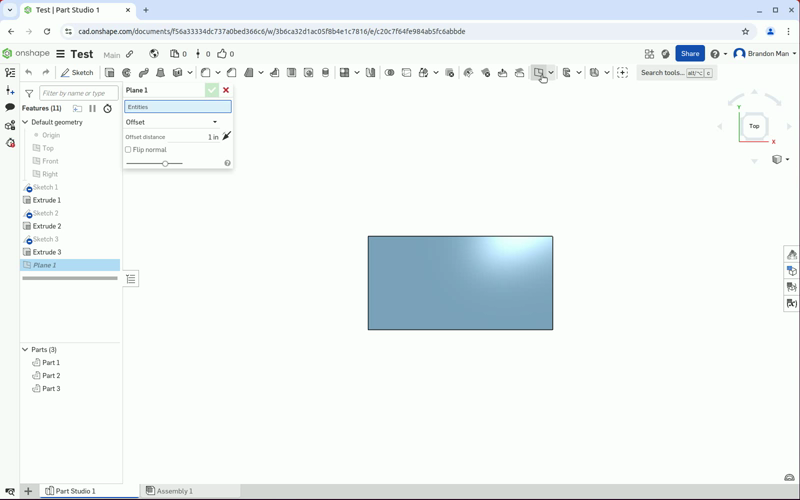
mouse_move(73, 150)
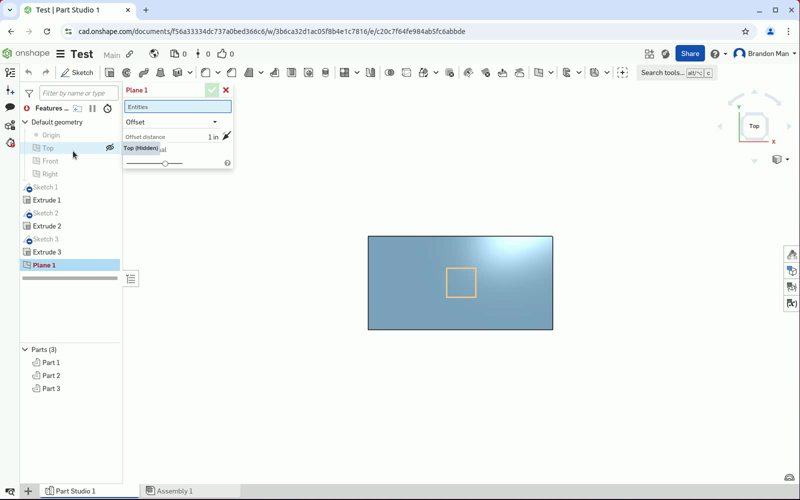
click(73, 150)
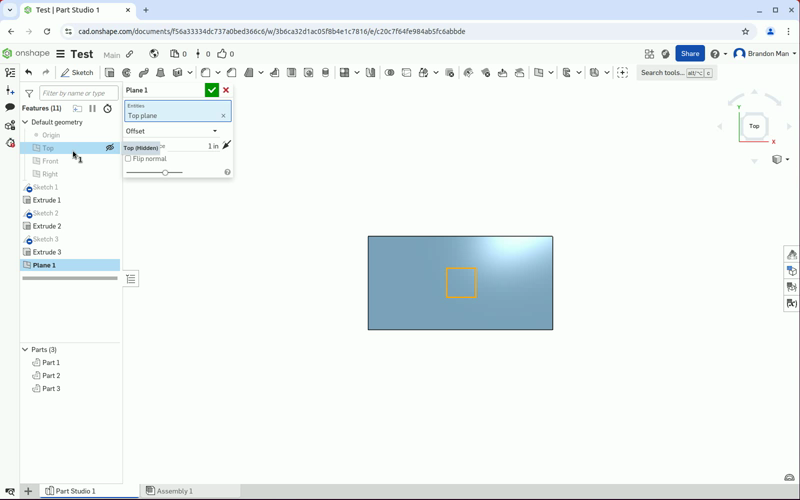
key(tab, 2)
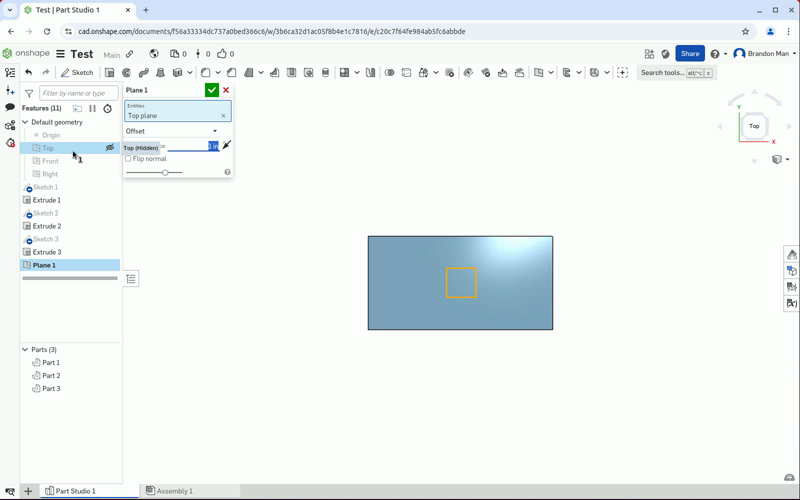
text(23.108)
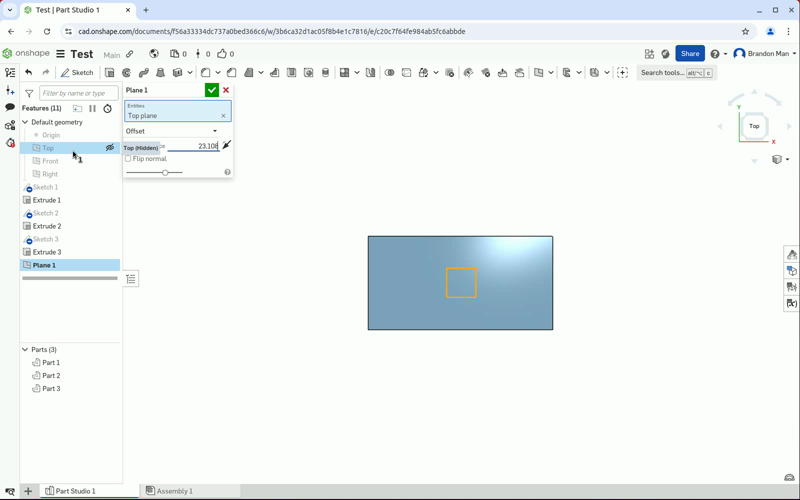
key(enter, 2)
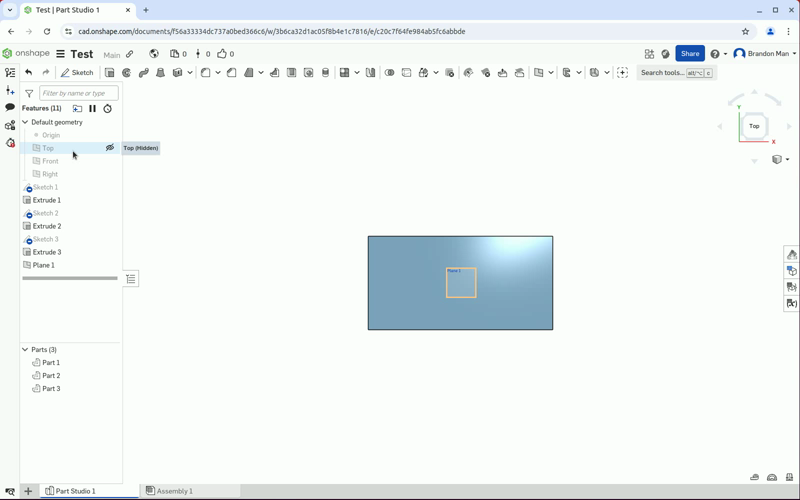
key(shift+s)
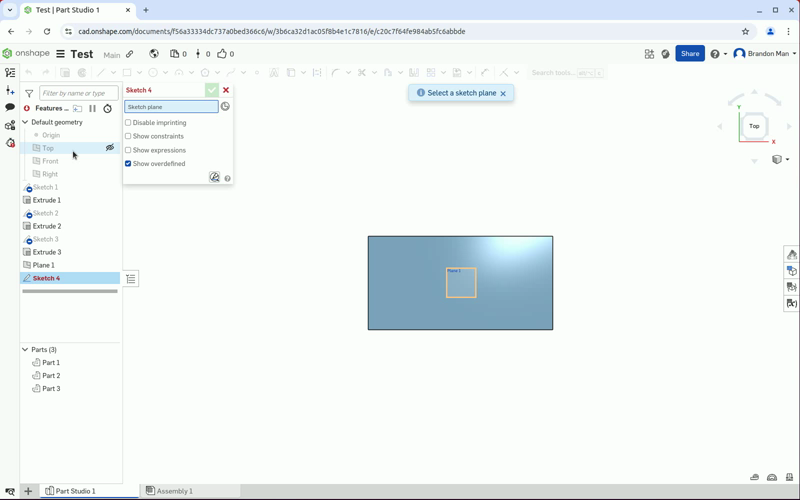
mouse_move(73, 267)
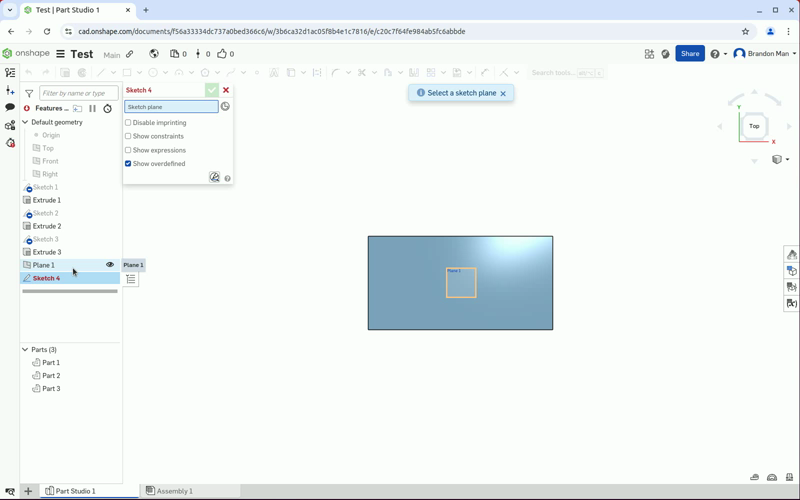
click(73, 267)
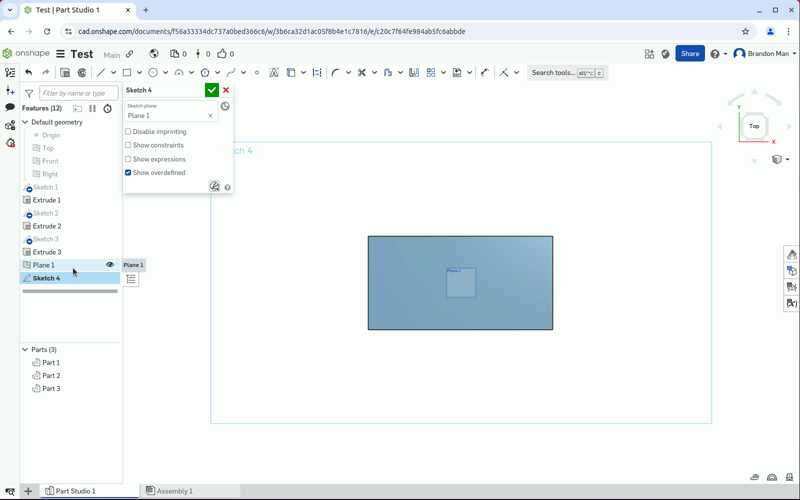
mouse_move(73, 352)
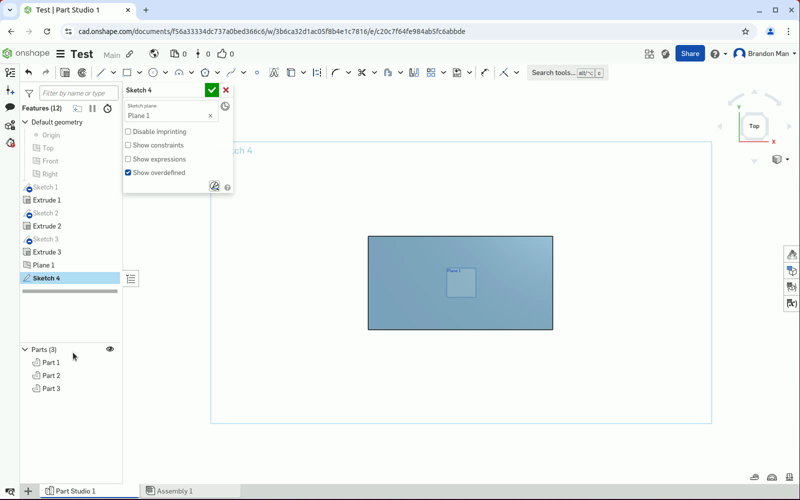
key(y)
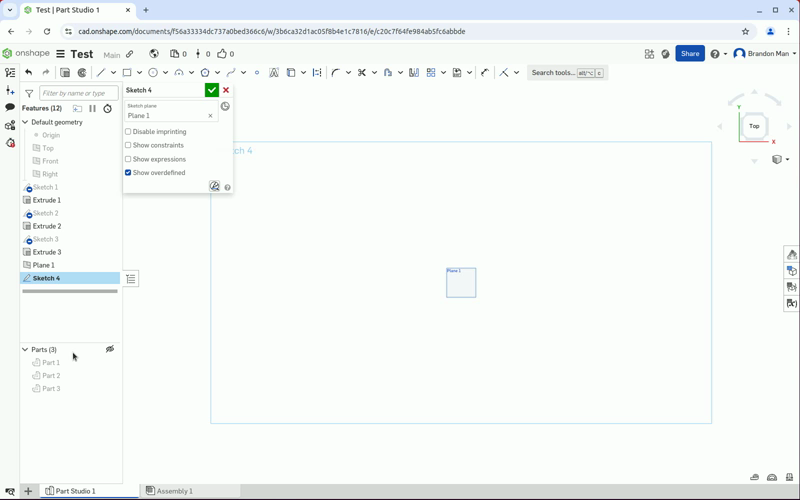
key(l)
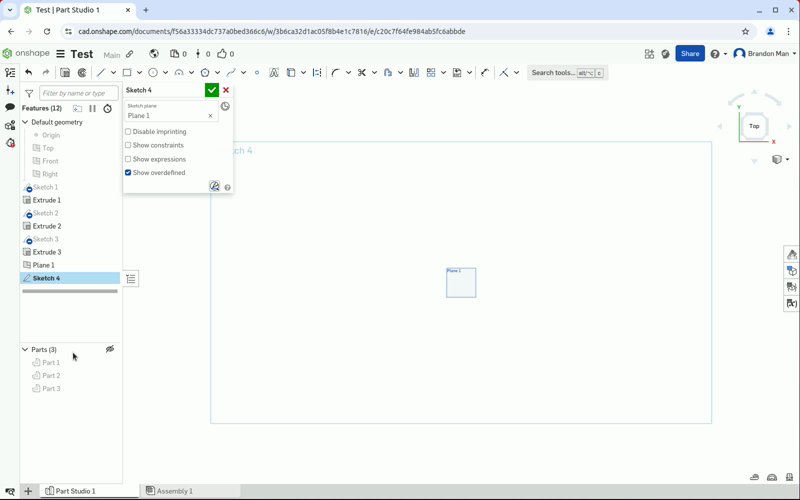
key_down(shift)
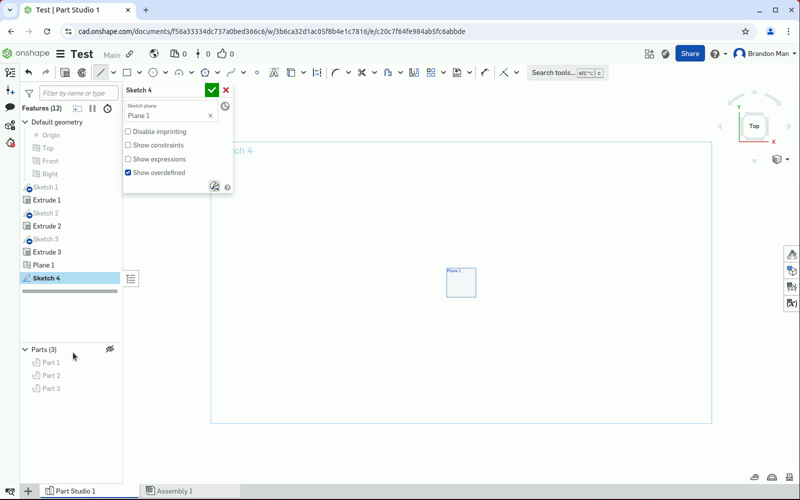
mouse_move(382, 314)
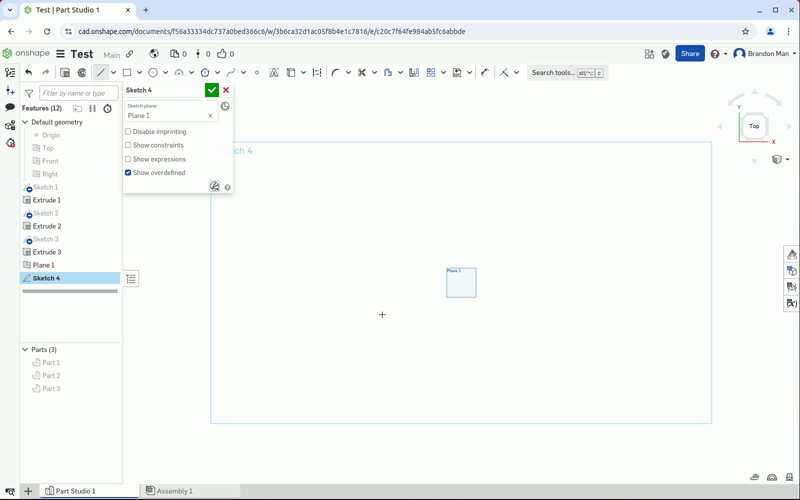
click(382, 314)
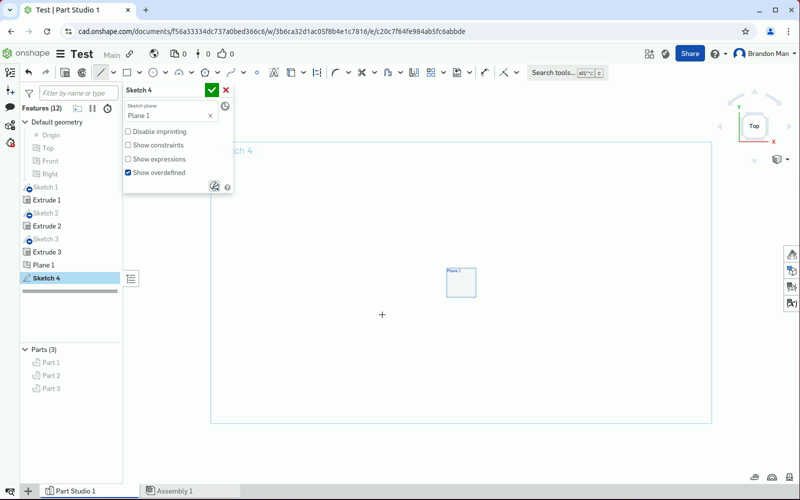
key_up(shift)
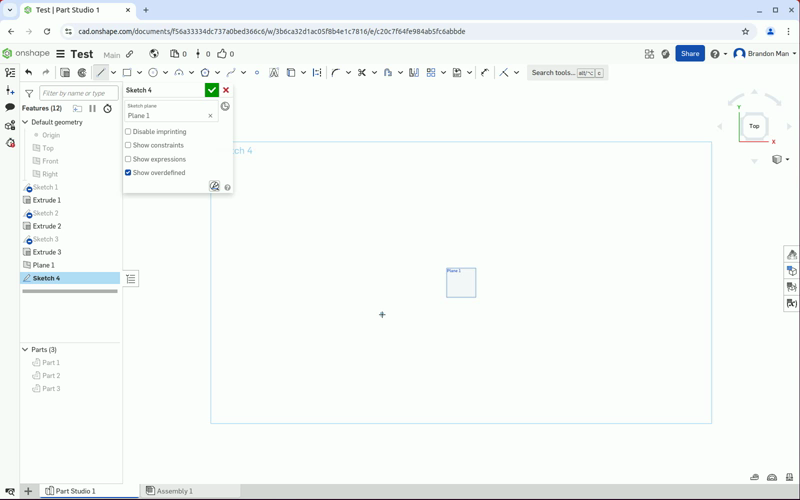
key_down(shift)
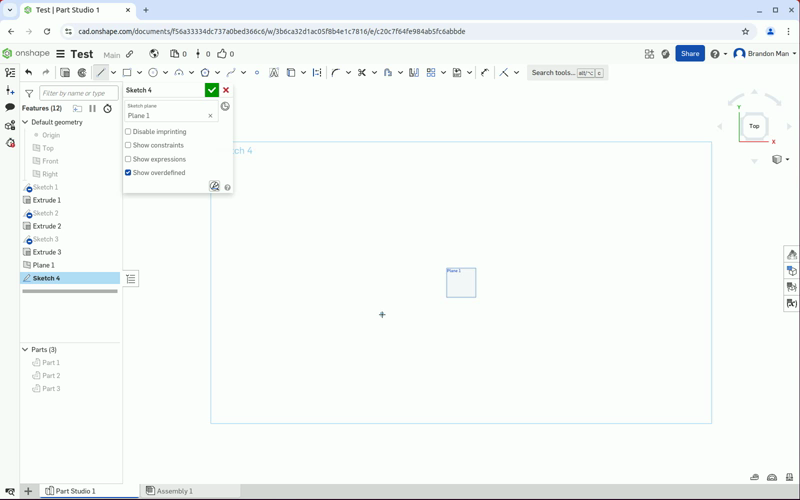
mouse_move(537, 314)
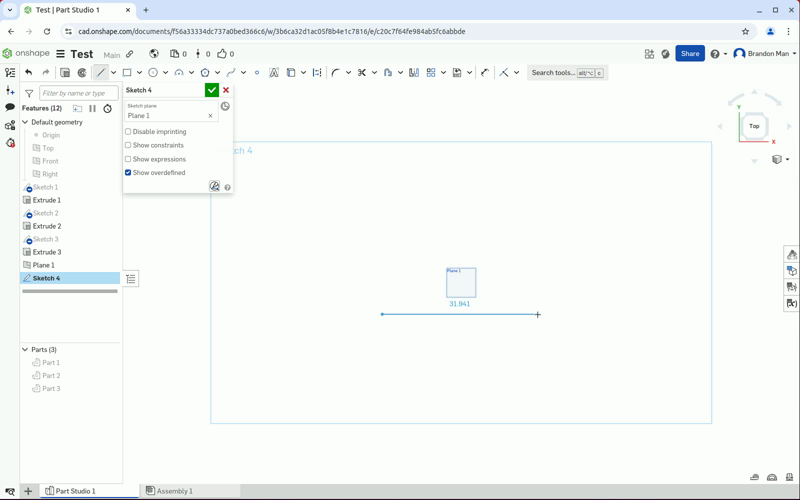
click(537, 314)
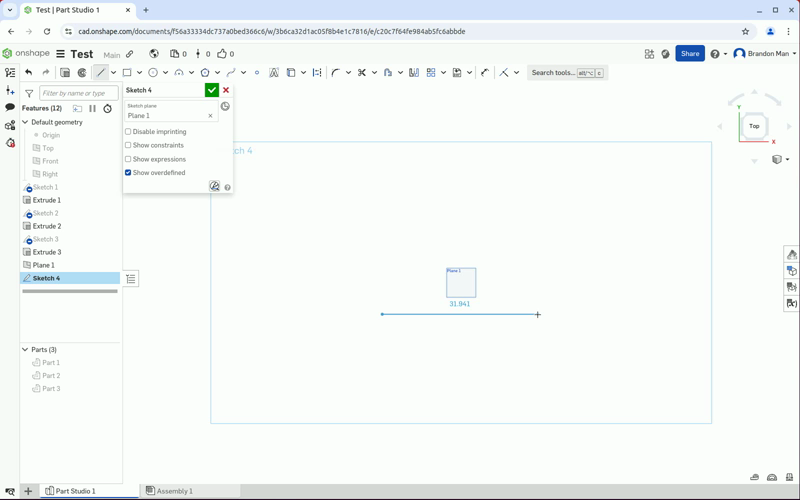
key_up(shift)
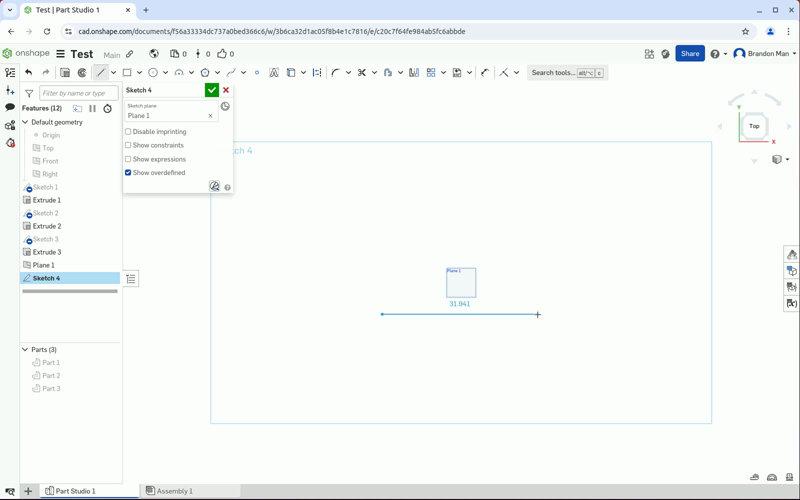
key_down(shift)
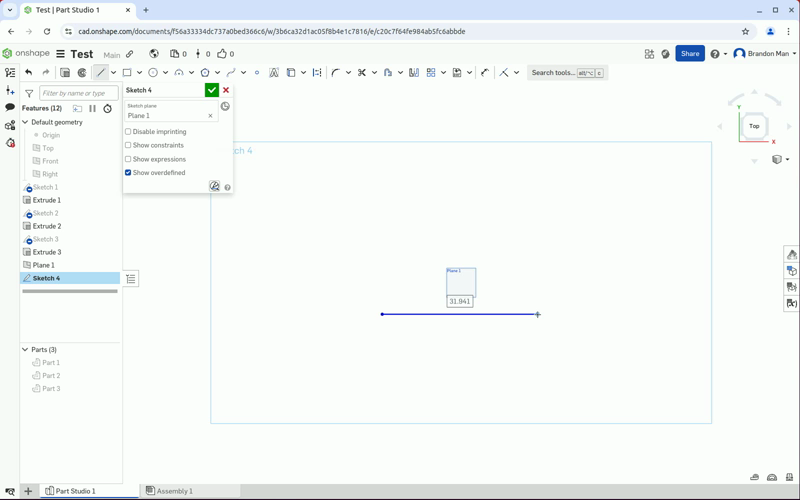
mouse_move(537, 250)
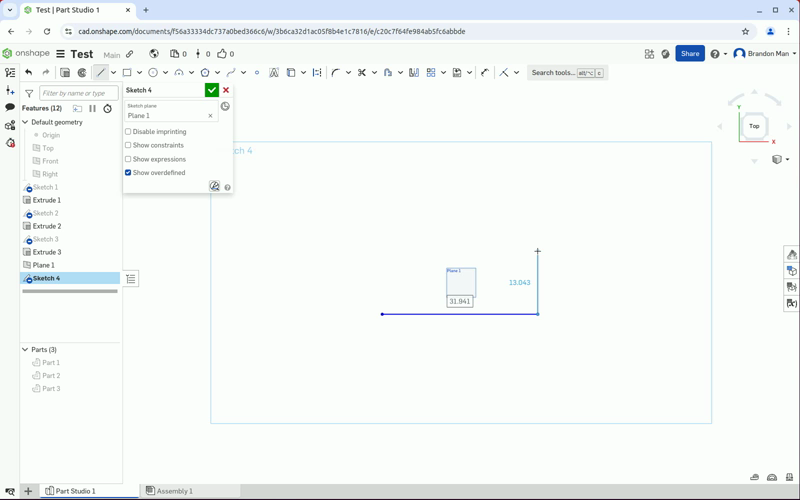
click(537, 250)
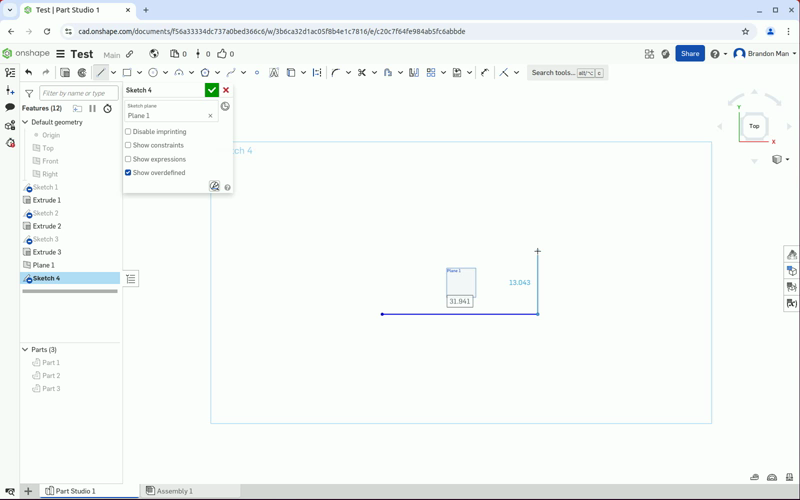
key_up(shift)
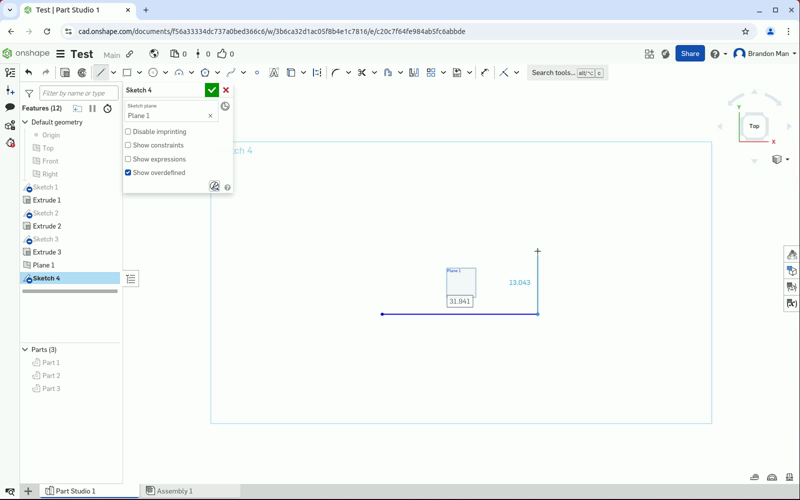
key_down(shift)
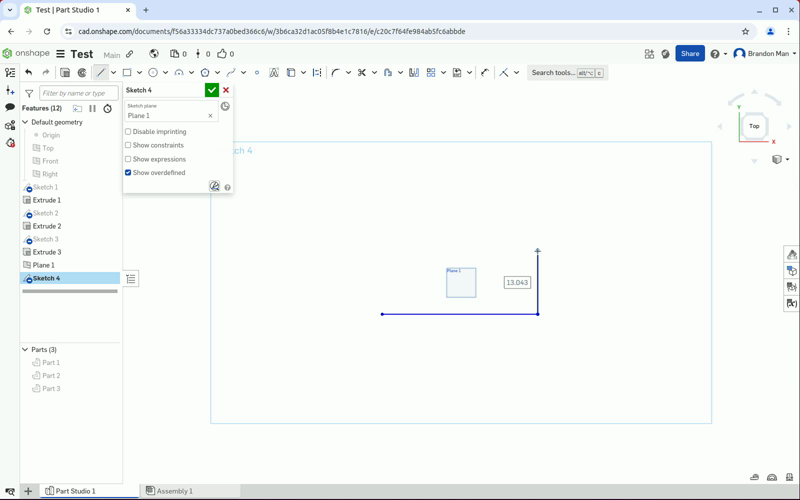
mouse_move(382, 250)
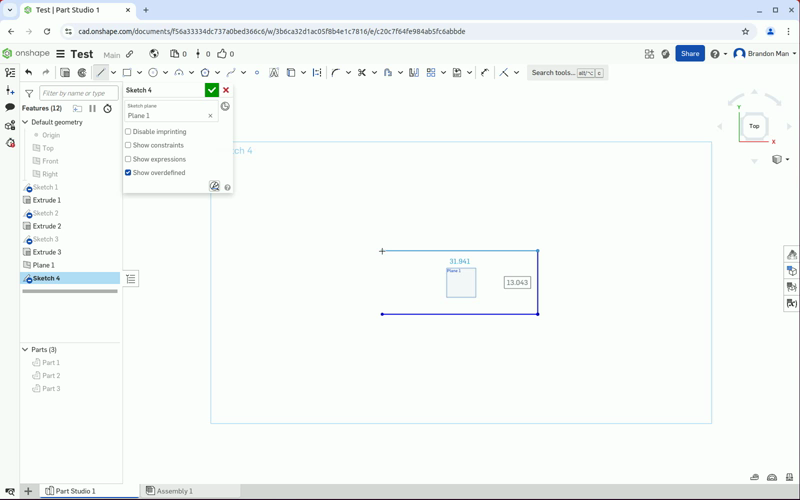
click(382, 250)
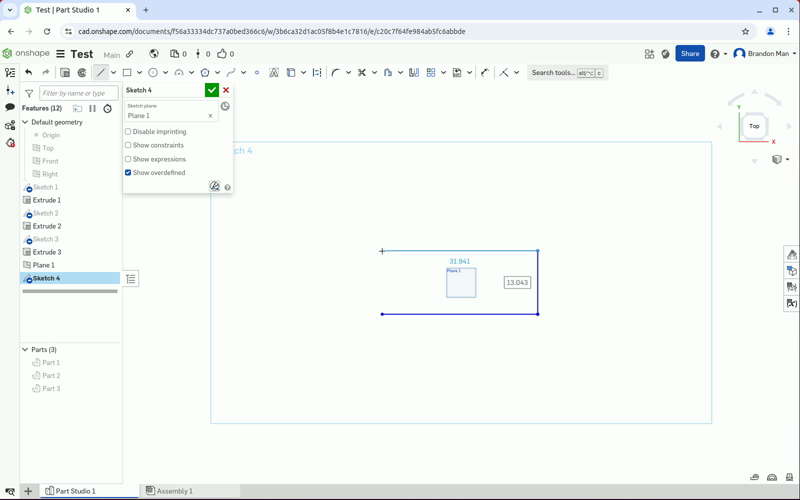
key_up(shift)
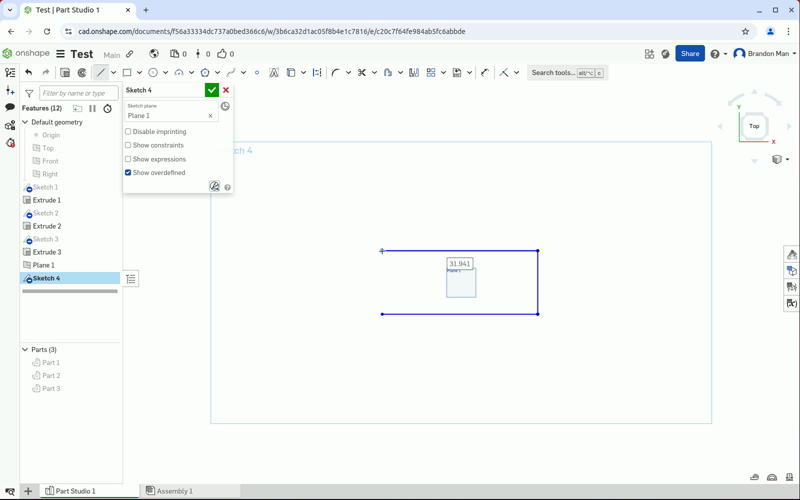
key_down(shift)
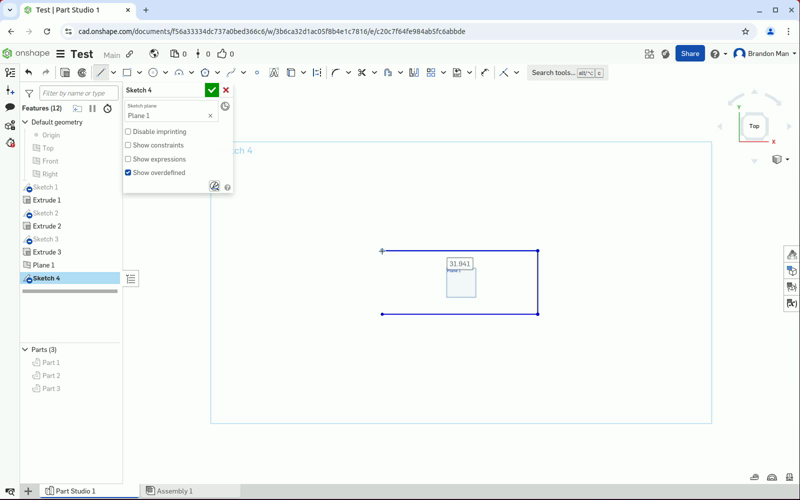
mouse_move(382, 314)
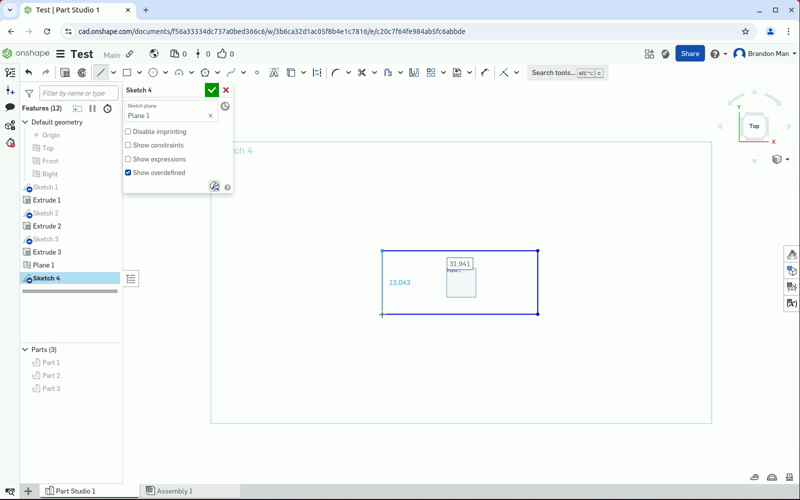
key_up(shift)
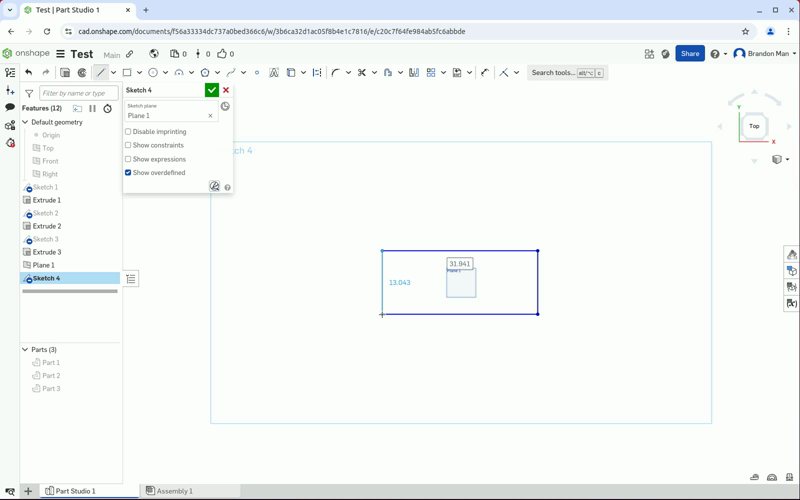
click(382, 314)
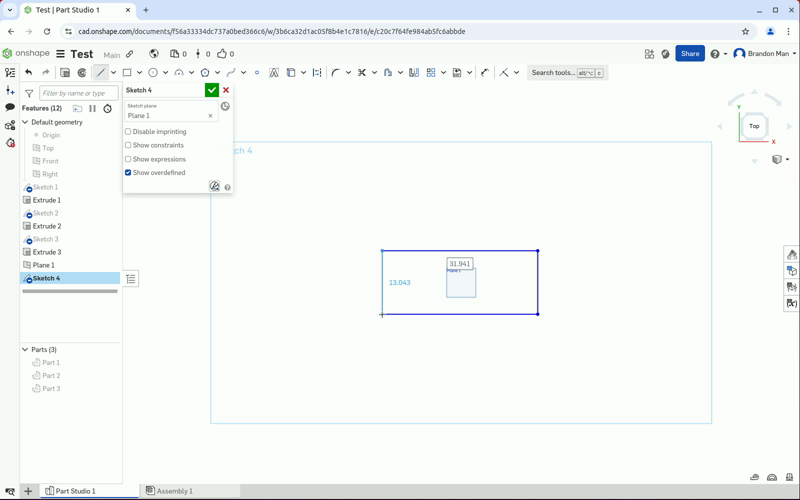
key(esc)
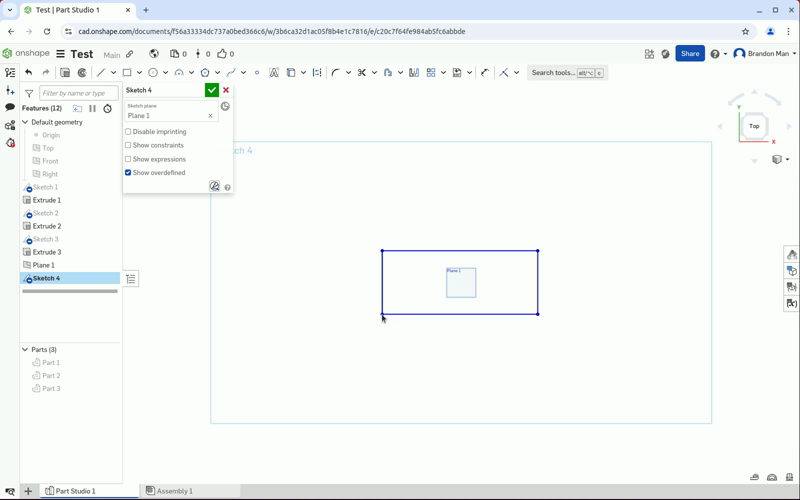
mouse_move(418, 300)
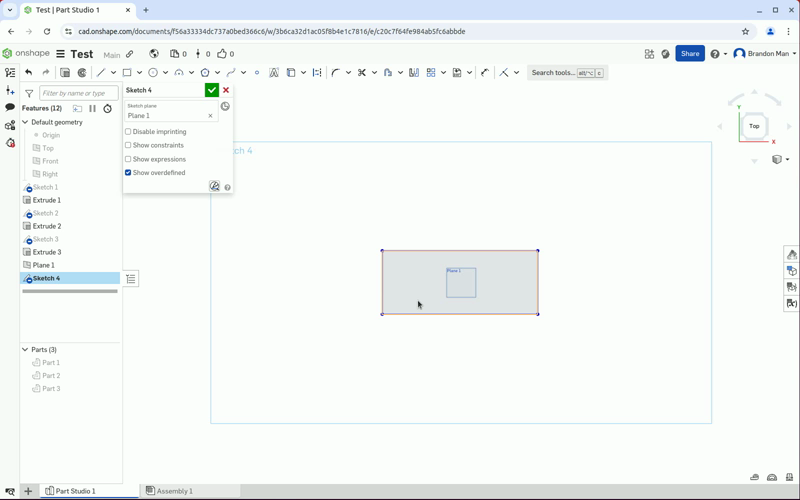
click(418, 300)
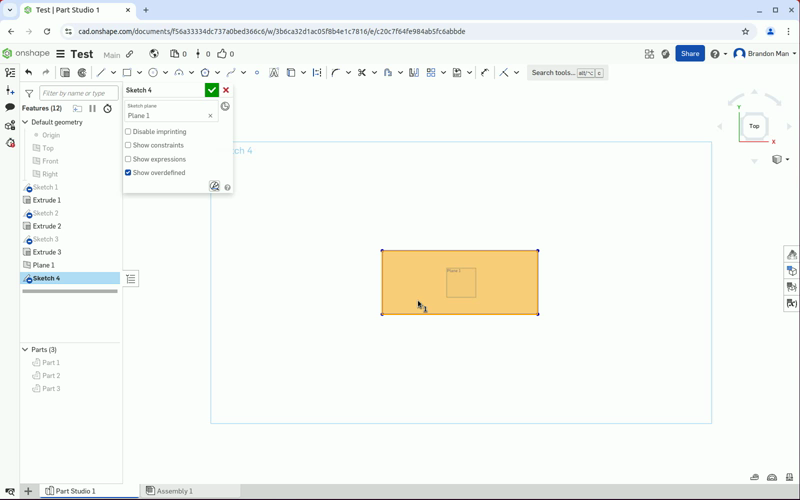
mouse_move(73, 352)
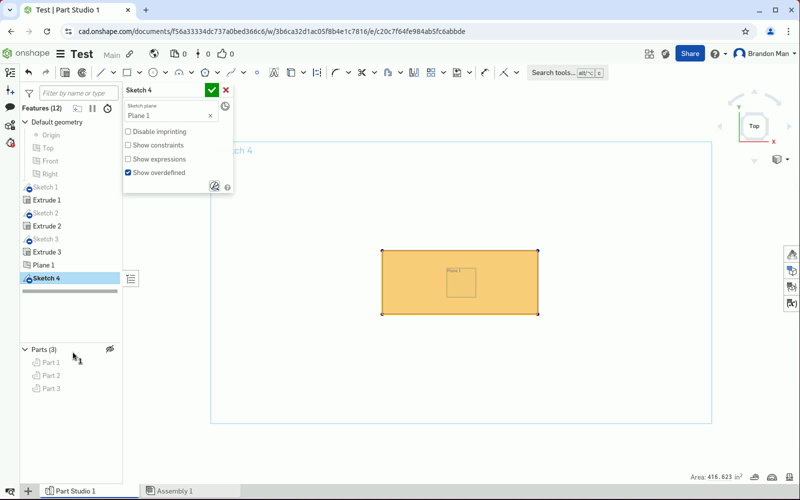
key(shift+y)
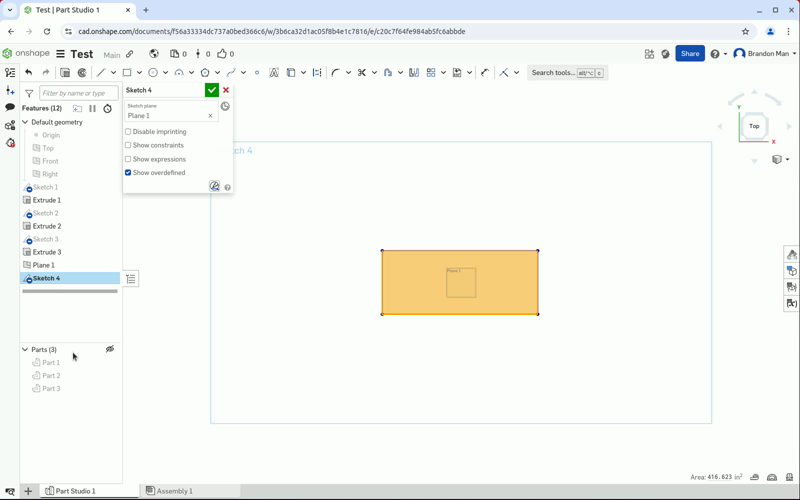
key(shift+e)
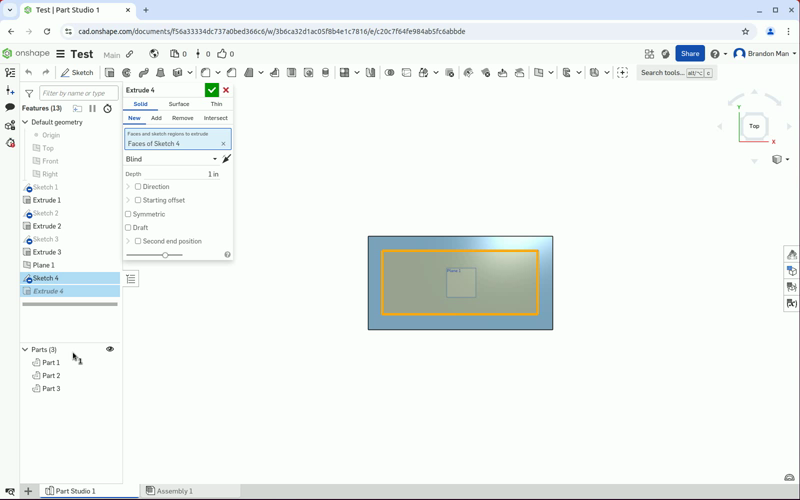
mouse_move(143, 106)
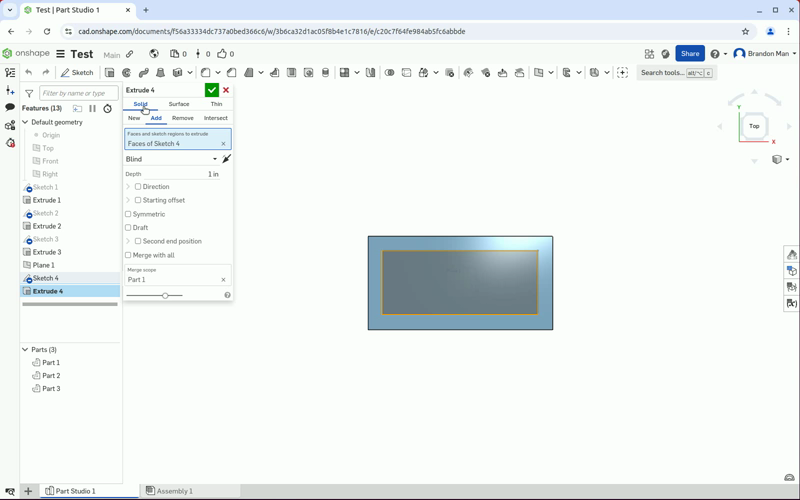
click(143, 106)
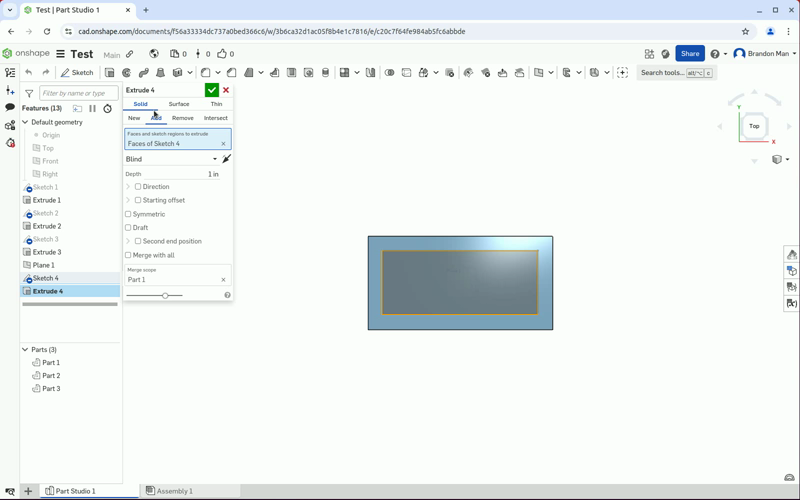
mouse_move(186, 120)
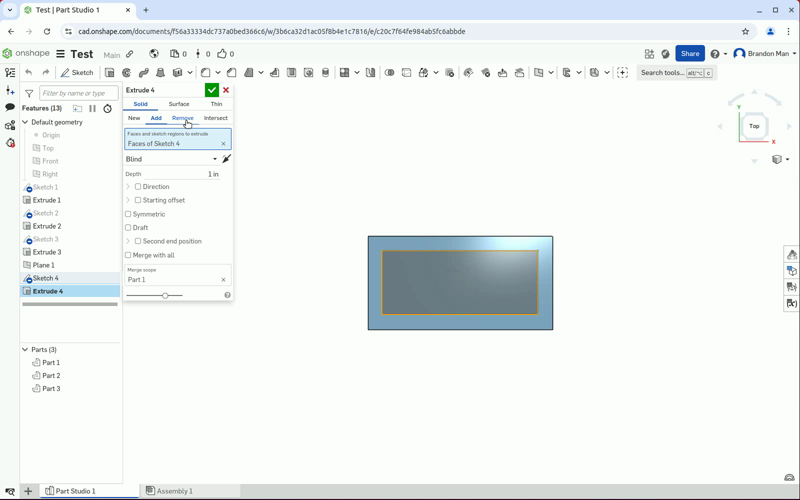
click(186, 120)
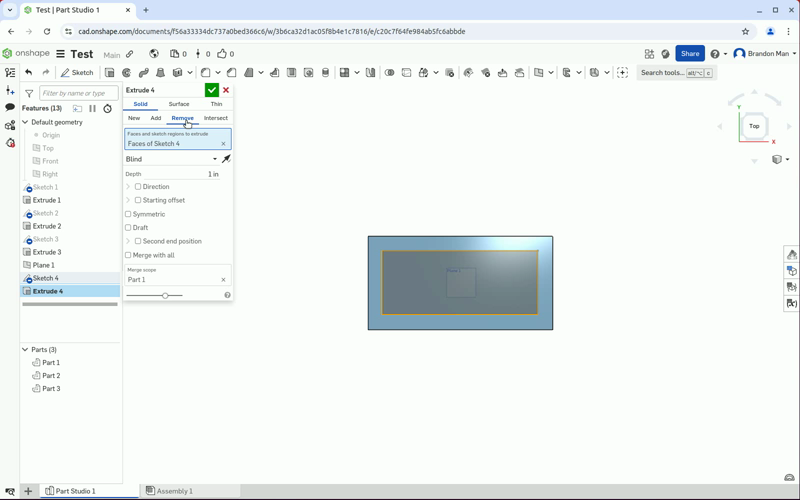
key(tab, 4)
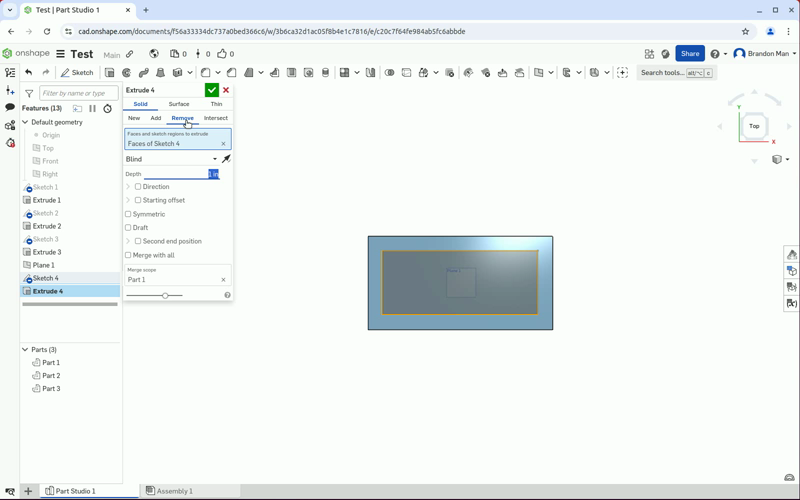
text(18.294)
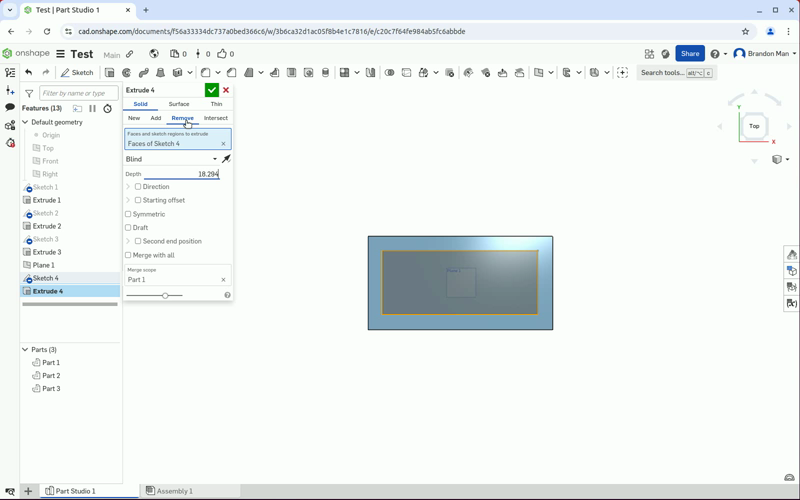
key(tab, 6)
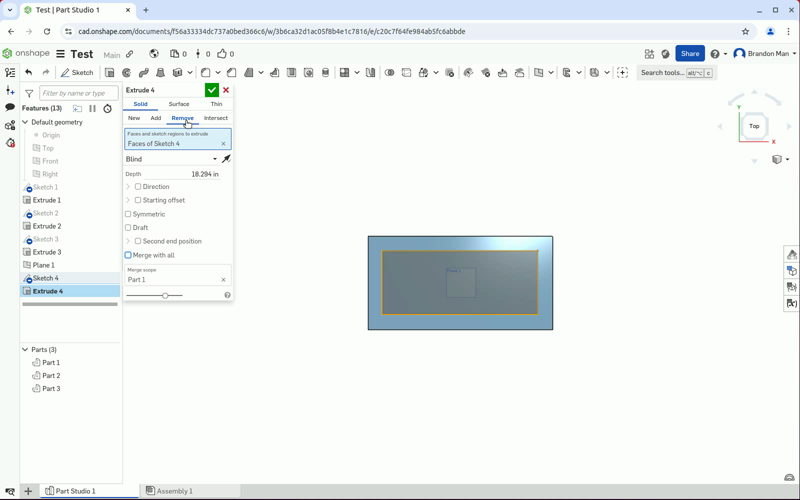
key(space)
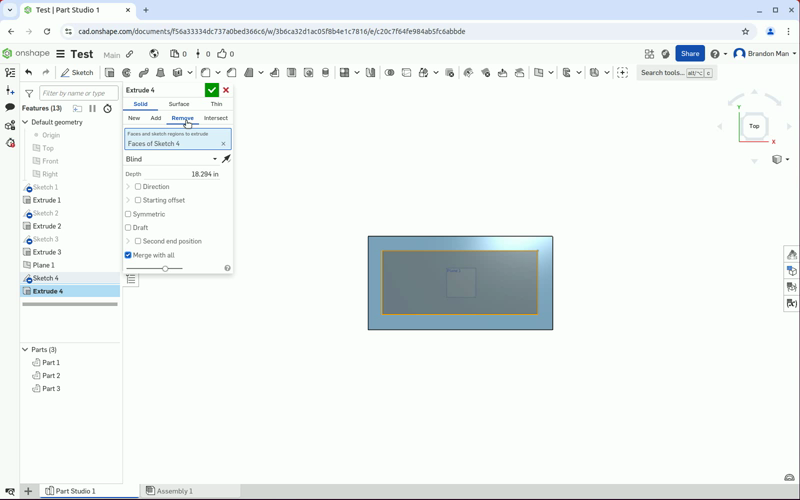
key(enter)
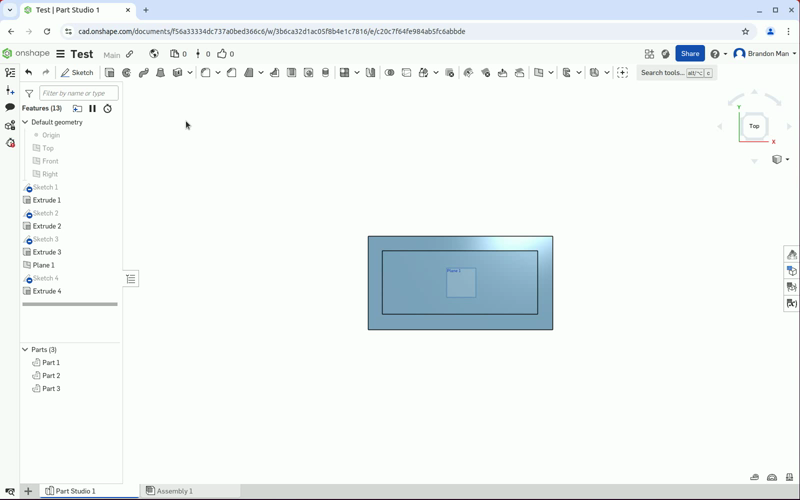
key(shift+h)
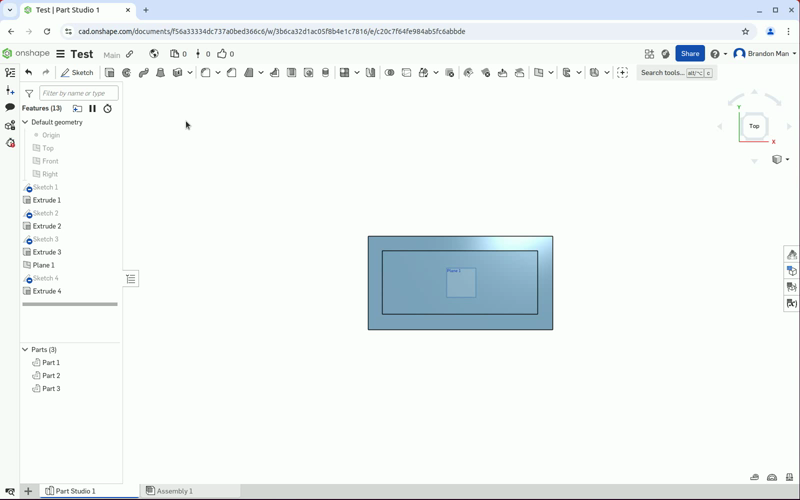
key(shift+h)
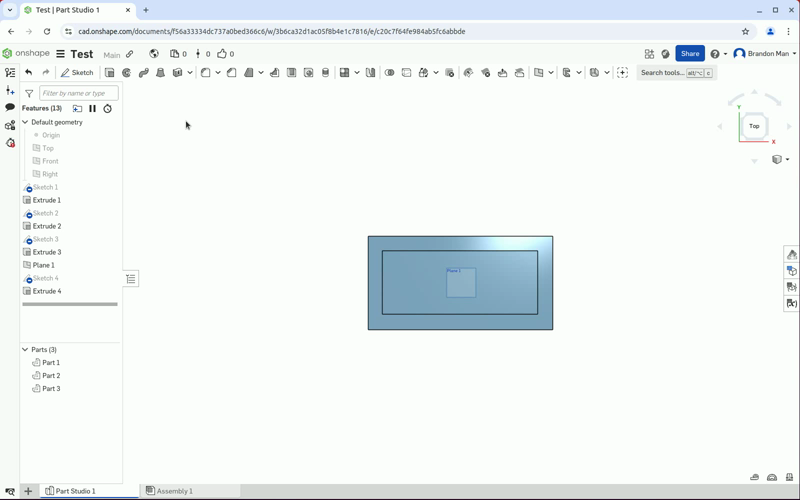
mouse_move(73, 189)
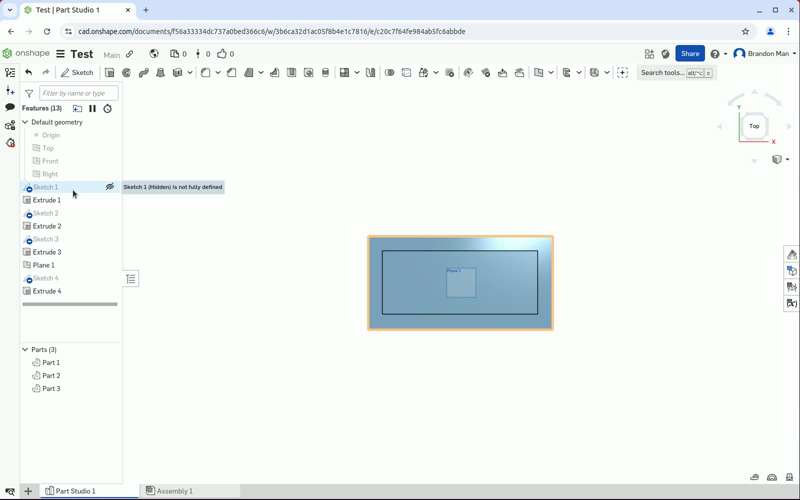
click(73, 189)
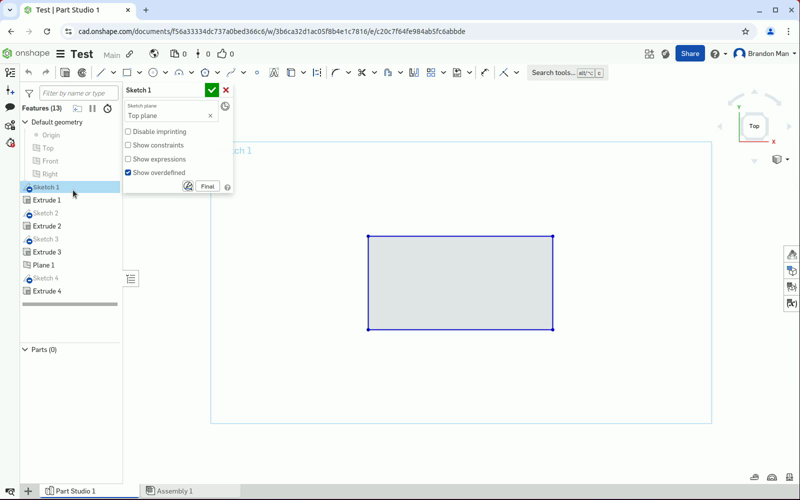
mouse_move(229, 92)
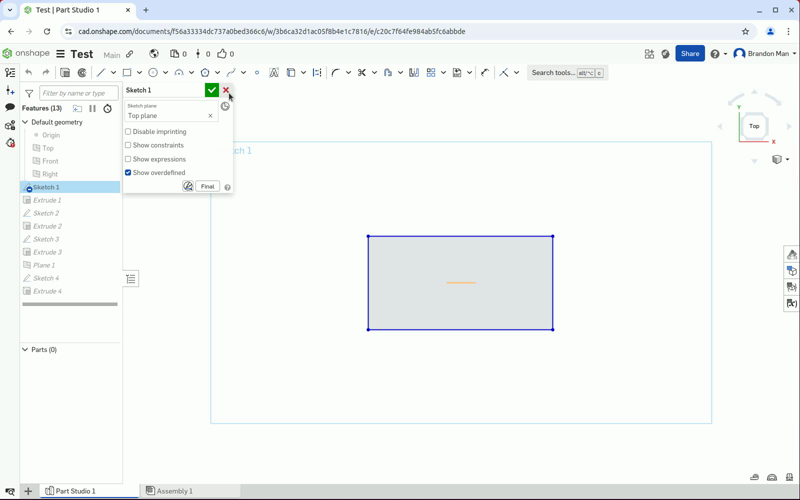
click(229, 92)
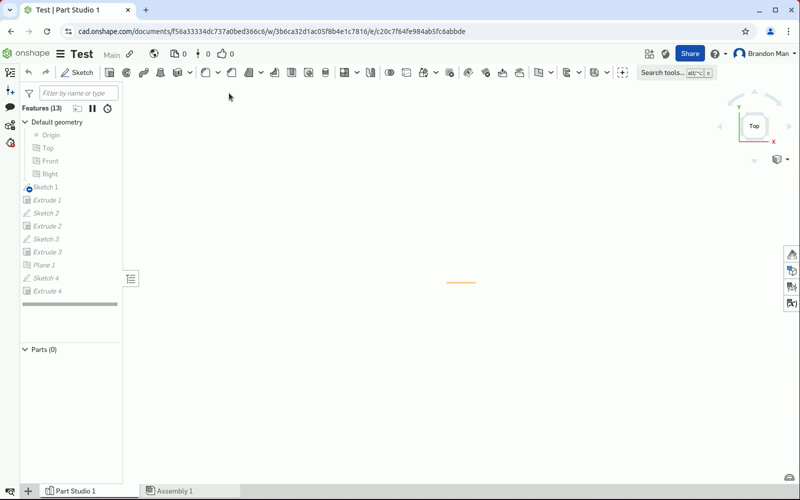
key(shift+s)
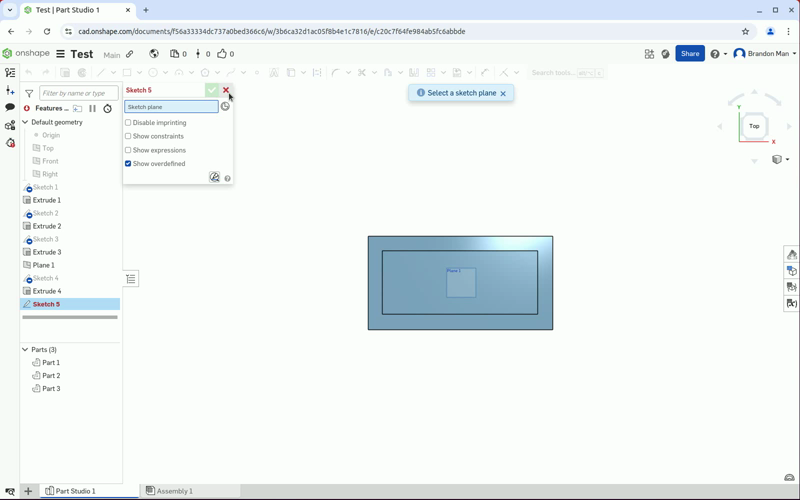
mouse_move(73, 267)
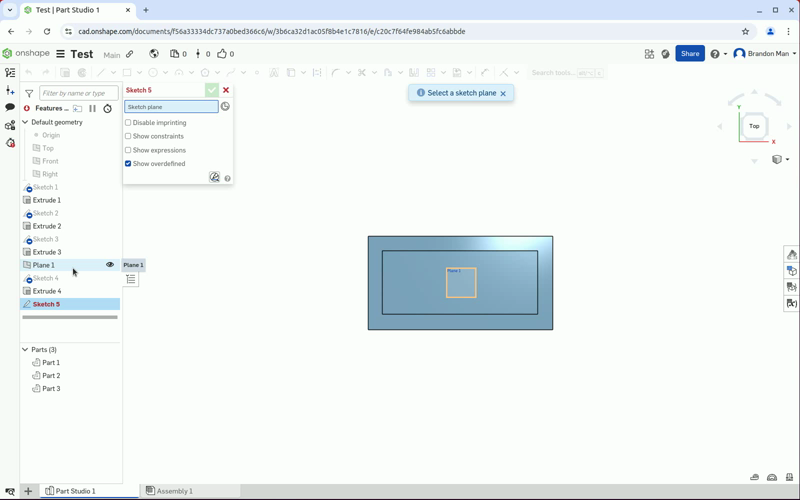
click(73, 267)
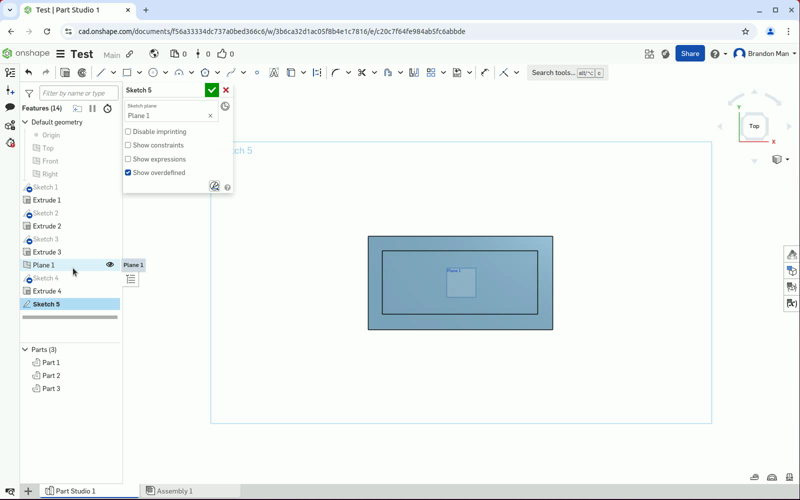
mouse_move(73, 352)
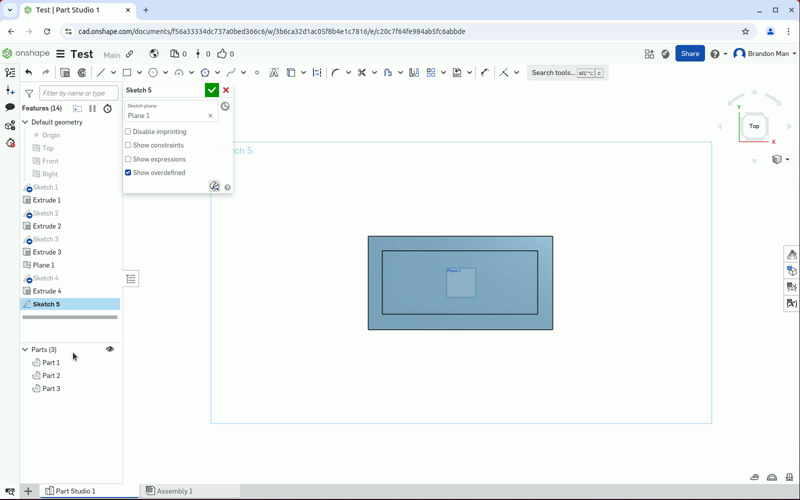
key(y)
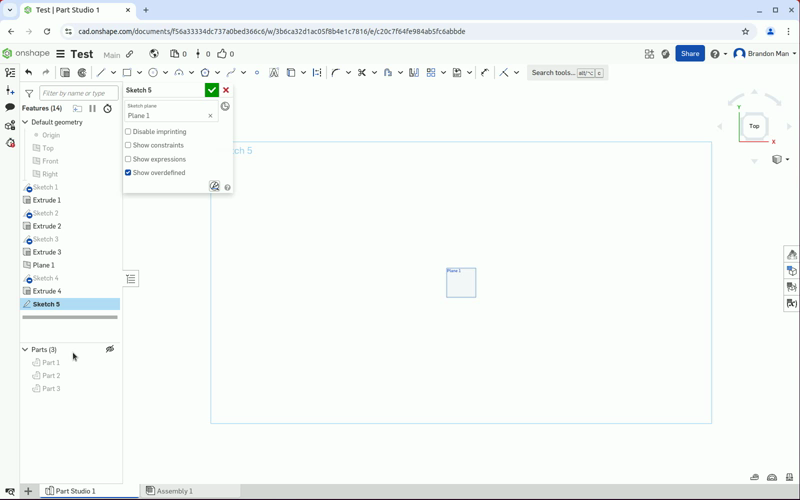
key(c)
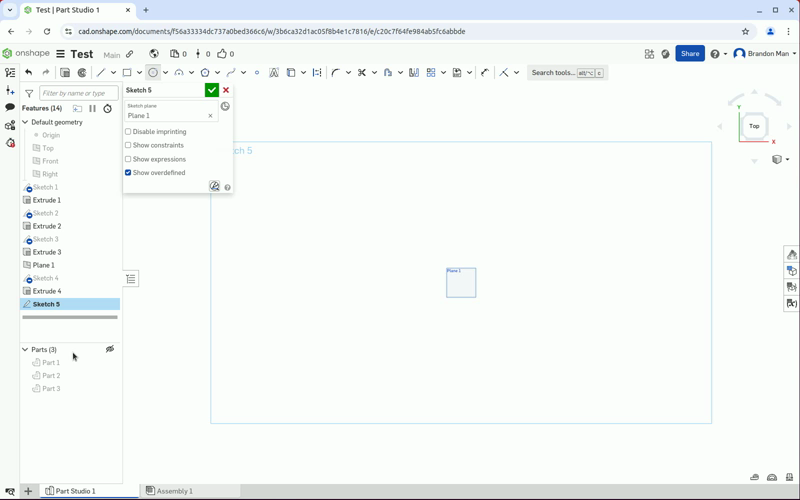
key_down(shift)
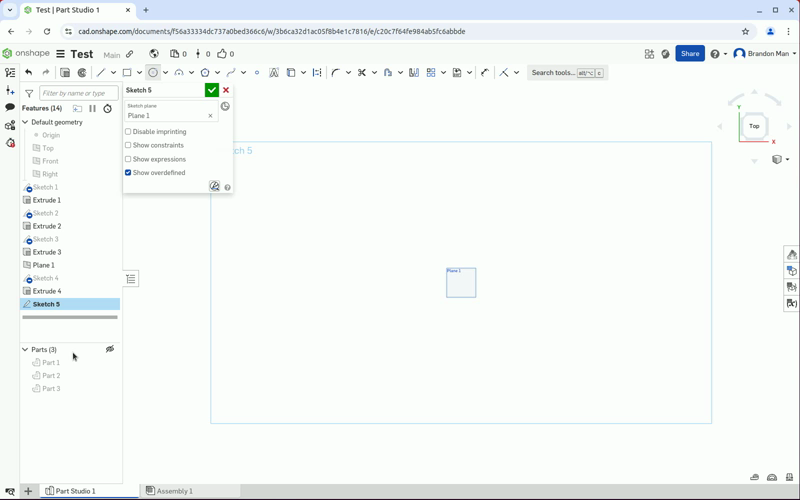
mouse_move(461, 282)
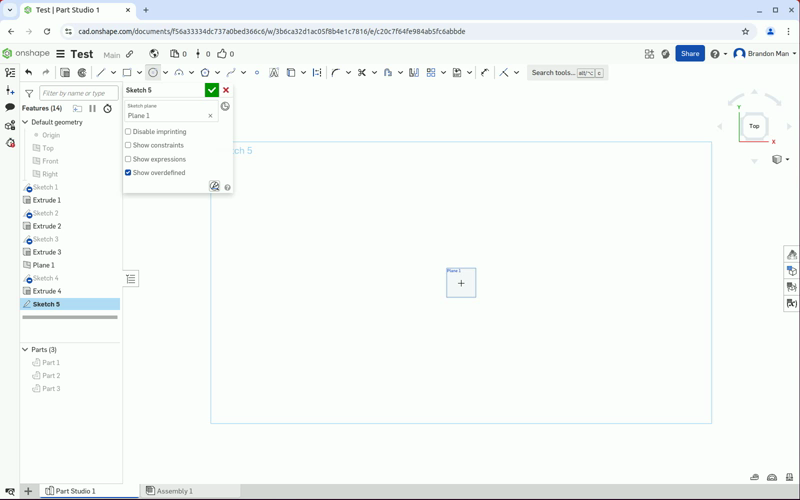
click(461, 282)
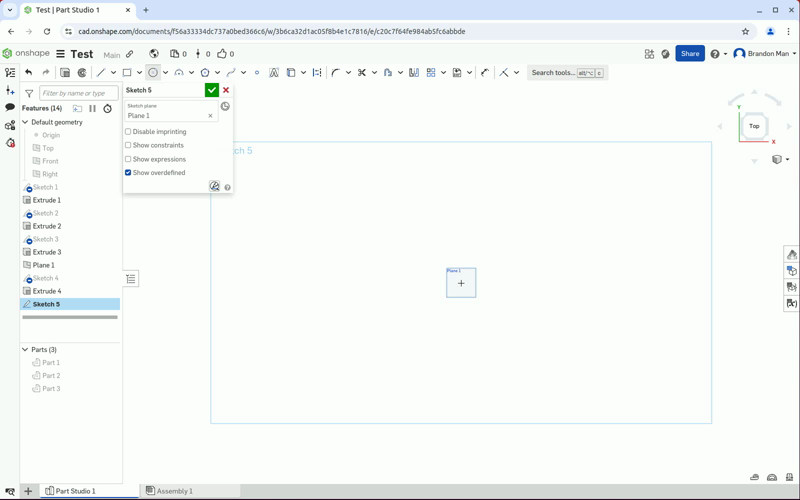
key_up(shift)
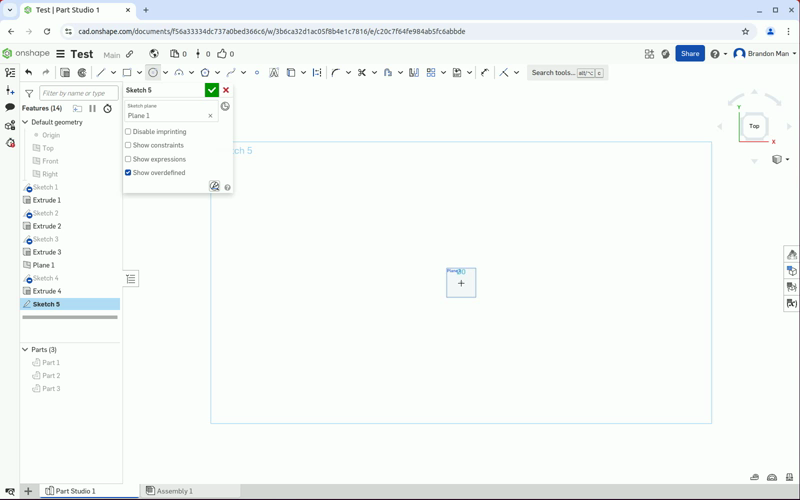
mouse_move(479, 282)
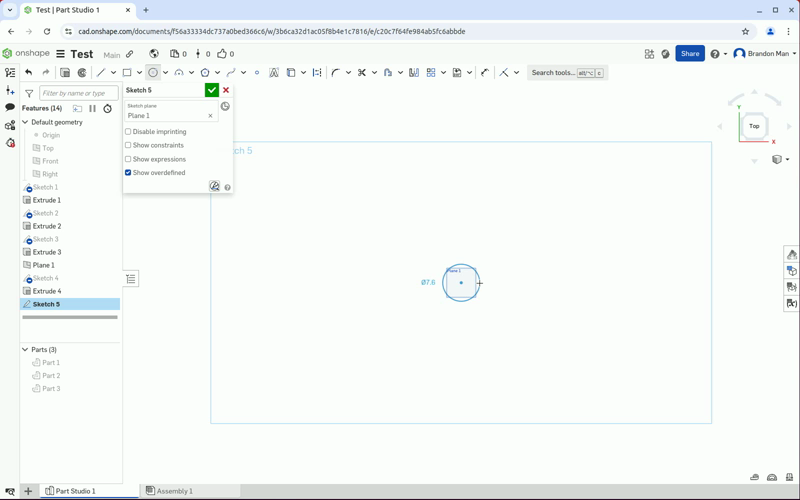
click(479, 282)
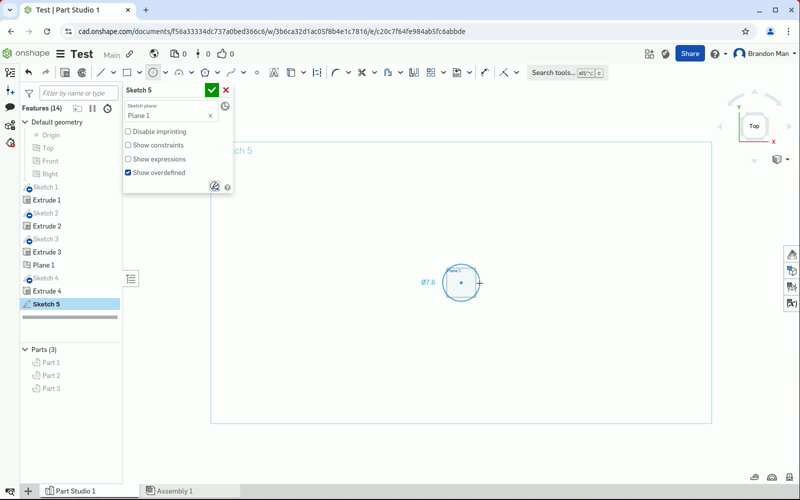
key(esc)
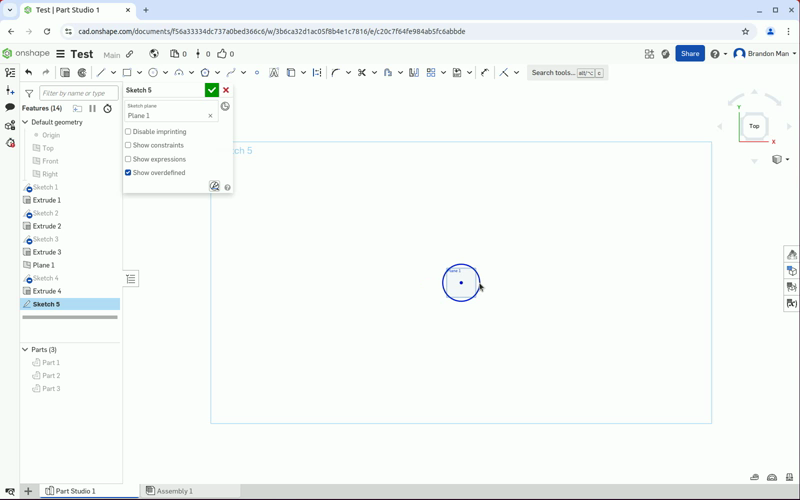
mouse_move(452, 296)
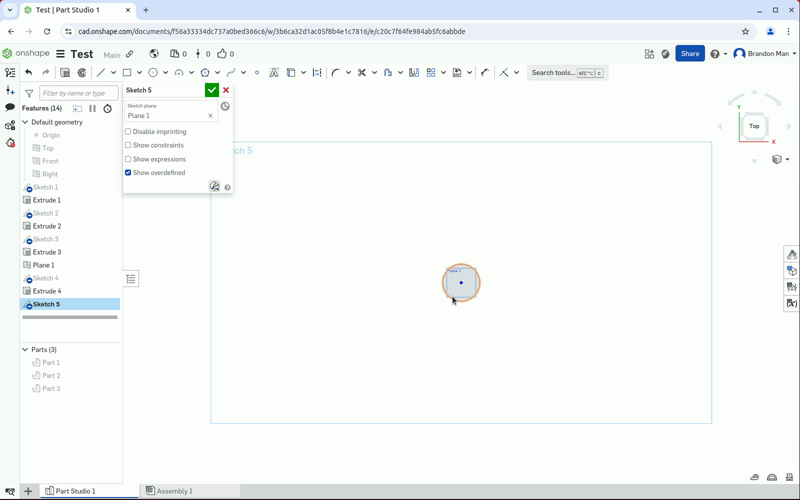
scroll(6)
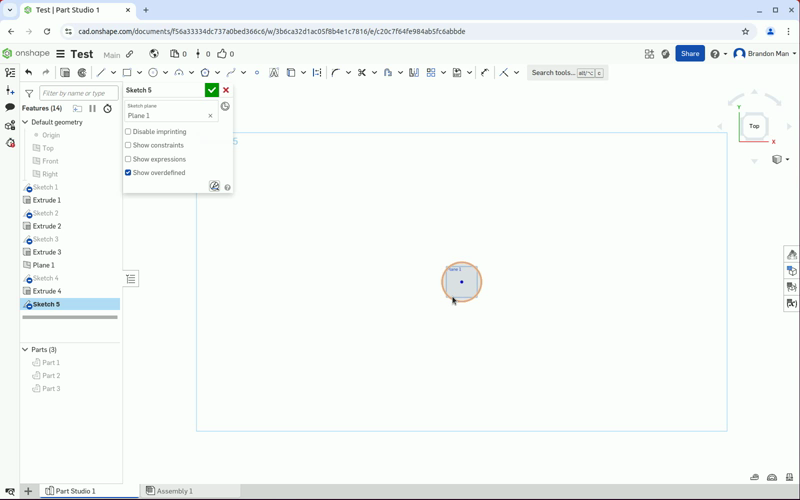
scroll(6)
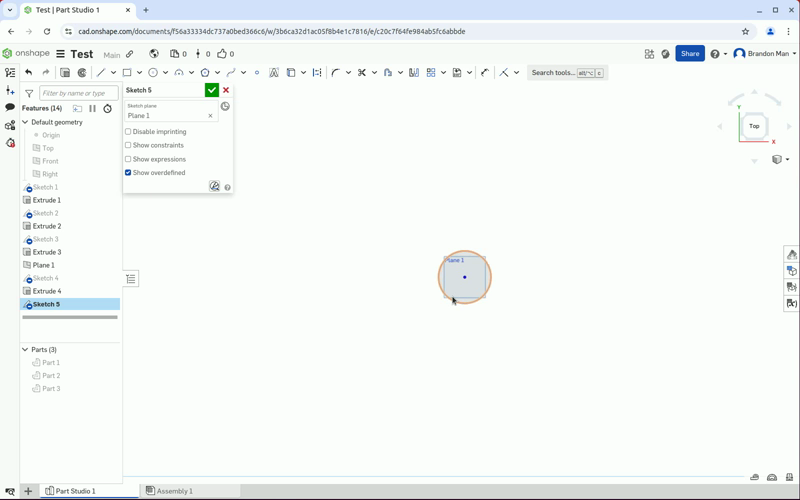
scroll(6)
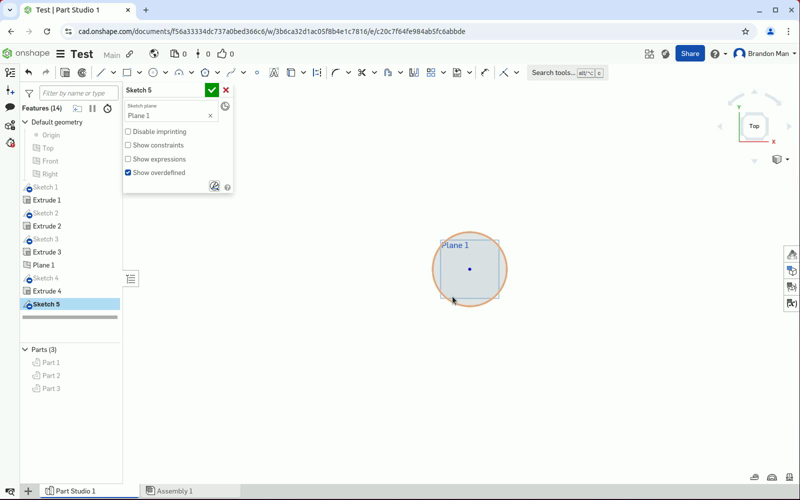
scroll(6)
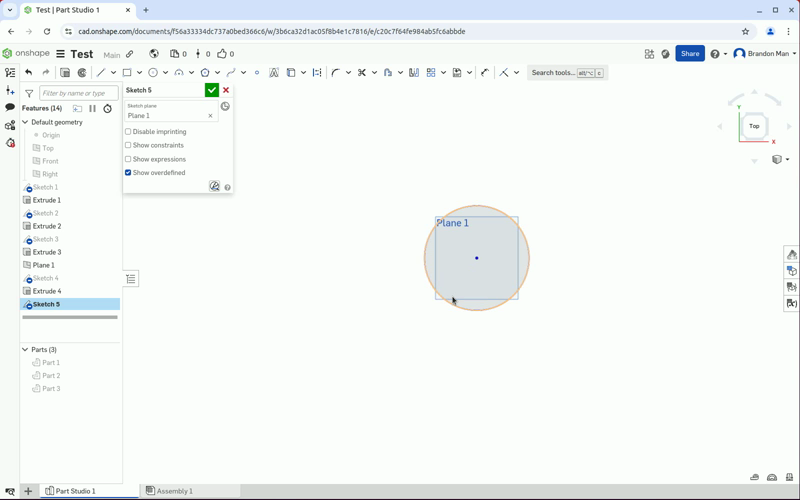
scroll(6)
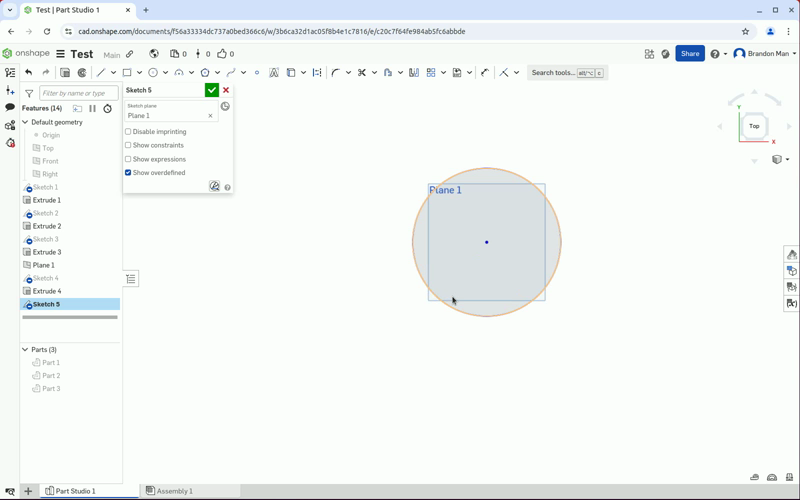
scroll(6)
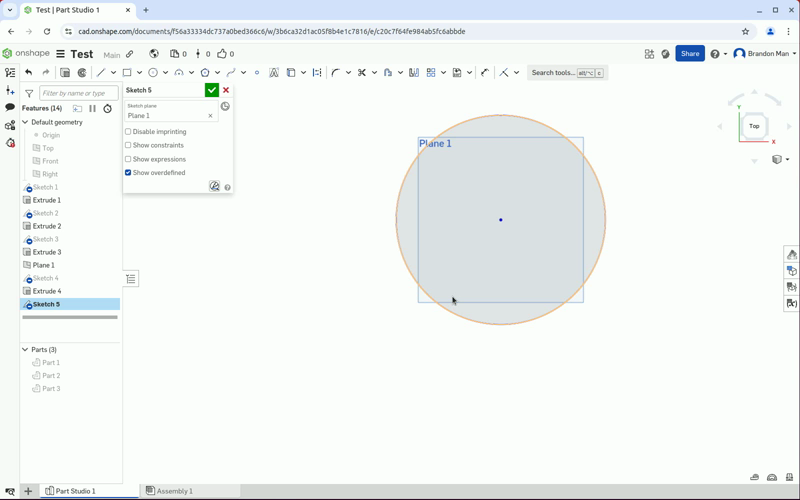
scroll(6)
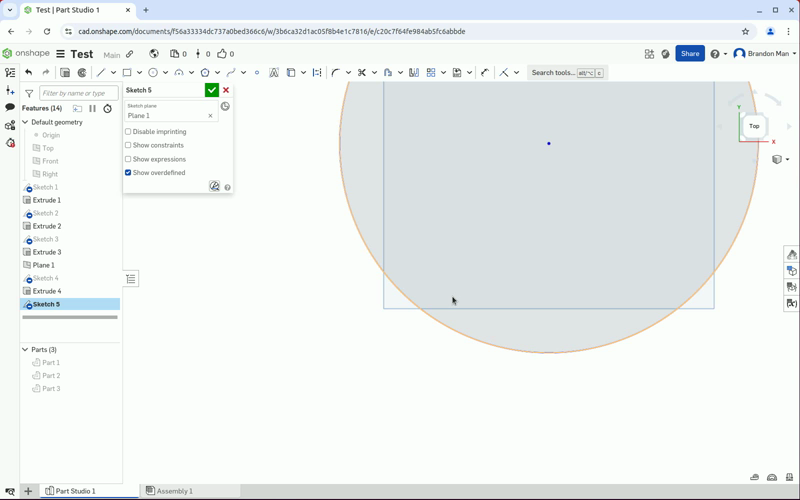
click(452, 296)
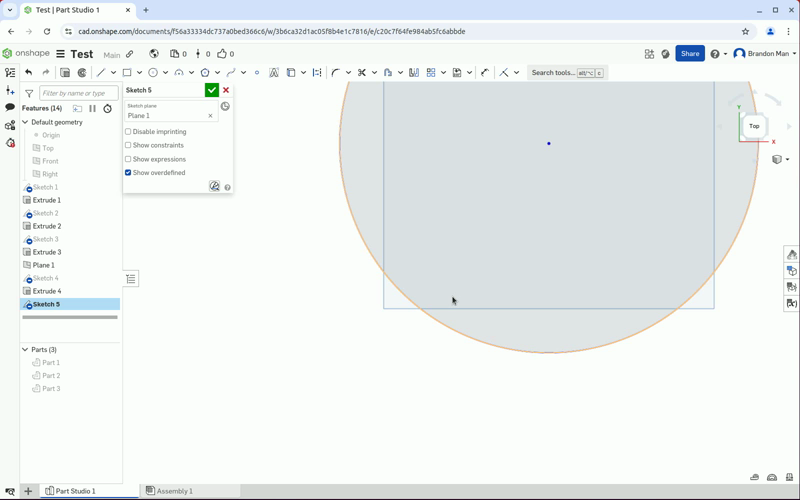
scroll(-6)
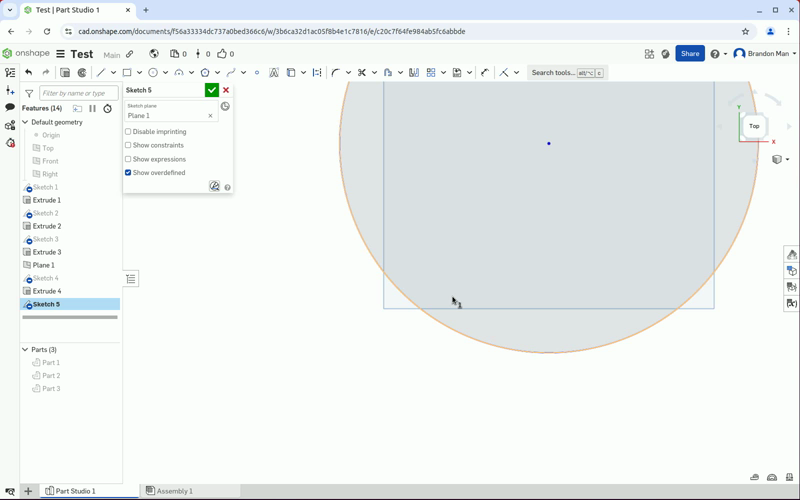
scroll(-6)
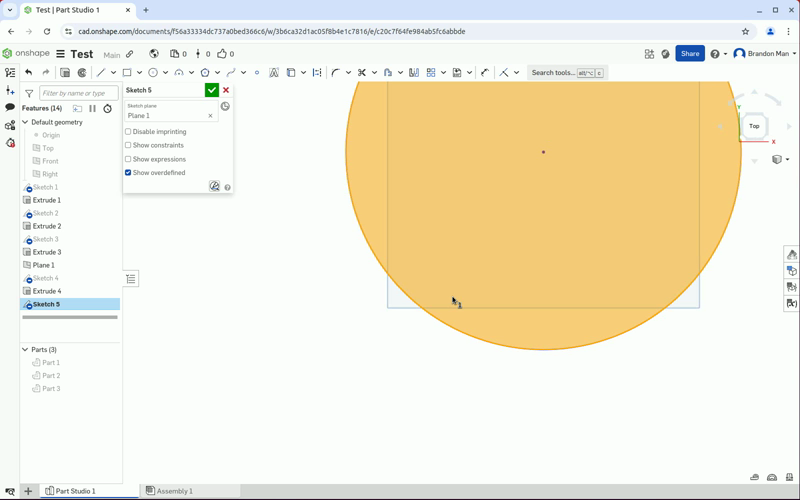
scroll(-6)
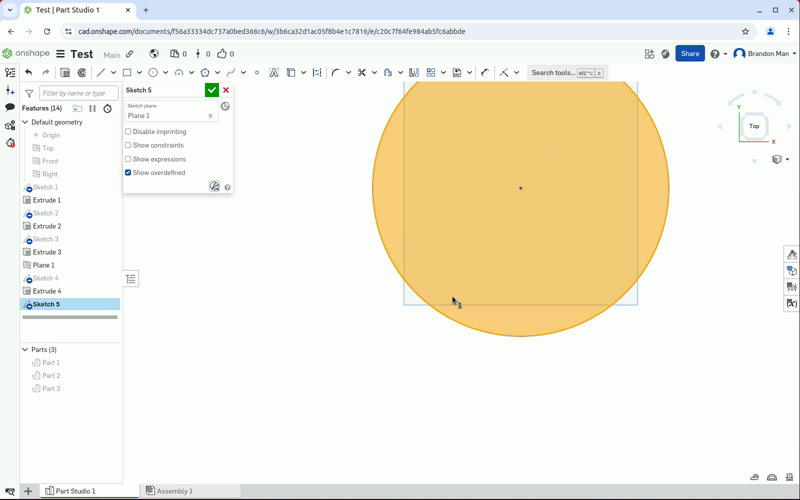
scroll(-6)
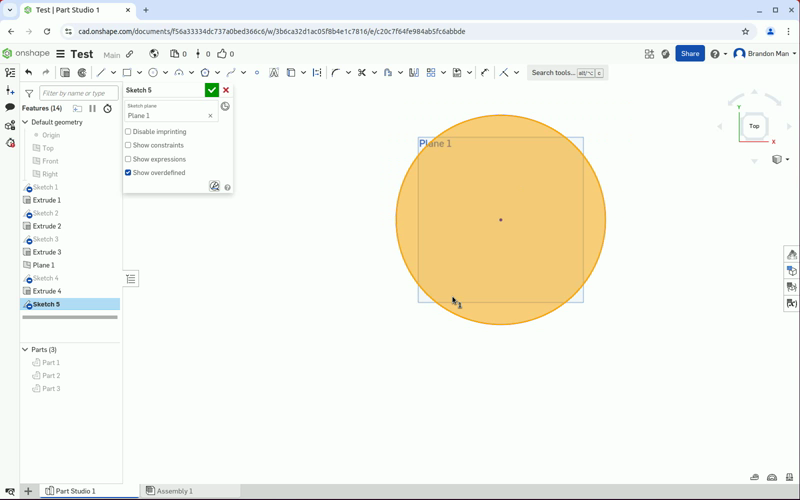
scroll(-6)
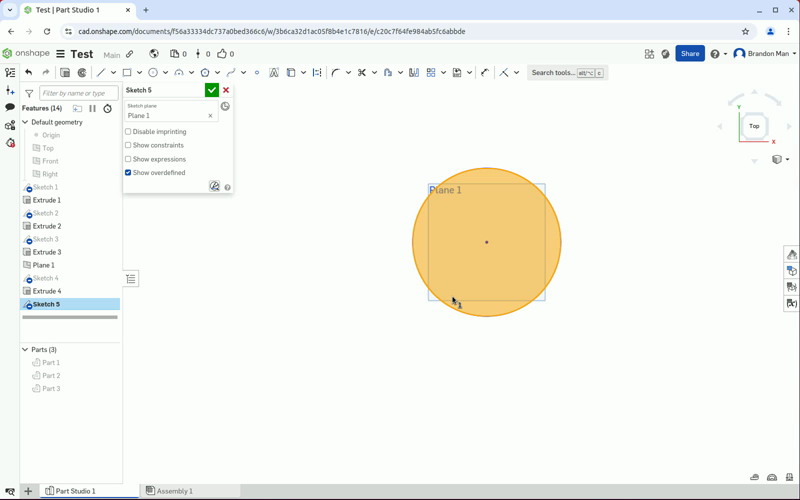
scroll(-6)
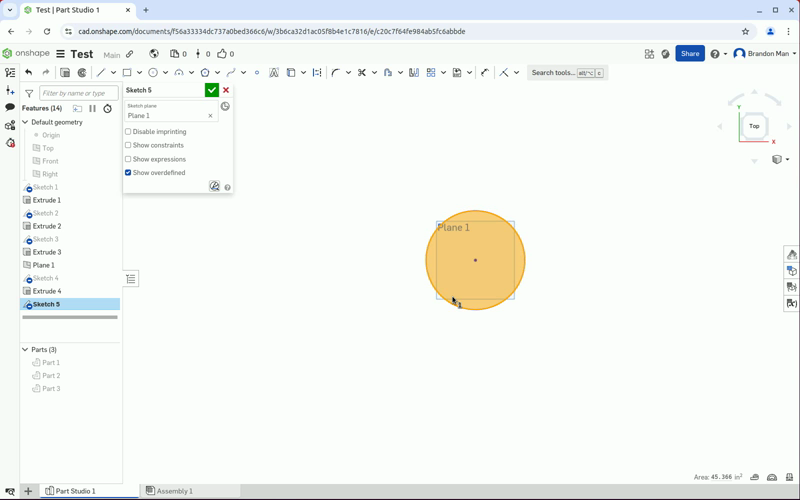
scroll(-6)
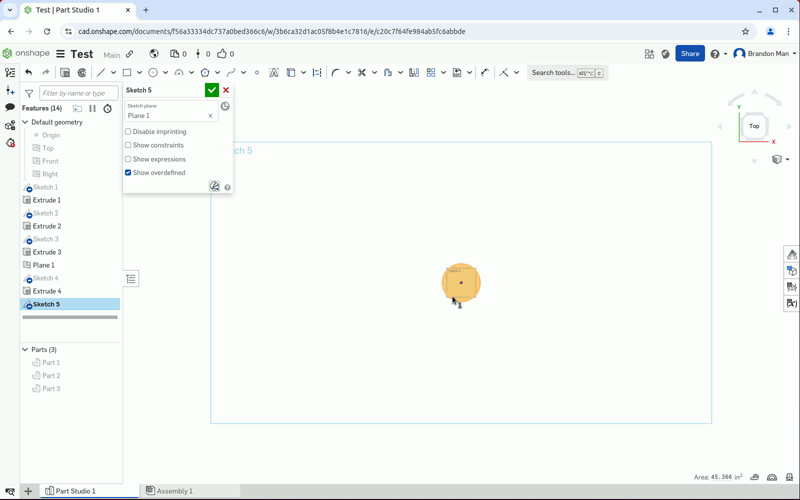
mouse_move(73, 352)
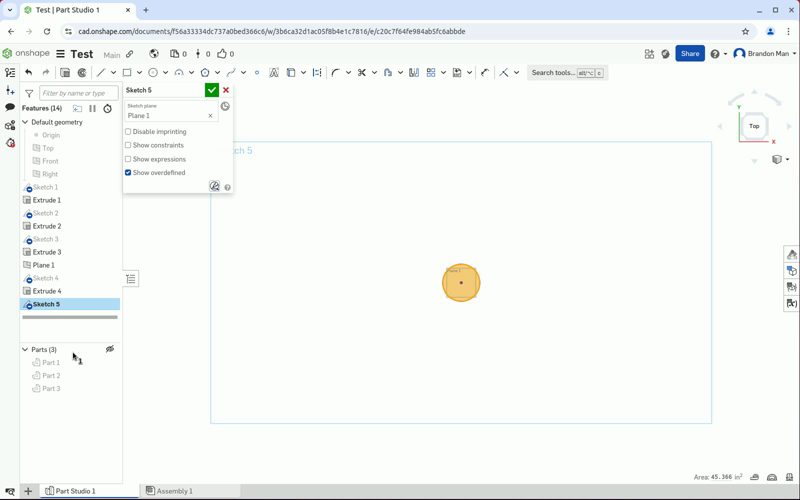
key(shift+y)
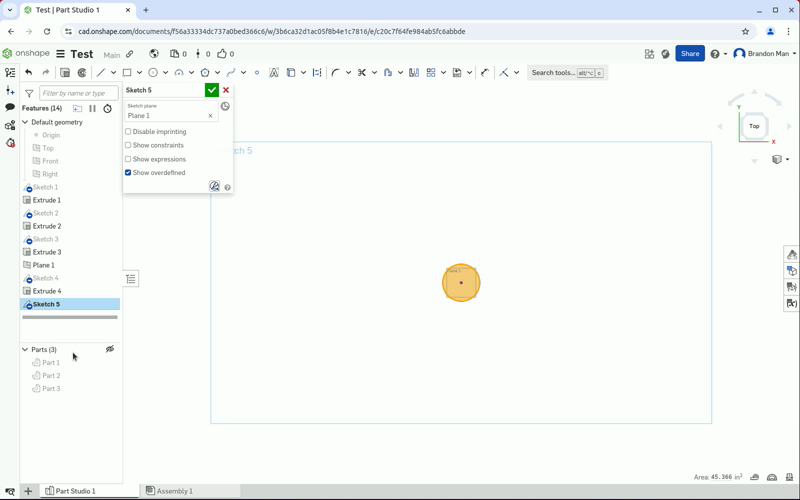
key(shift+e)
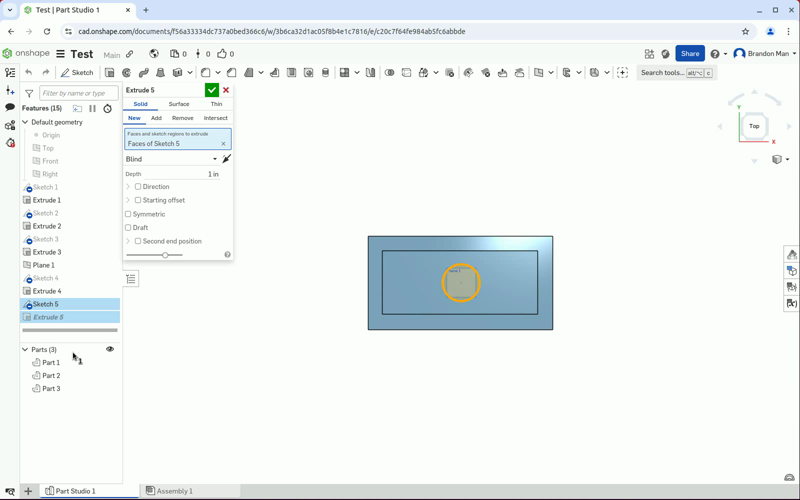
mouse_move(143, 106)
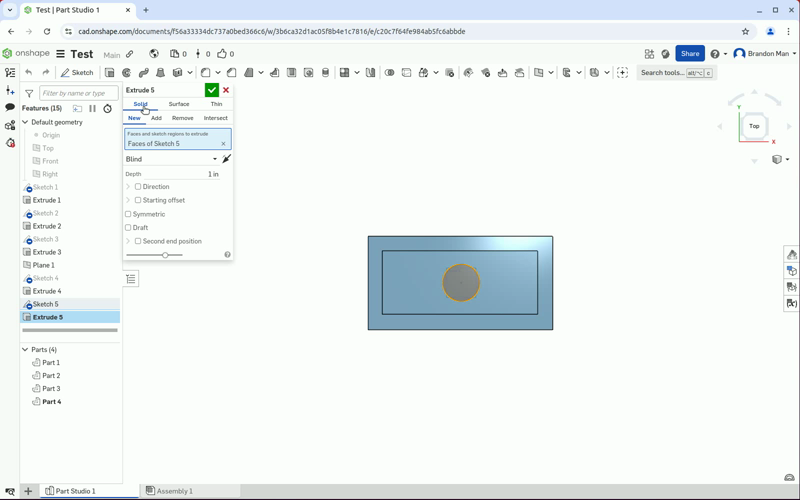
click(143, 106)
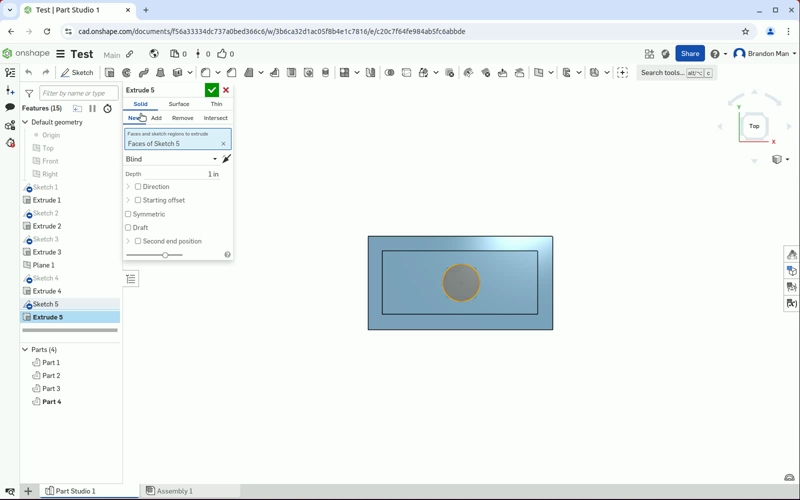
mouse_move(137, 120)
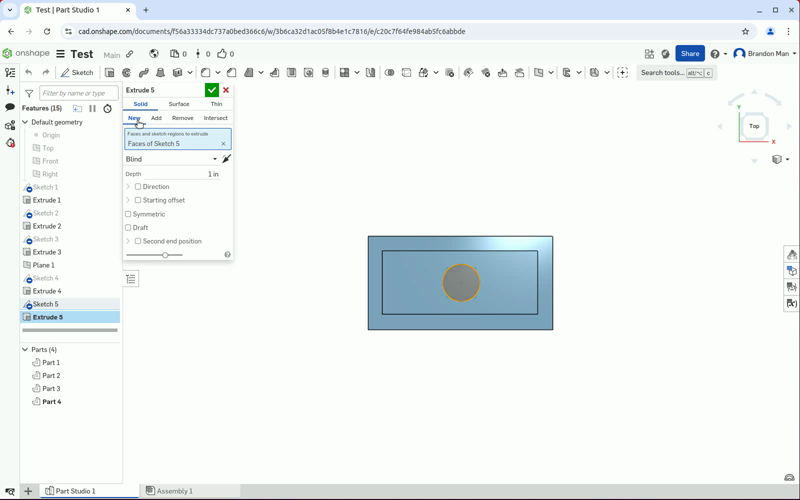
click(137, 120)
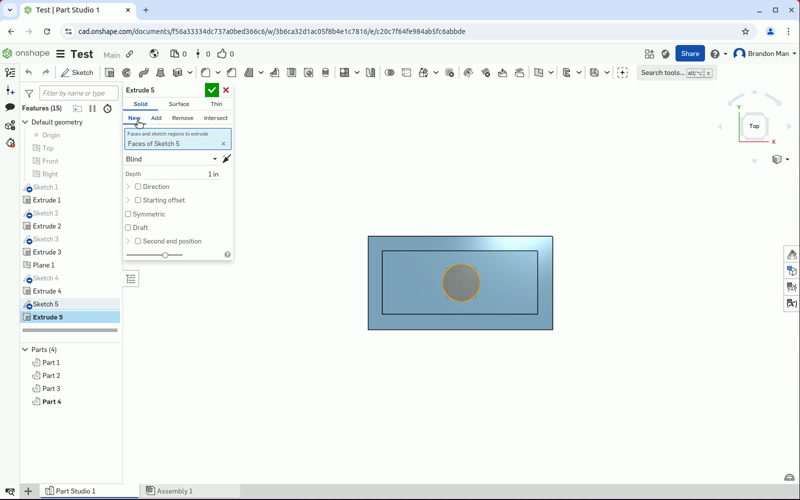
key(tab, 4)
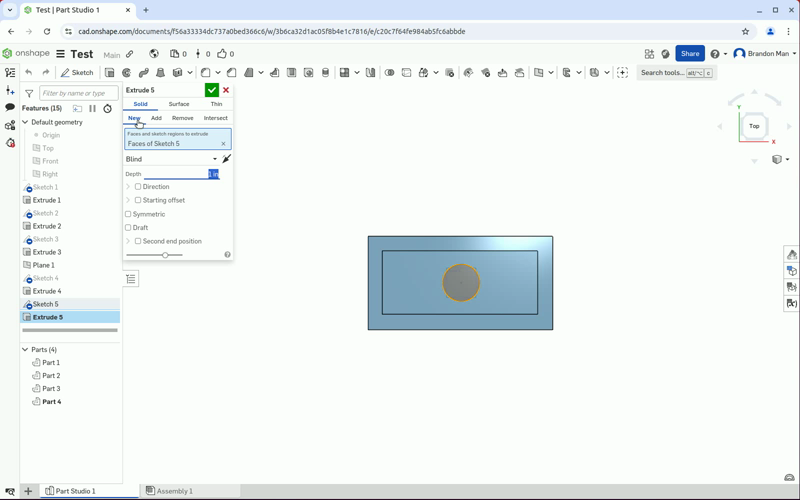
text(-19.498)
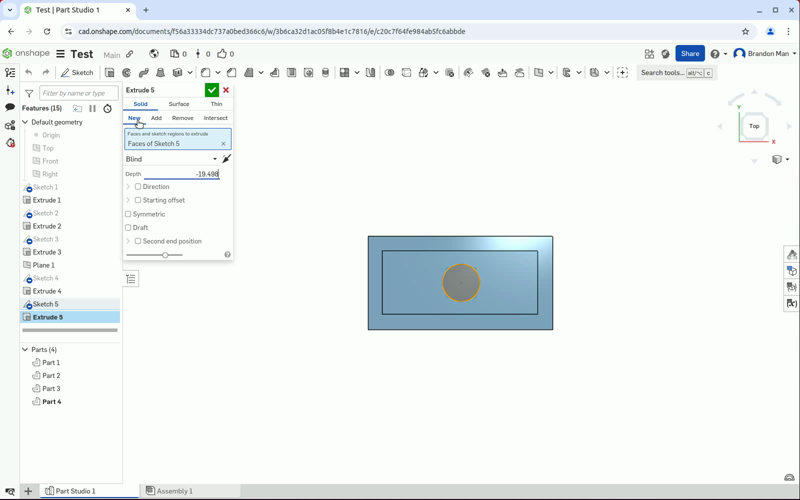
key(enter)
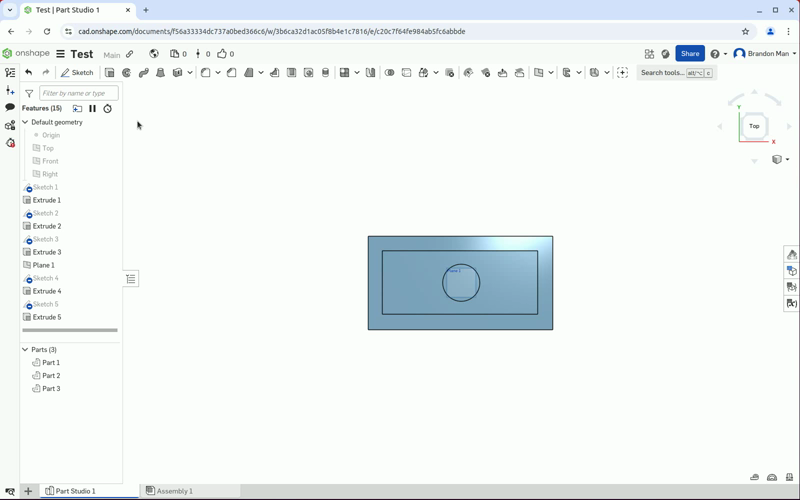
key(shift+h)
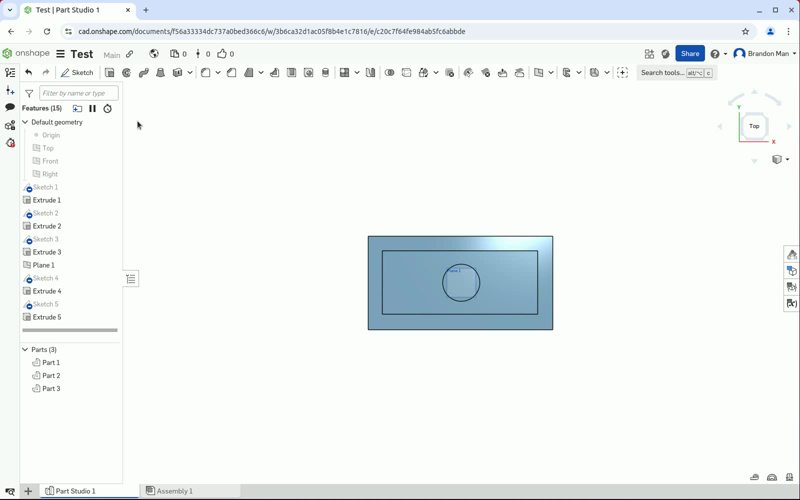
key(shift+h)
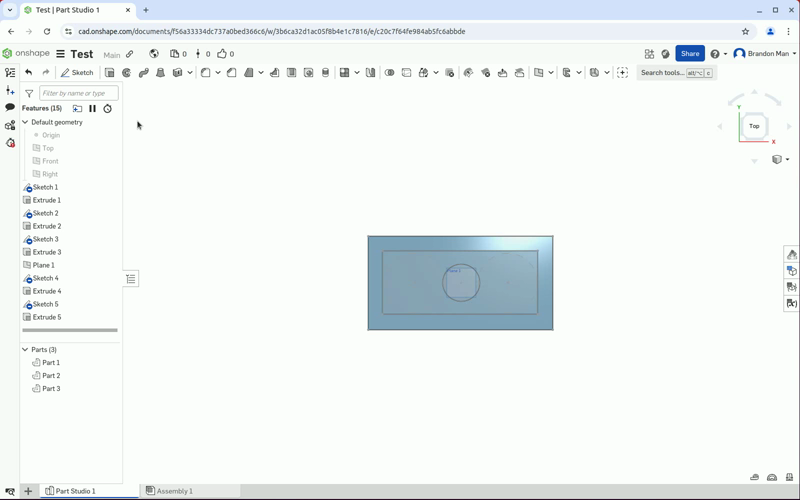
key(shift+7)
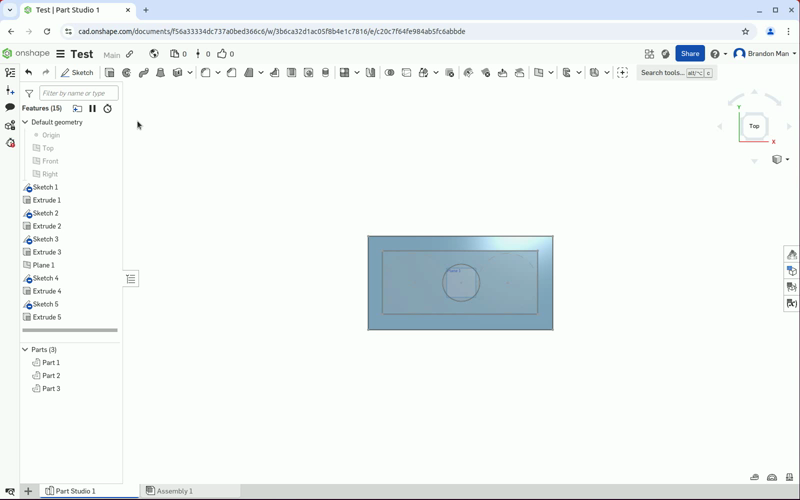
key(up, 3)
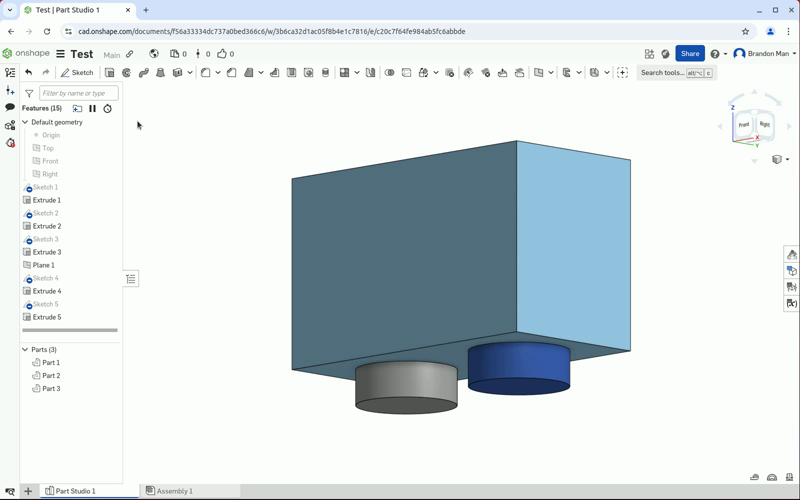
key(left, 3)
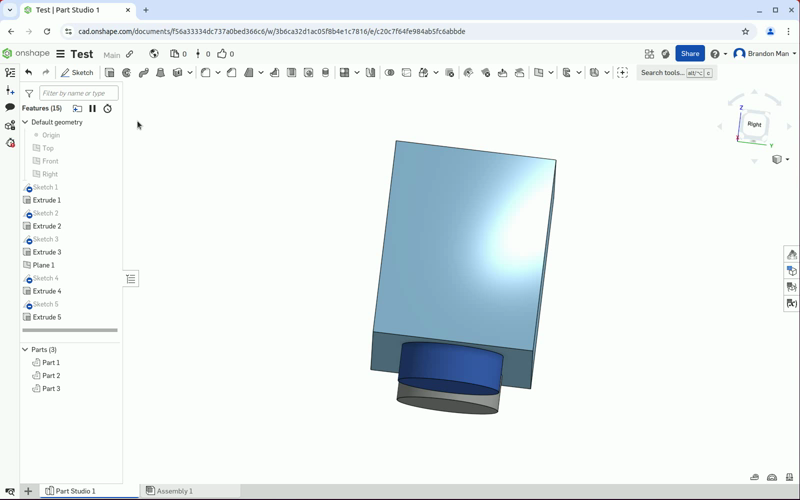
key(right, 3)
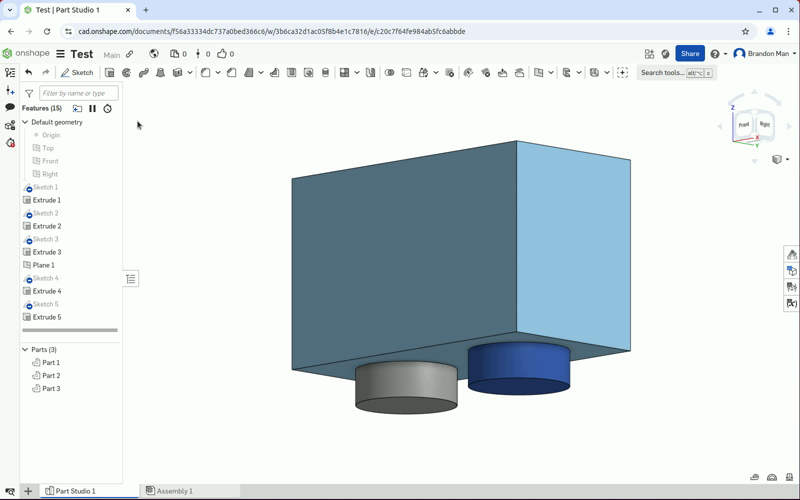
key(down, 3)
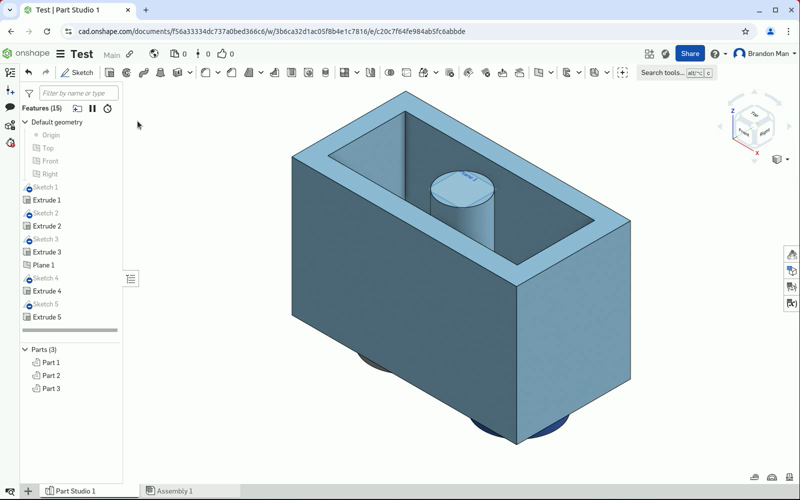
mouse_move(73, 189)
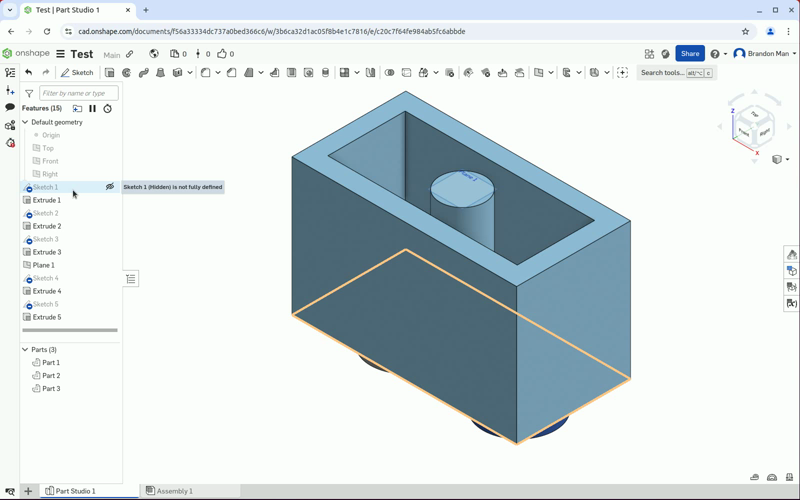
click(73, 189)